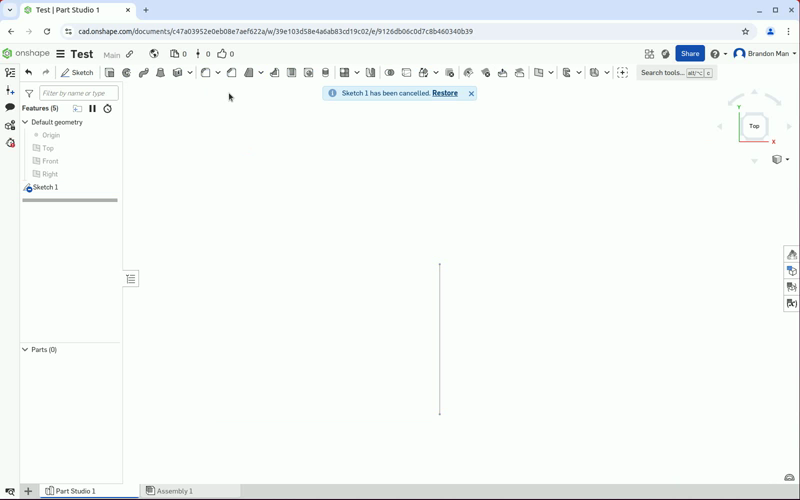
key(shift+h)
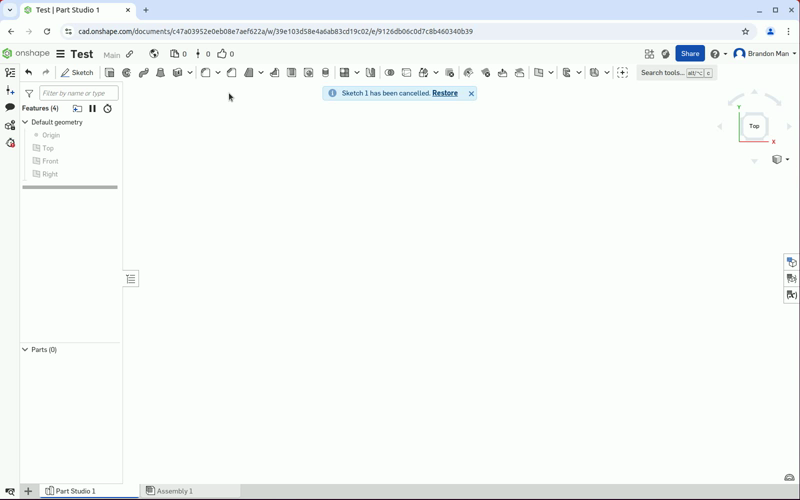
mouse_move(73, 352)
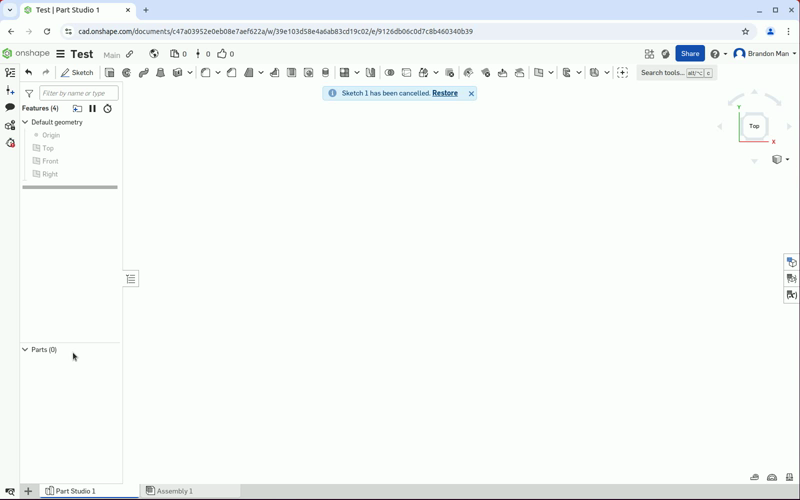
key(y)
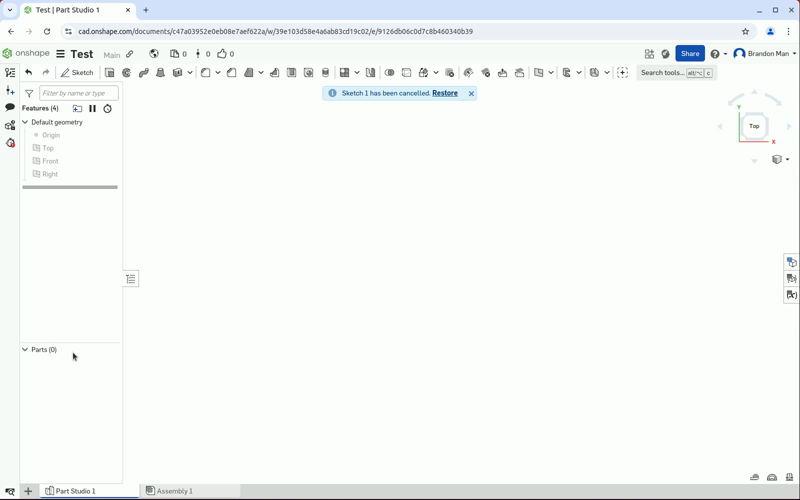
key(shift+p)
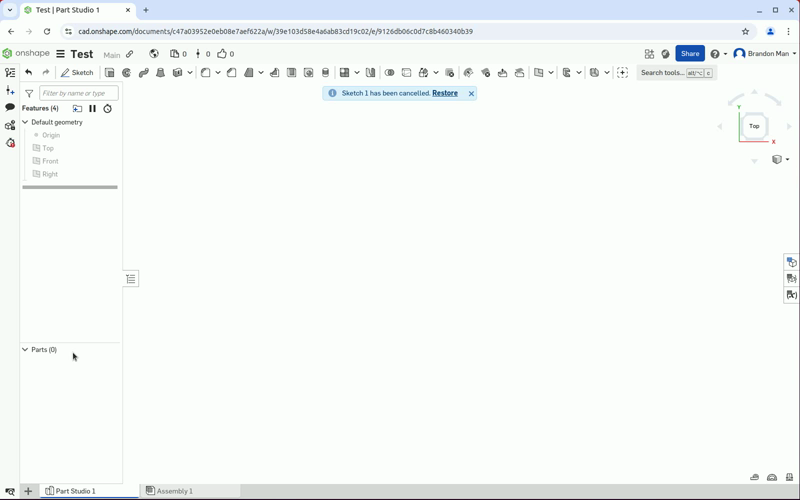
key(space)
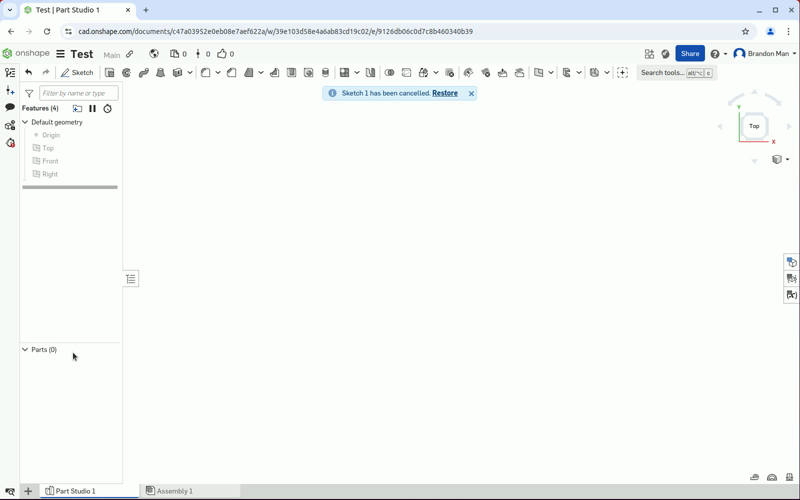
key_down(shift)
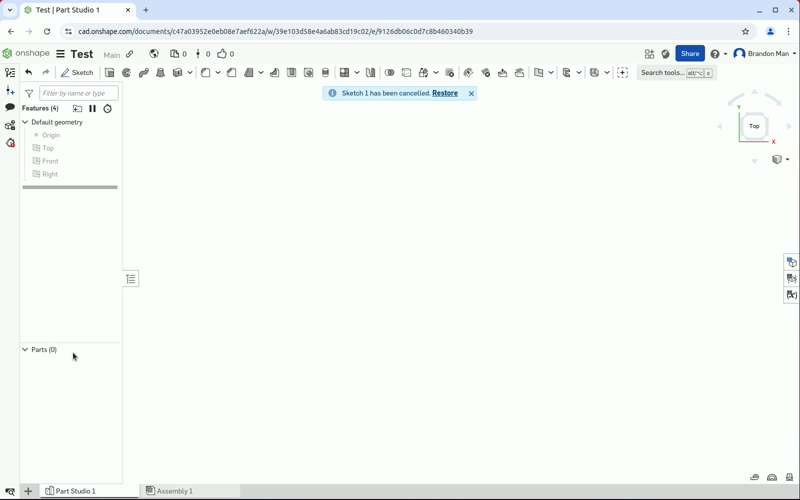
key(up)
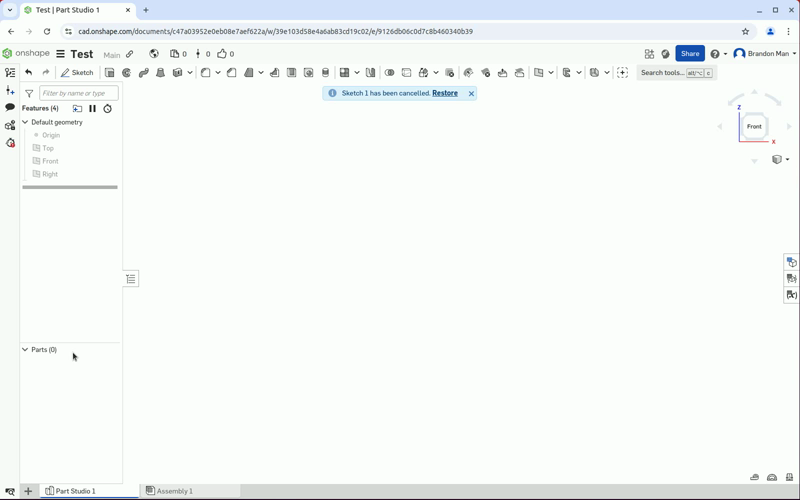
key_up(shift)
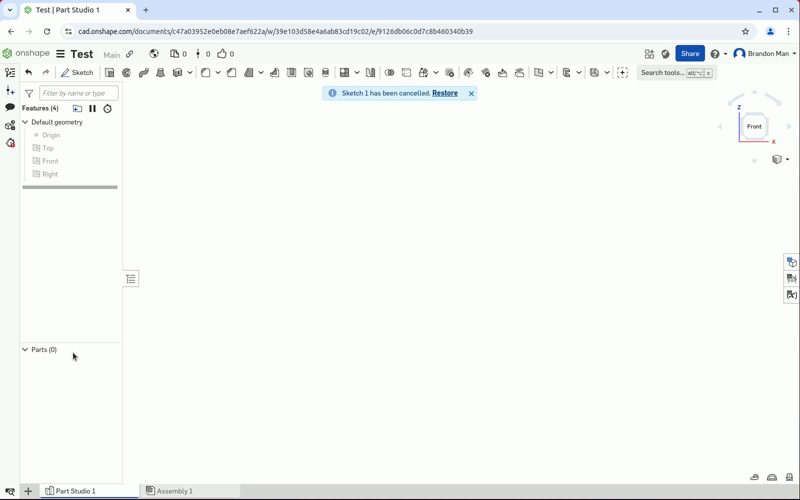
key(space)
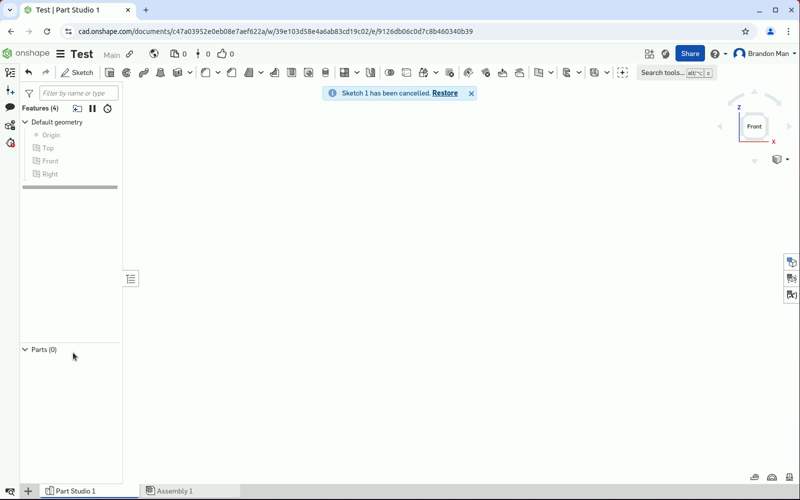
key_down(shift)
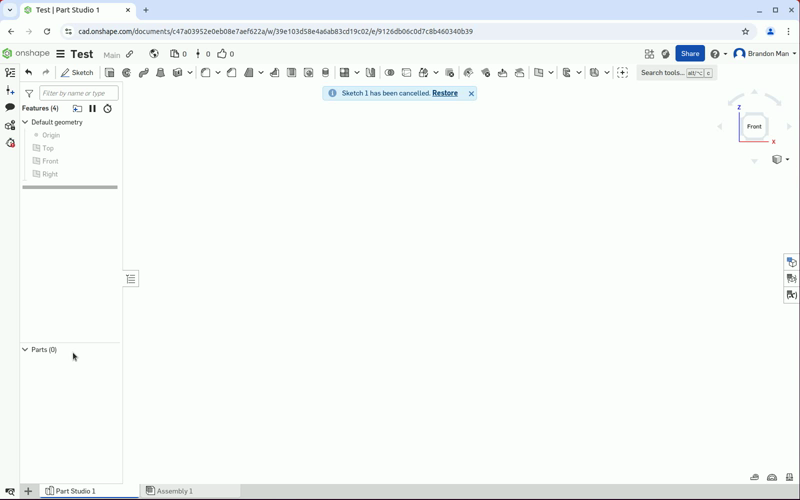
key(left)
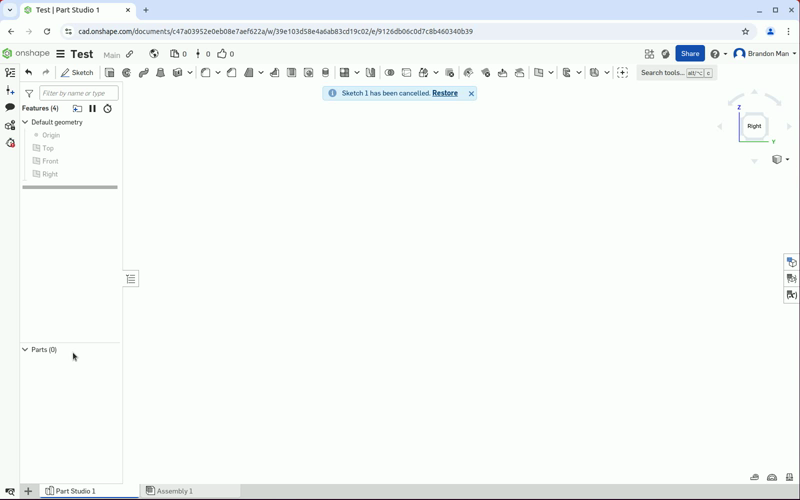
key_up(shift)
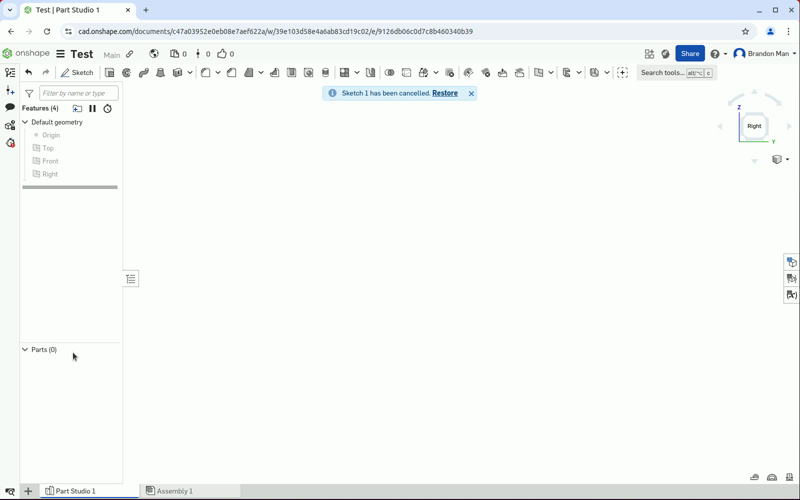
mouse_move(73, 352)
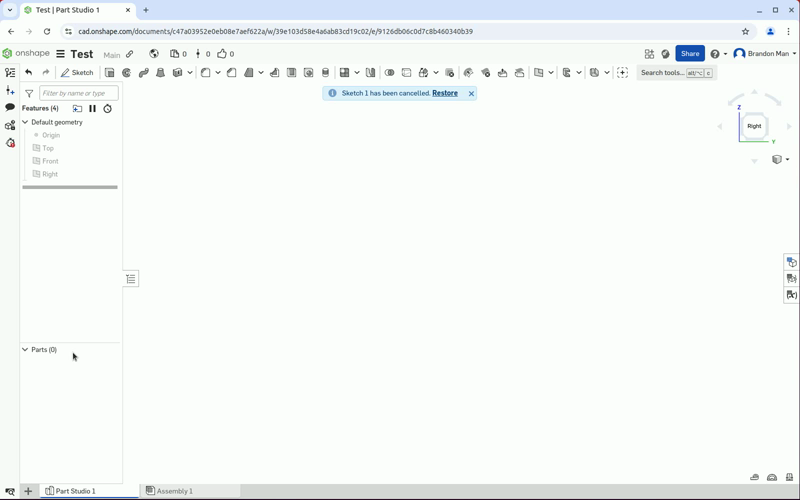
key(shift+y)
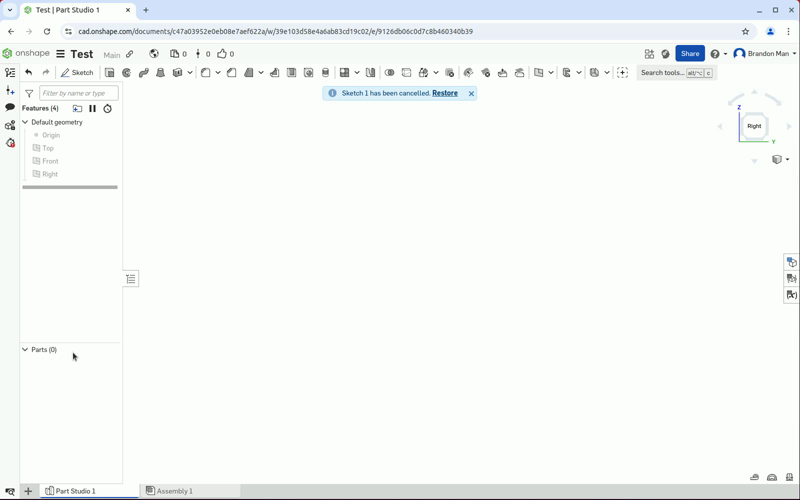
key(shift+s)
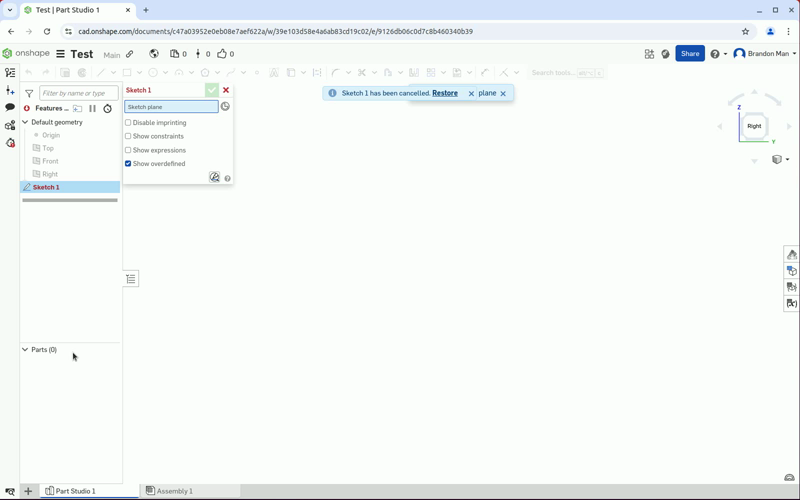
mouse_move(73, 176)
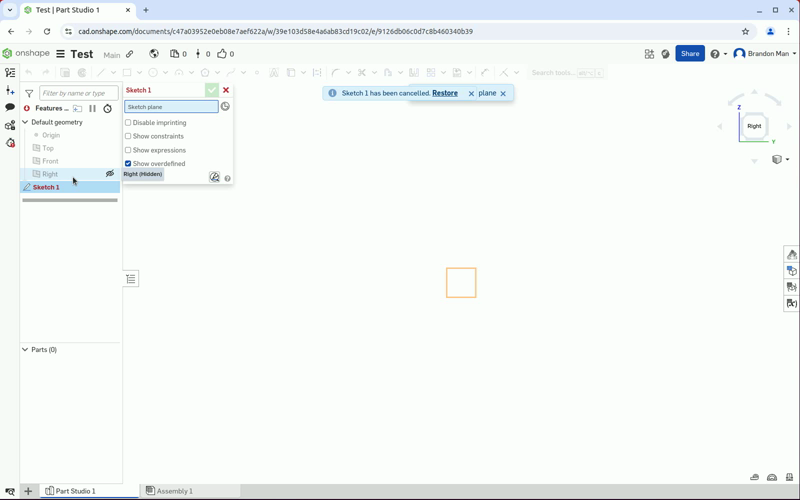
click(73, 176)
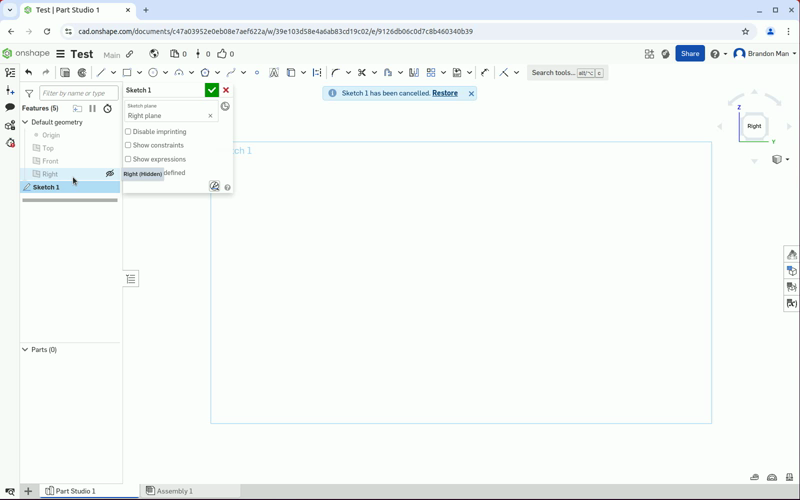
mouse_move(73, 352)
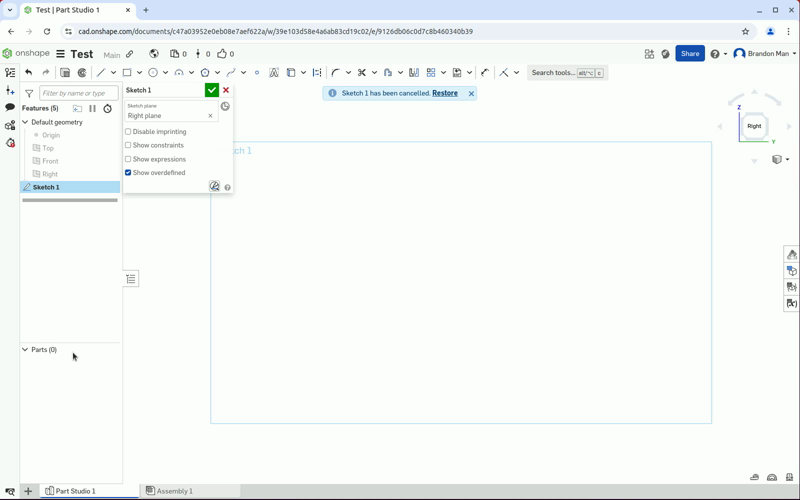
key(y)
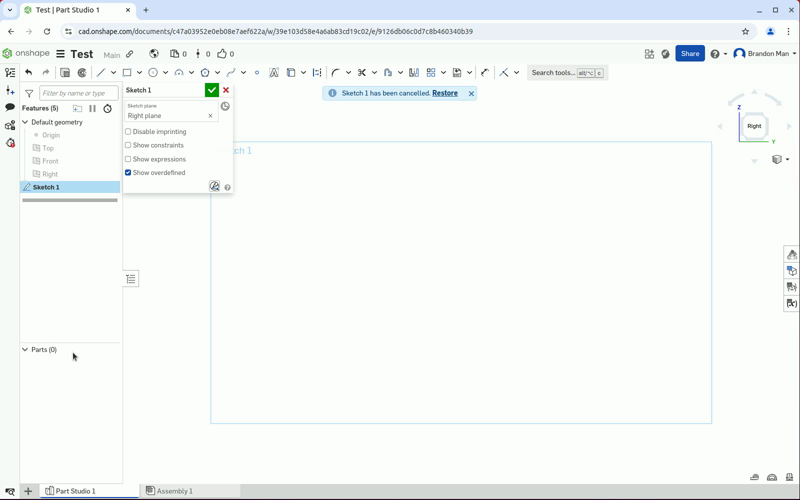
key(l)
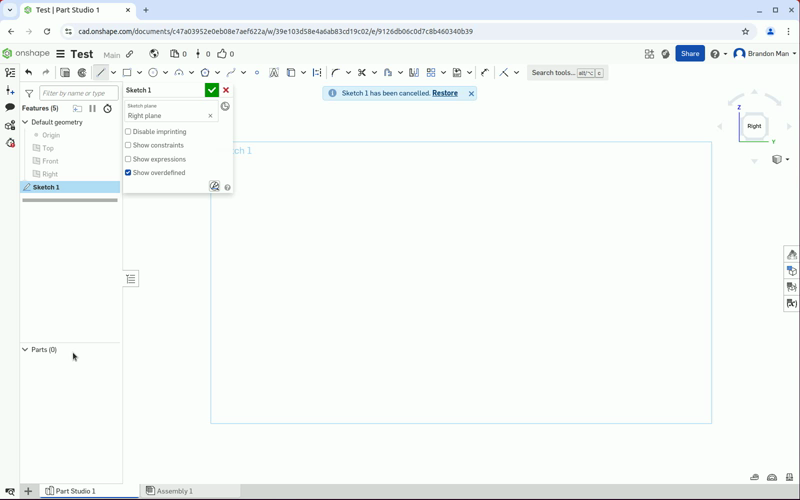
key_down(shift)
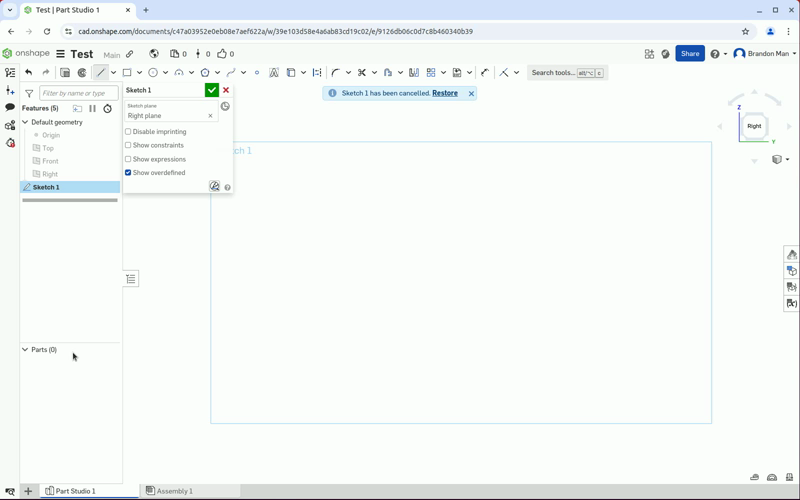
mouse_move(457, 279)
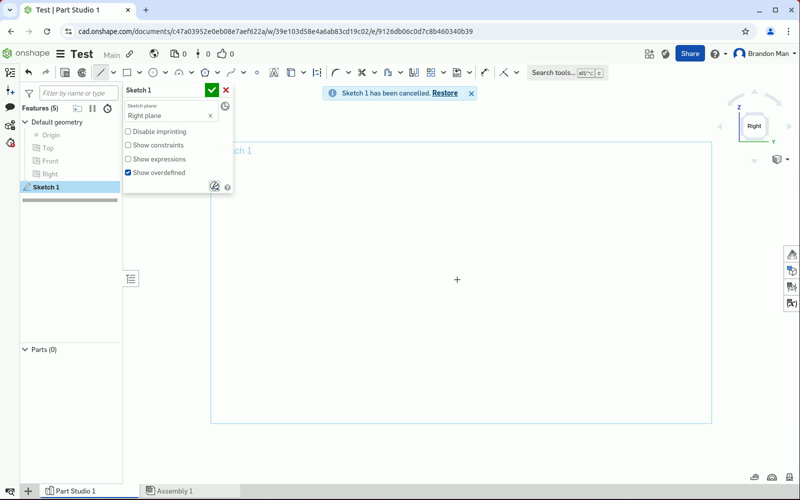
click(457, 279)
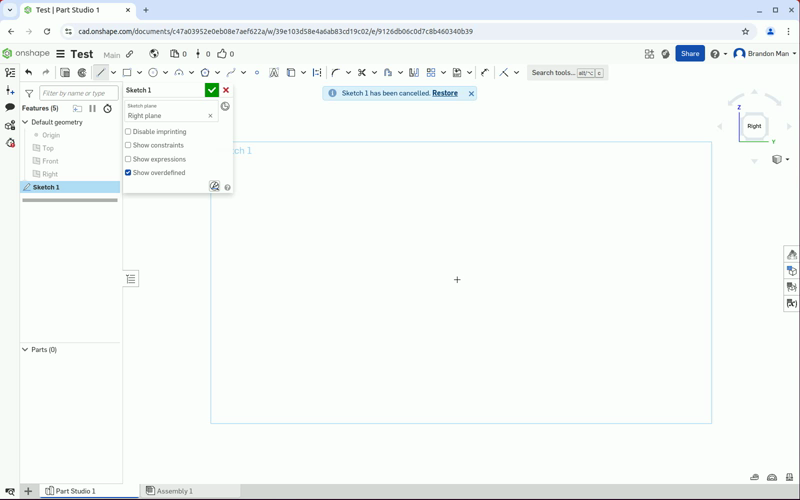
key_up(shift)
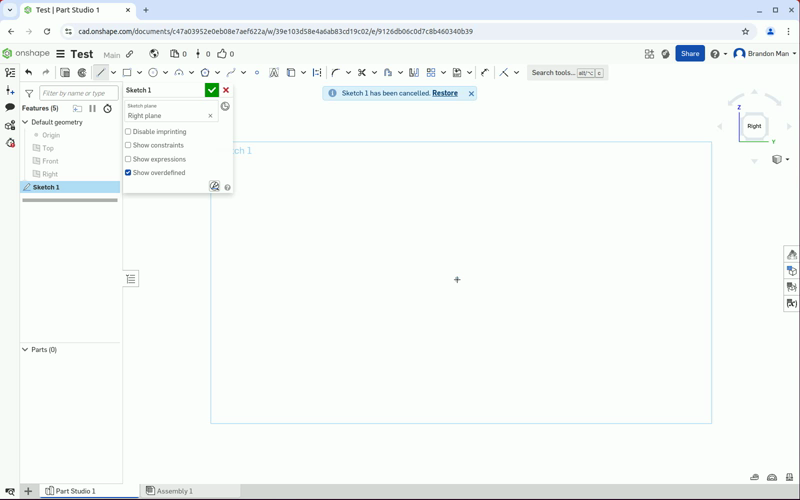
key_down(shift)
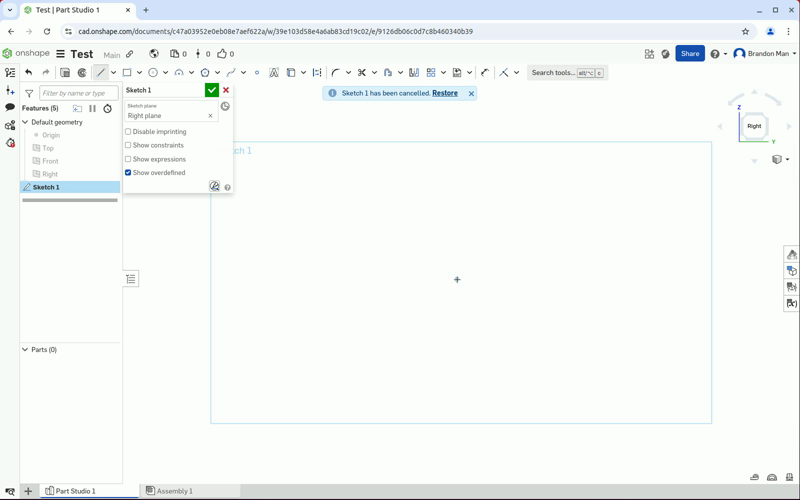
mouse_move(487, 279)
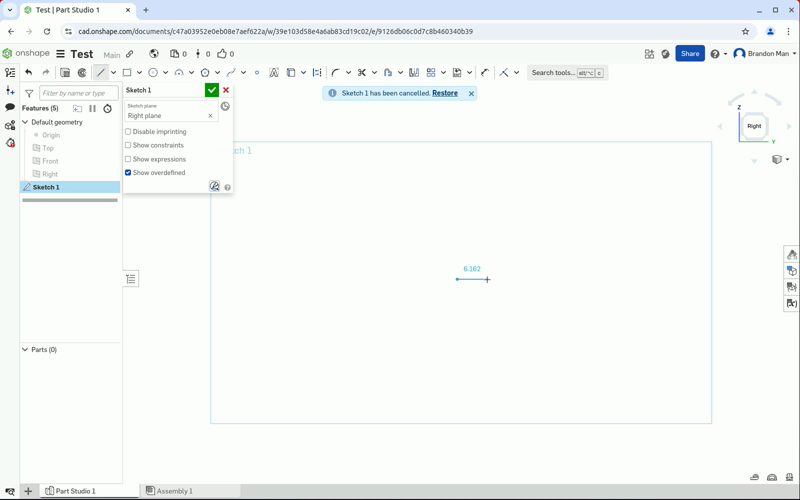
mouse_move(461, 279)
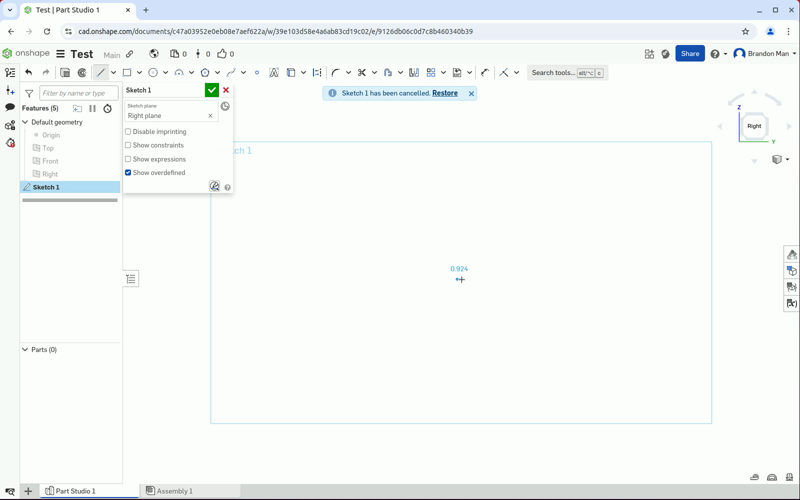
scroll(6)
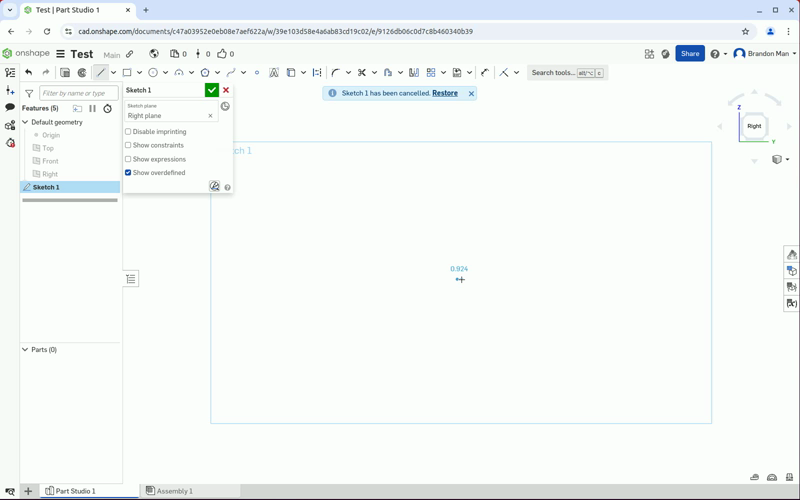
scroll(6)
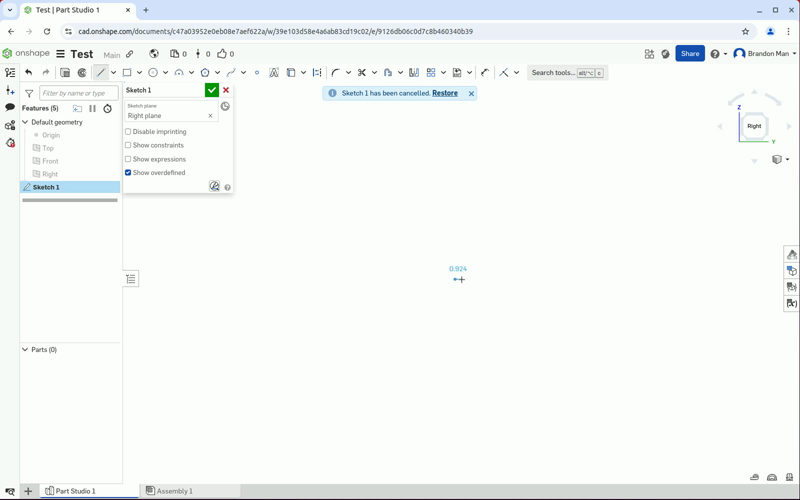
scroll(6)
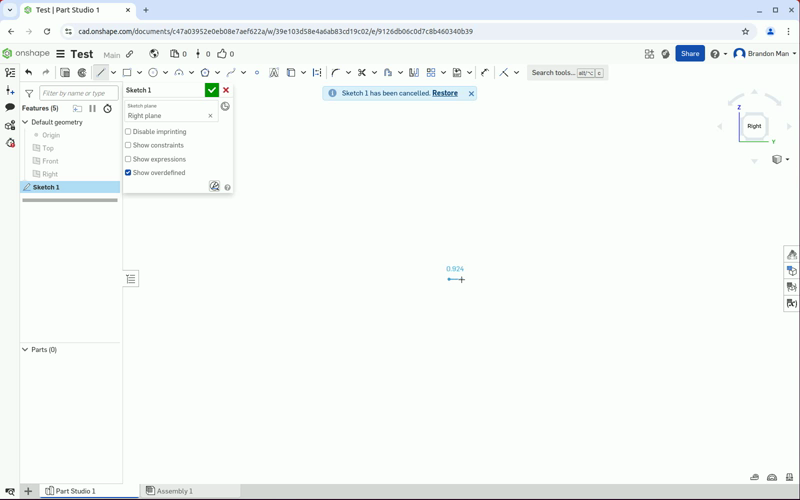
scroll(6)
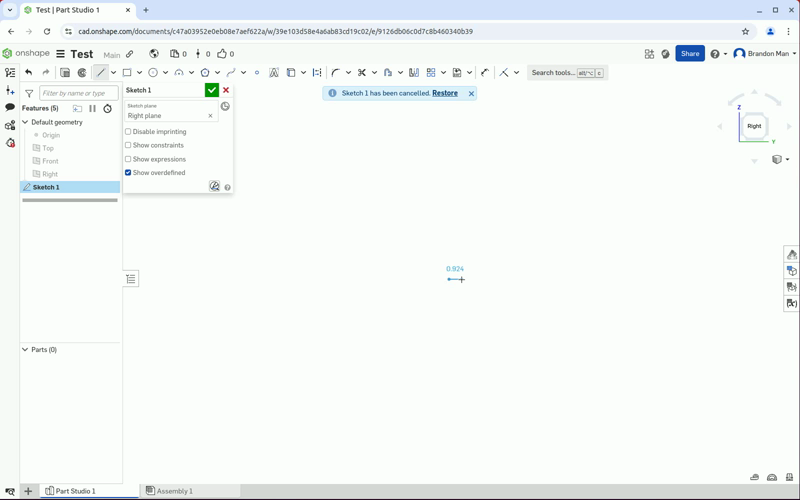
scroll(6)
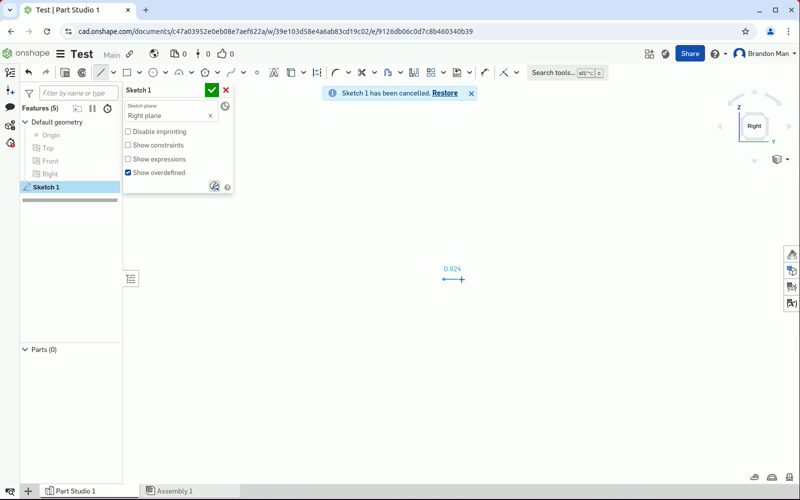
scroll(6)
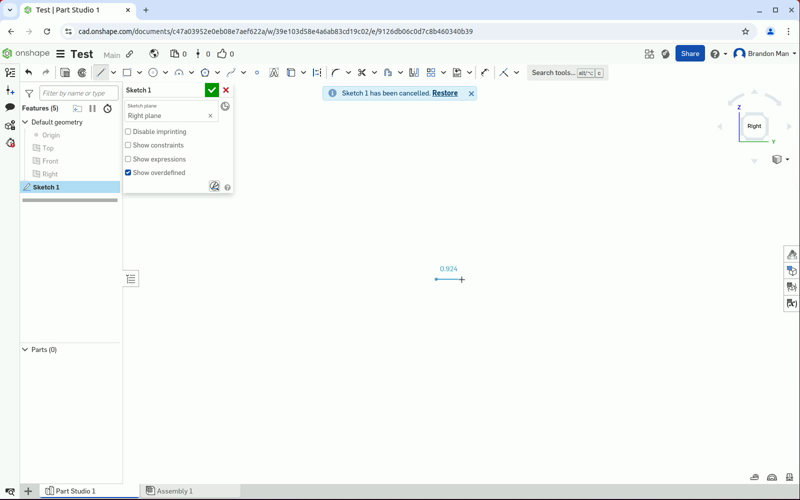
scroll(6)
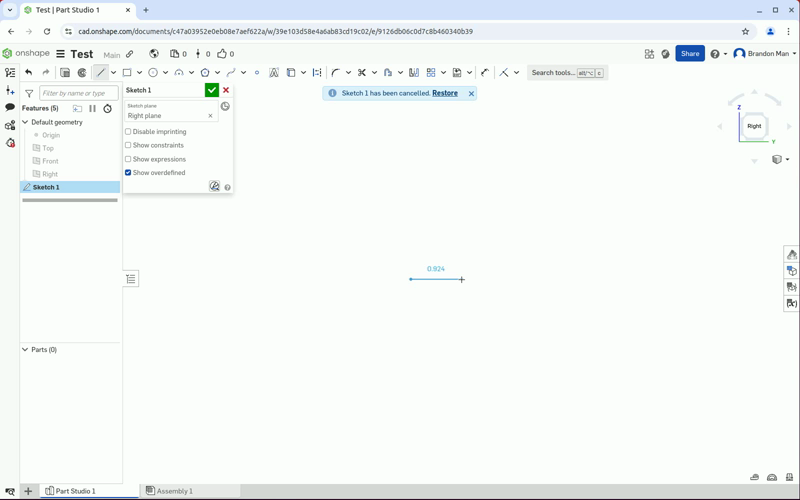
click(461, 279)
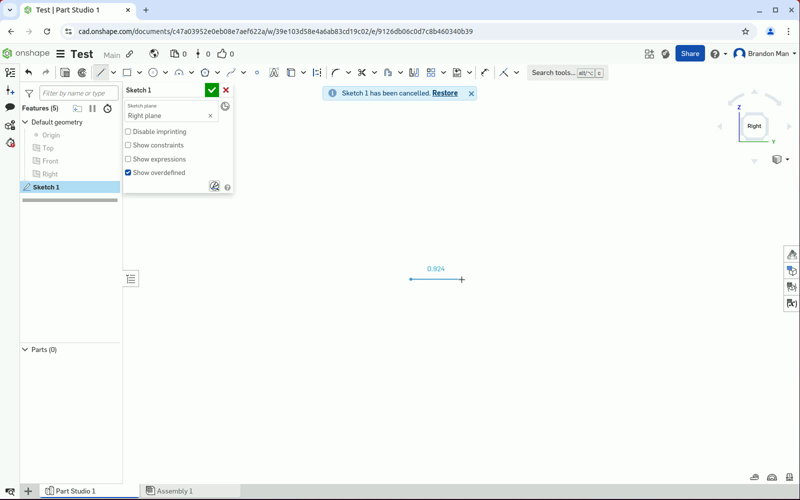
scroll(-6)
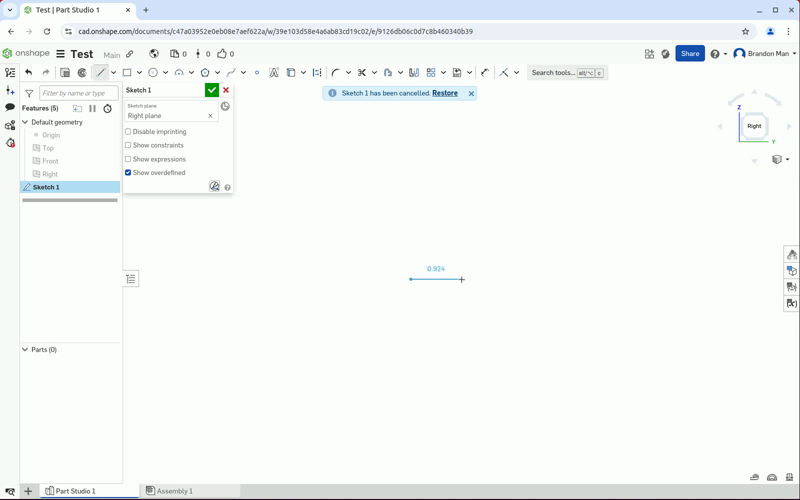
scroll(-6)
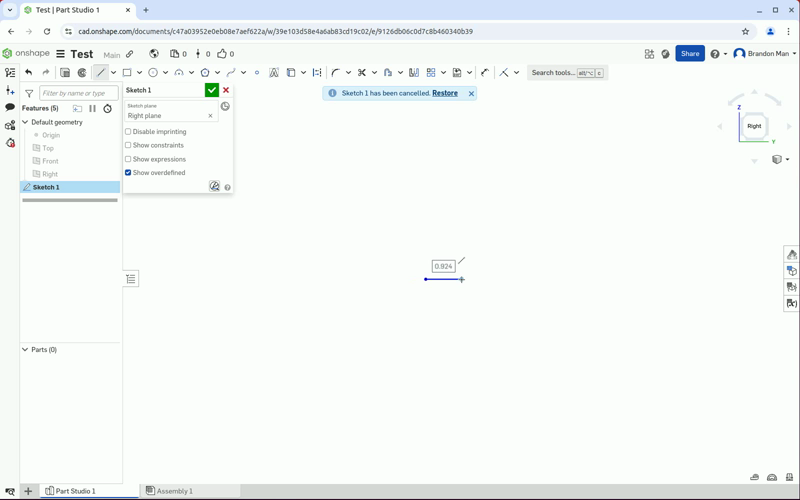
scroll(-6)
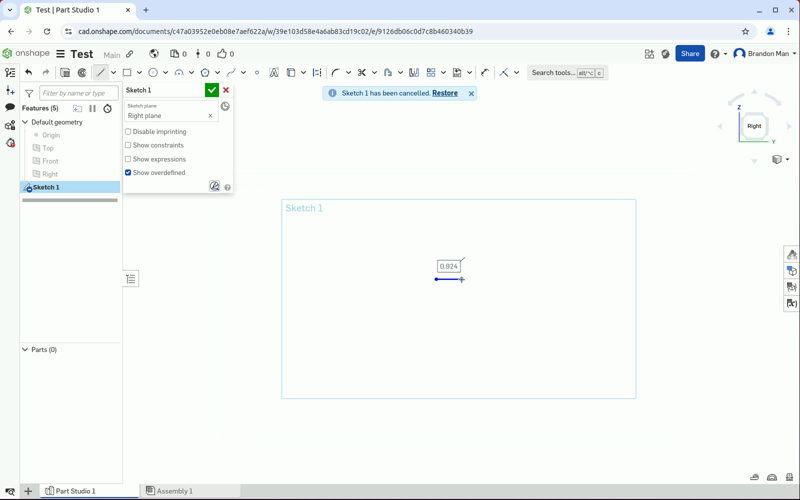
scroll(-6)
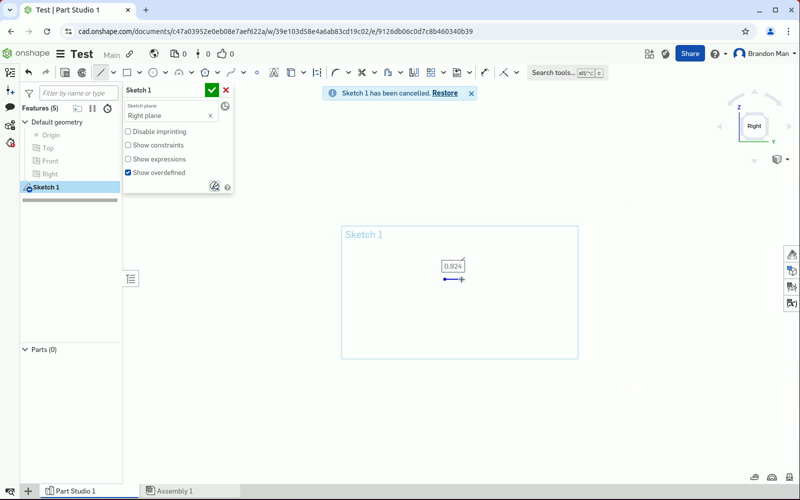
scroll(-6)
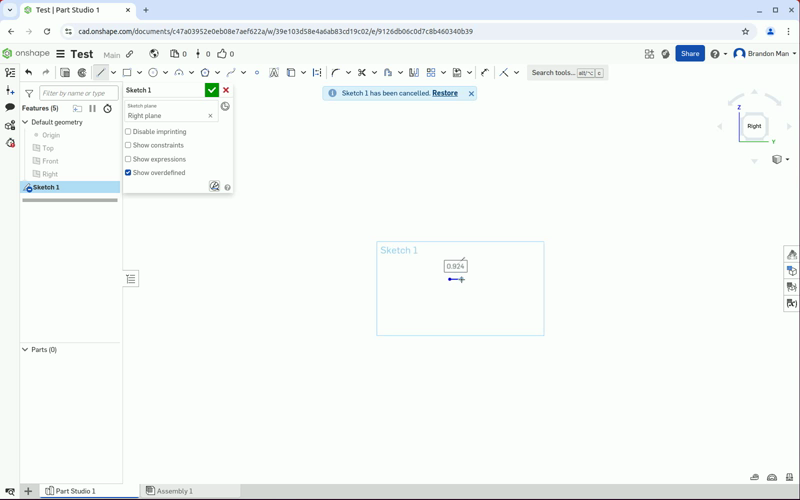
scroll(-6)
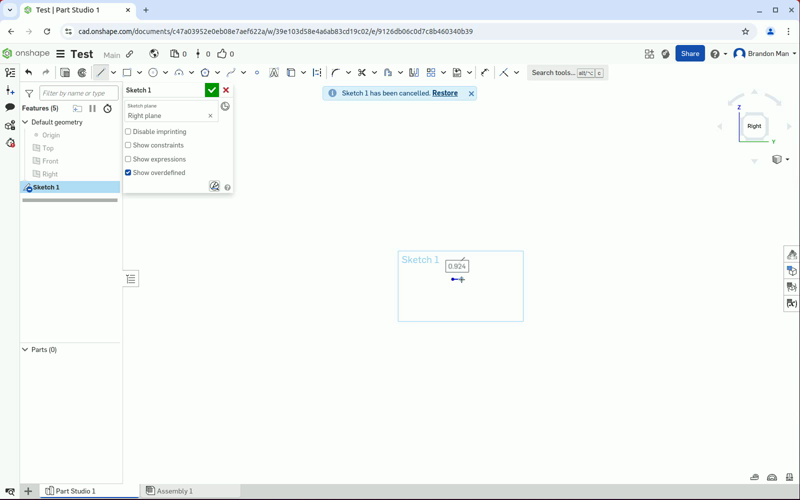
scroll(-6)
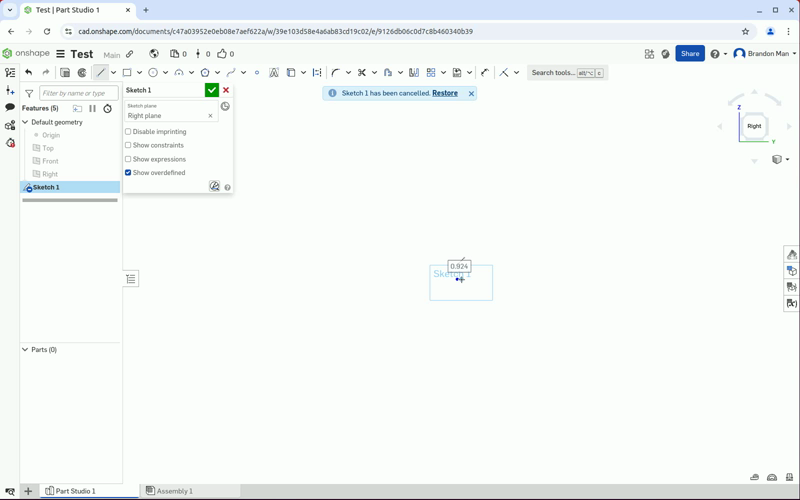
key_up(shift)
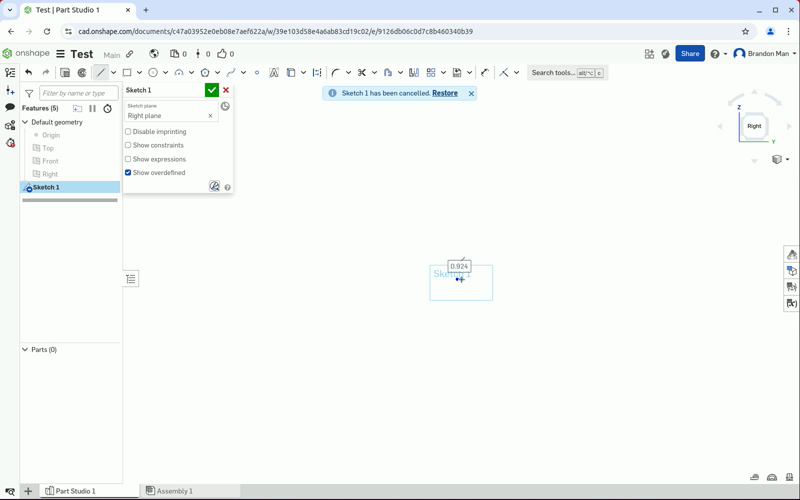
key_down(shift)
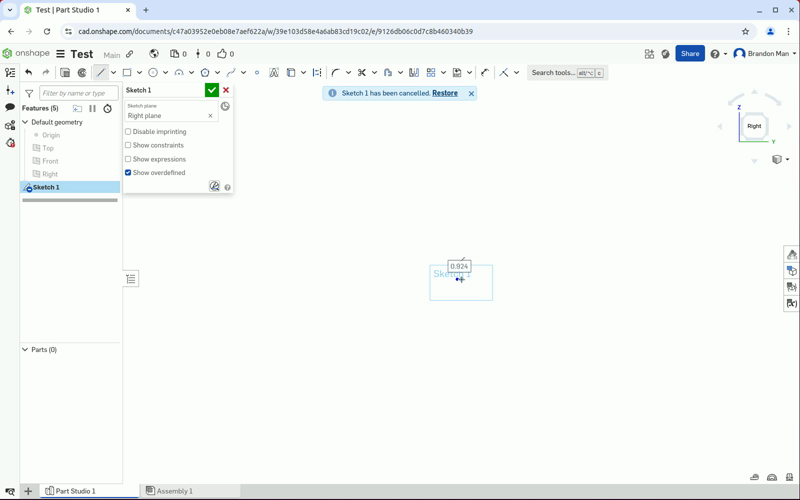
mouse_move(491, 279)
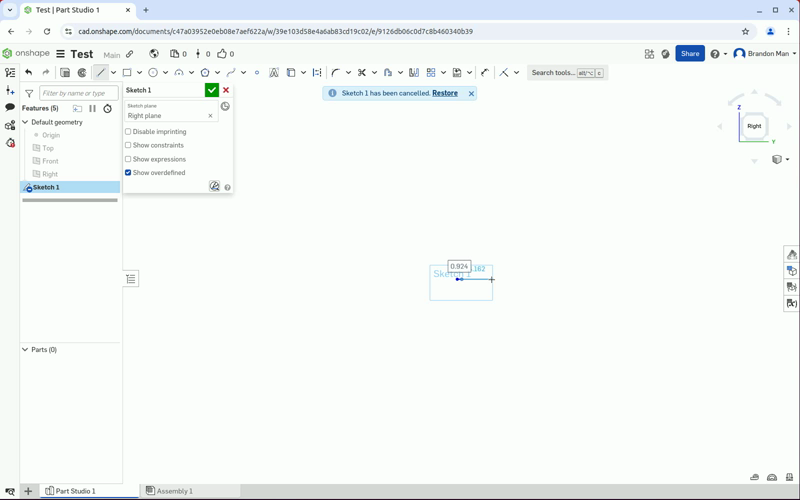
mouse_move(461, 250)
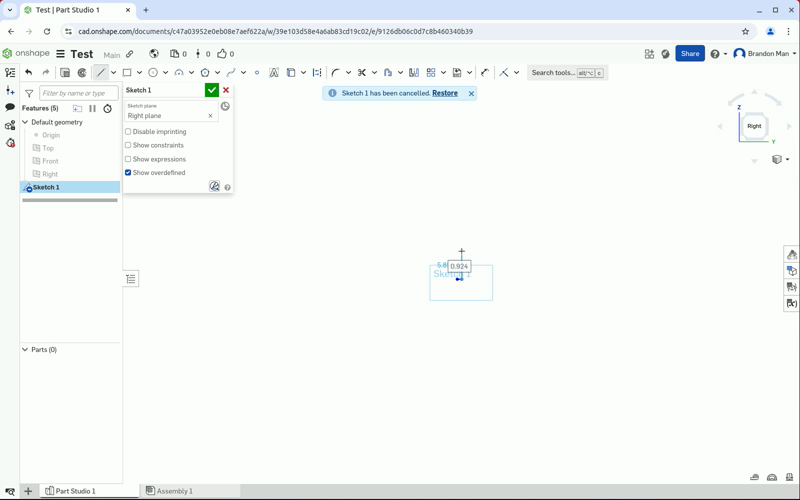
click(461, 250)
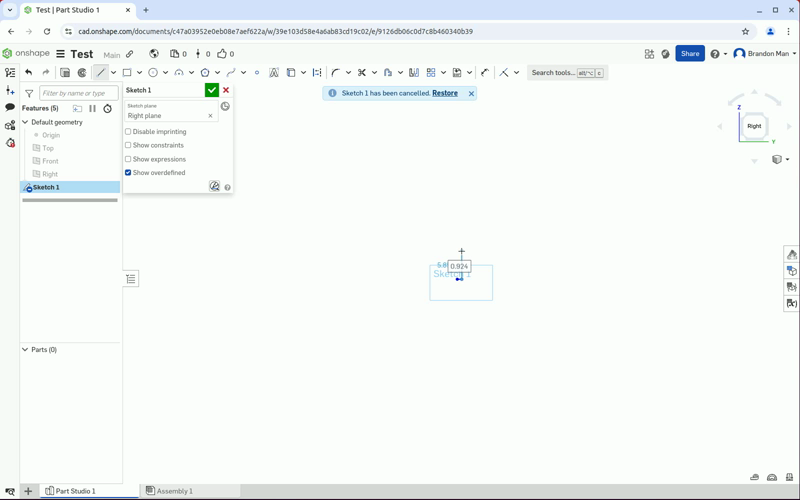
key_up(shift)
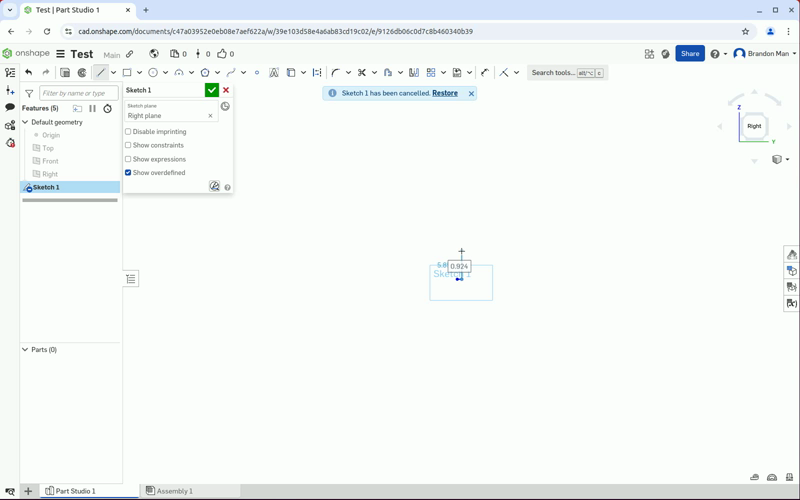
key_down(shift)
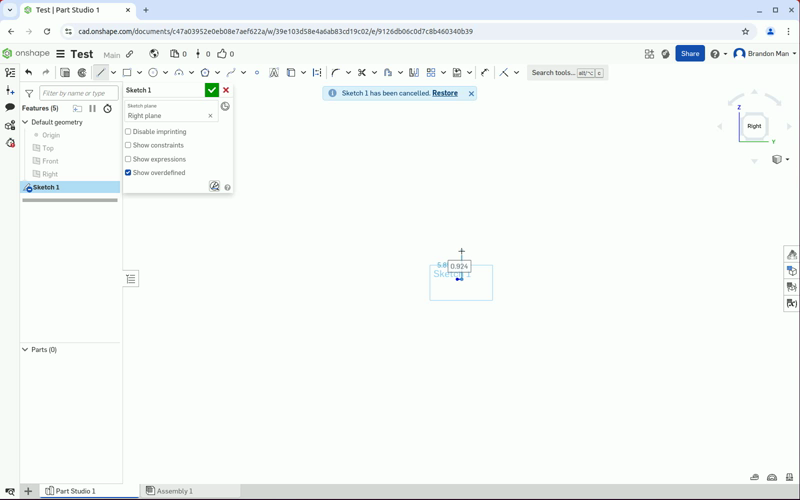
mouse_move(491, 250)
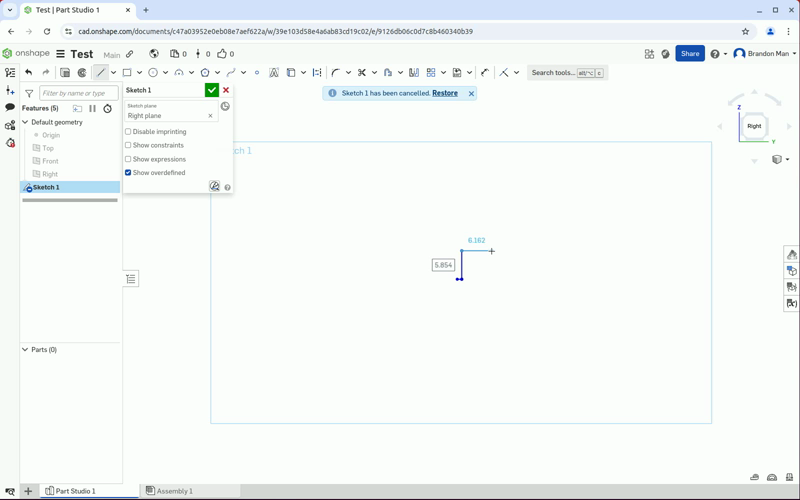
mouse_move(457, 250)
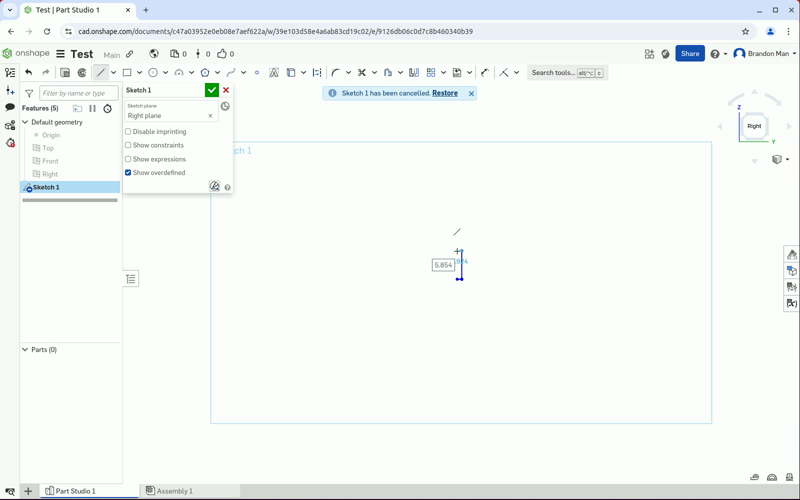
scroll(6)
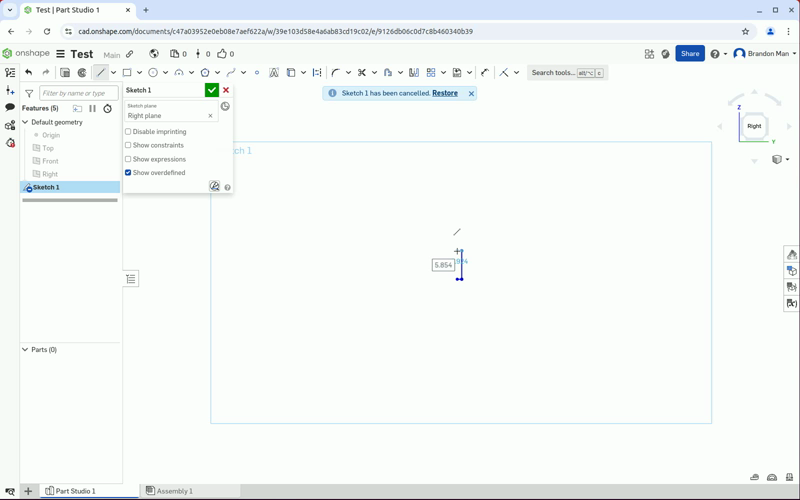
scroll(6)
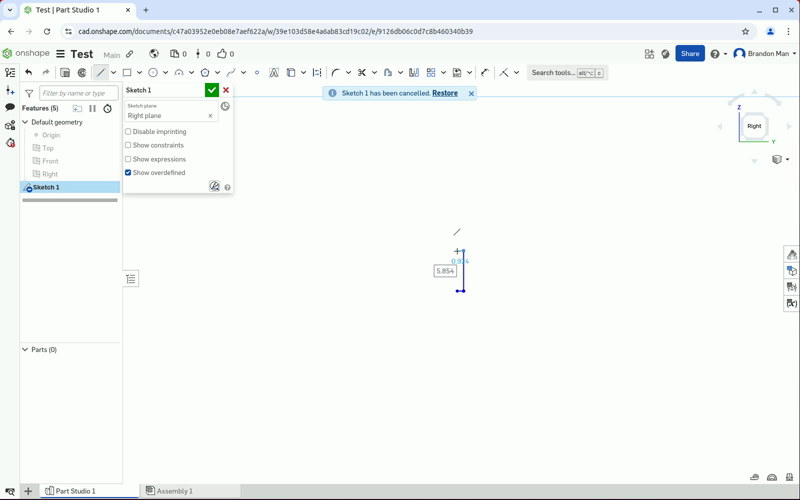
scroll(6)
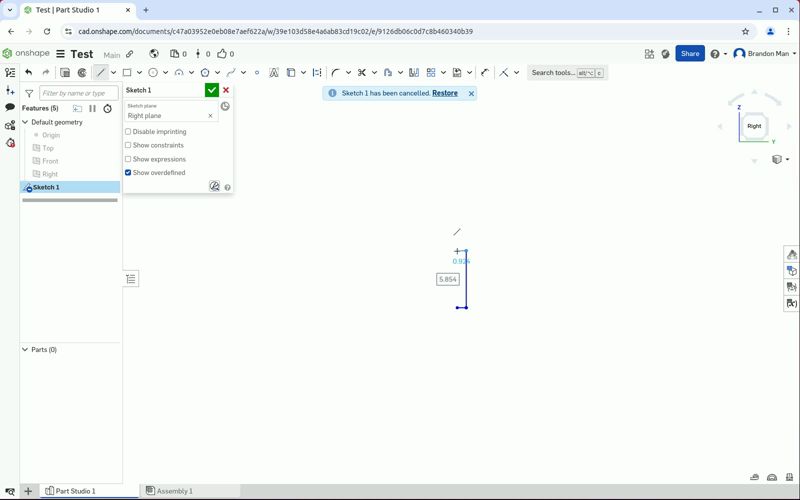
scroll(6)
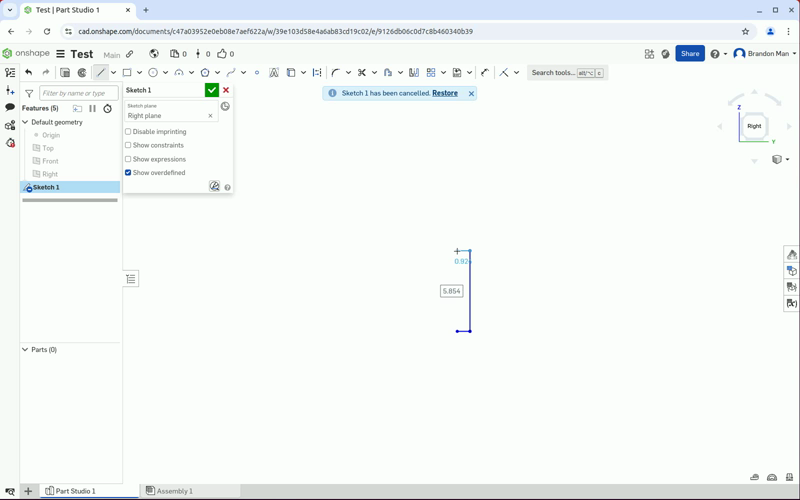
scroll(6)
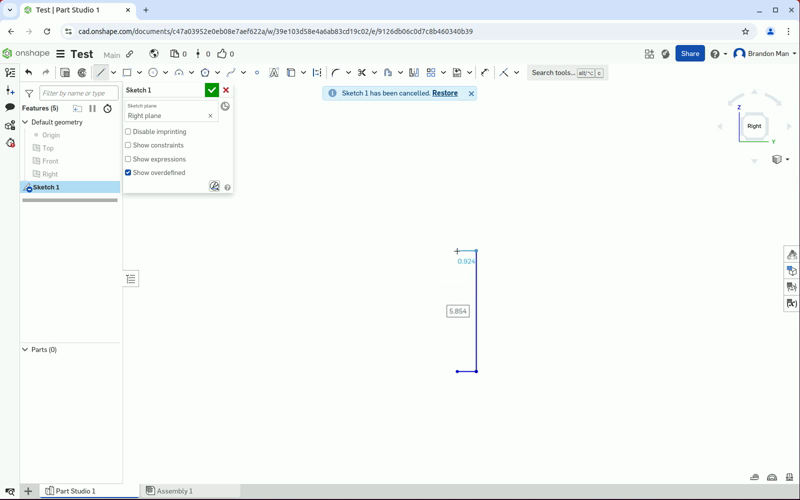
scroll(6)
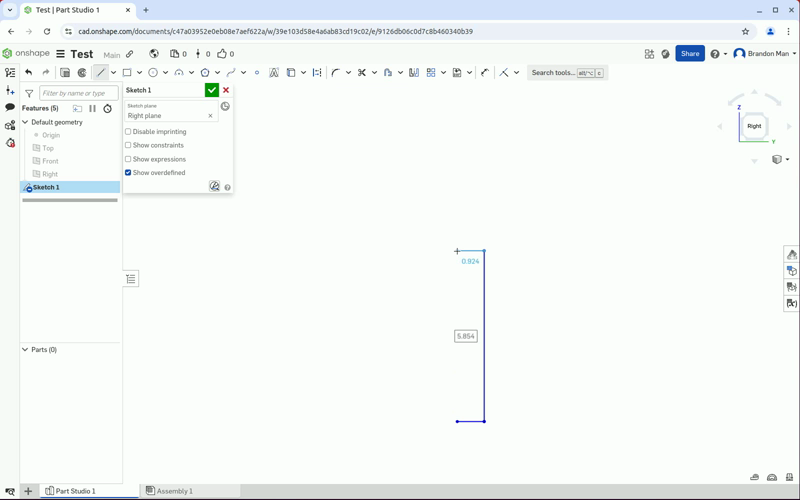
scroll(6)
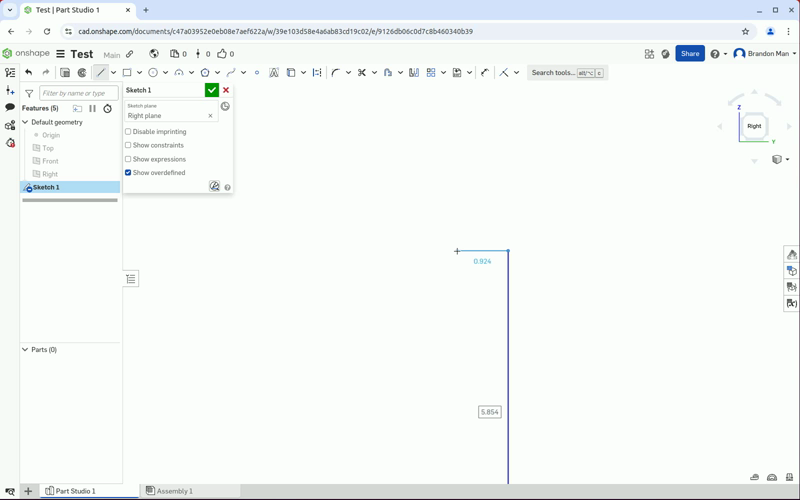
click(457, 250)
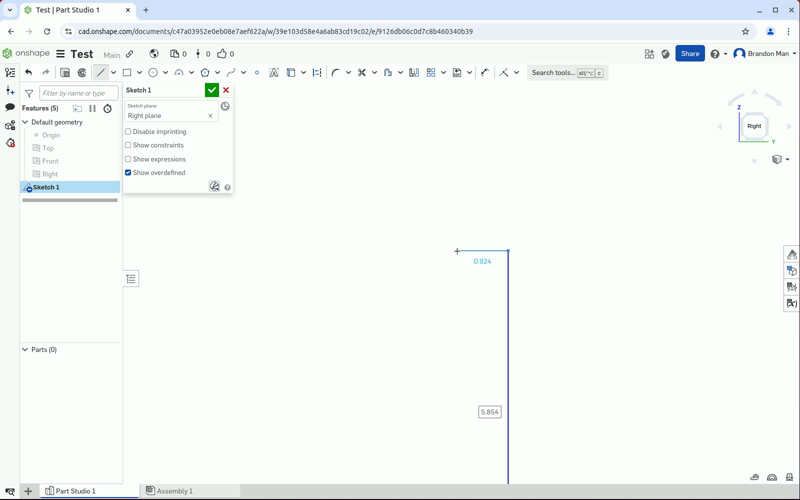
scroll(-6)
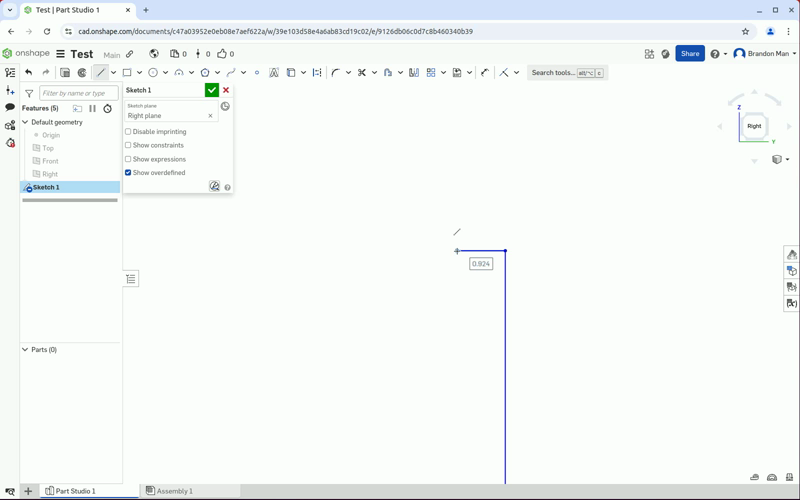
scroll(-6)
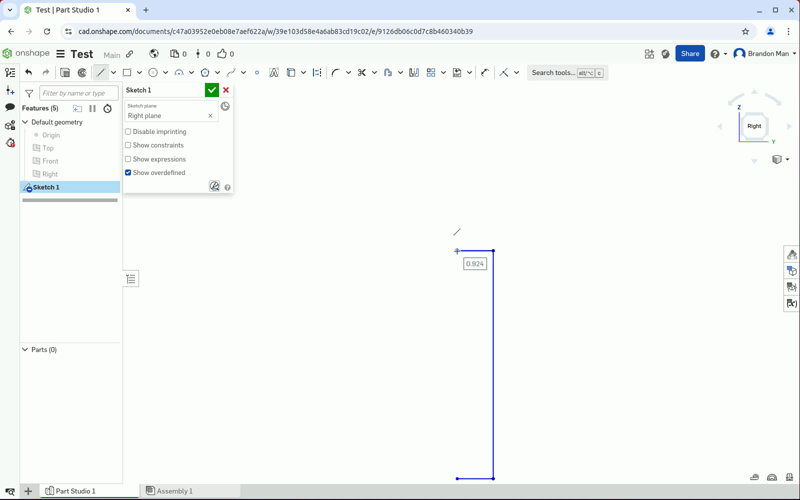
scroll(-6)
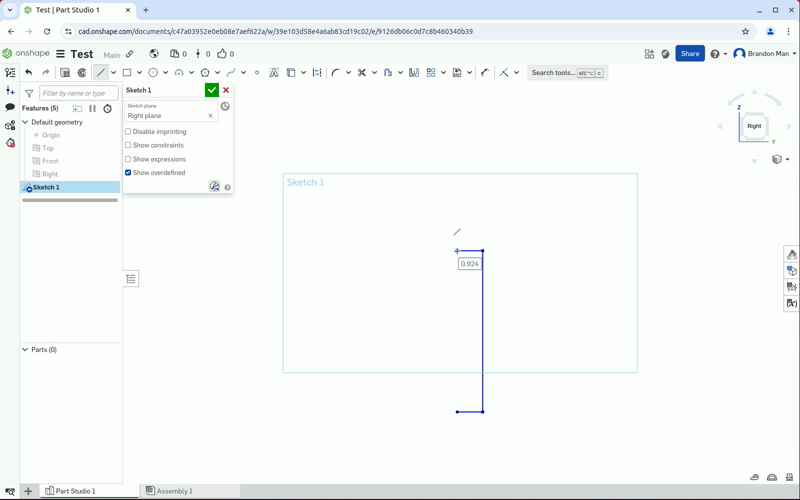
scroll(-6)
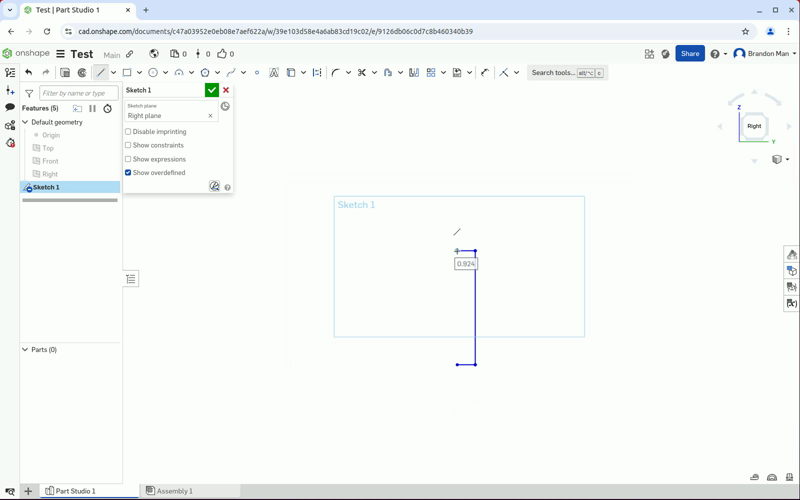
scroll(-6)
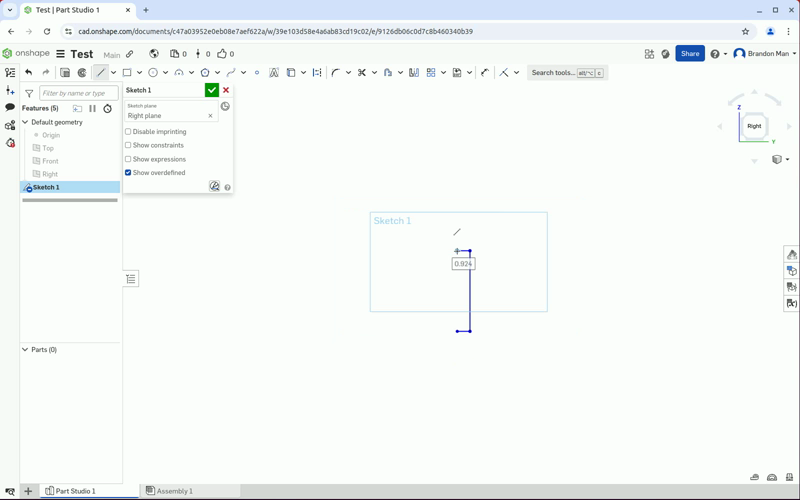
scroll(-6)
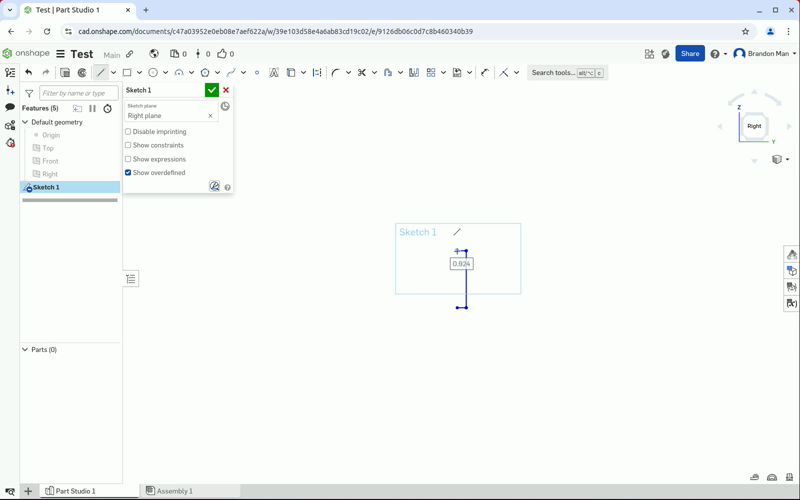
scroll(-6)
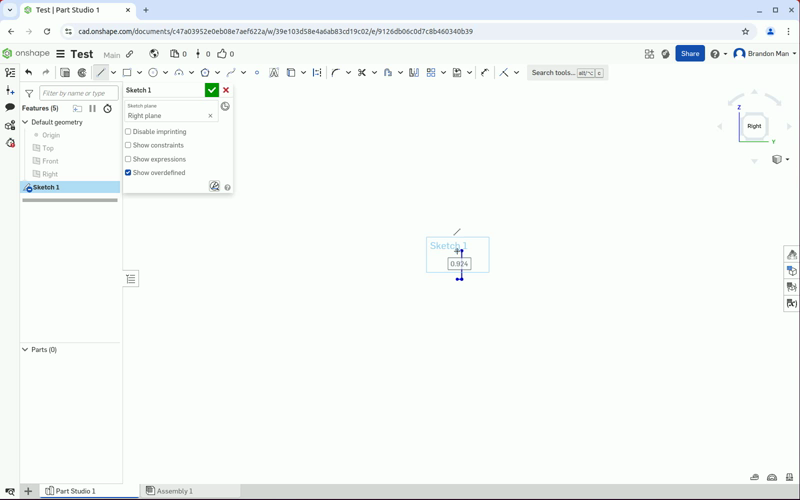
key_up(shift)
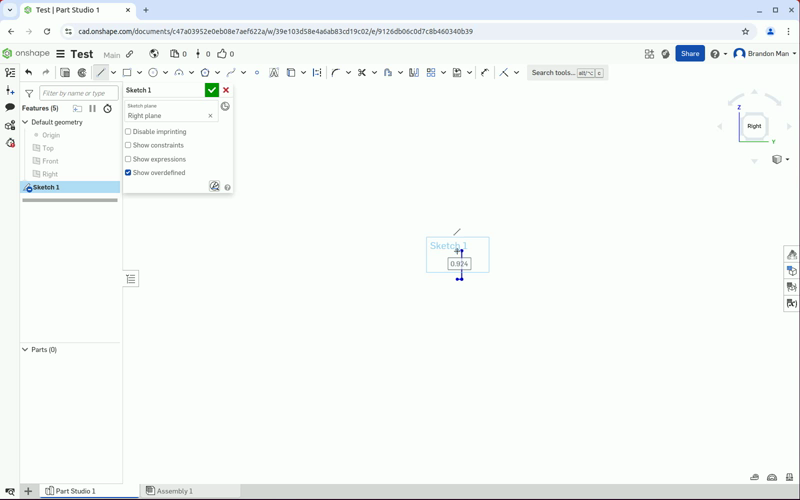
mouse_move(487, 250)
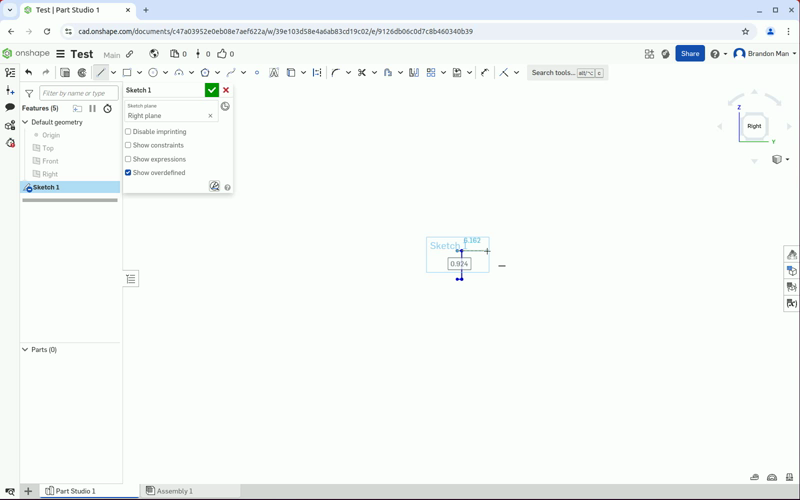
key_down(shift)
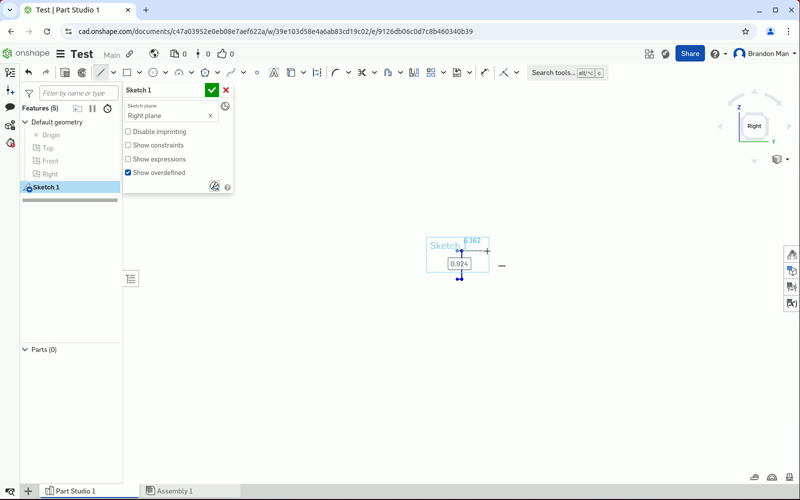
mouse_move(457, 279)
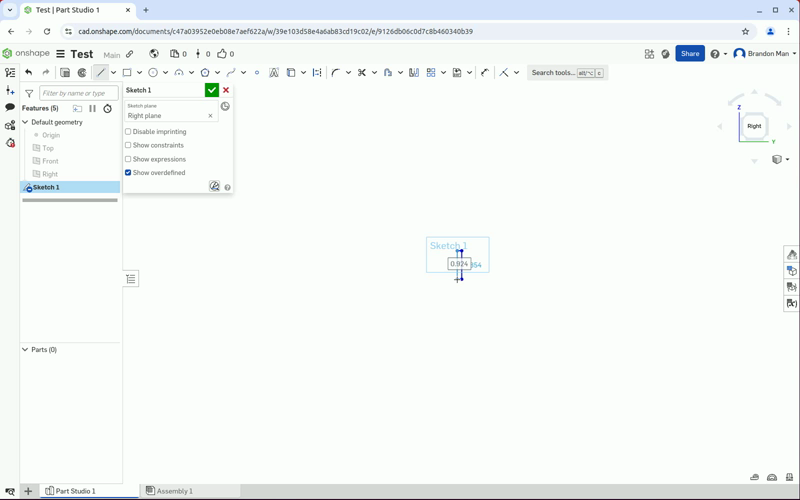
scroll(6)
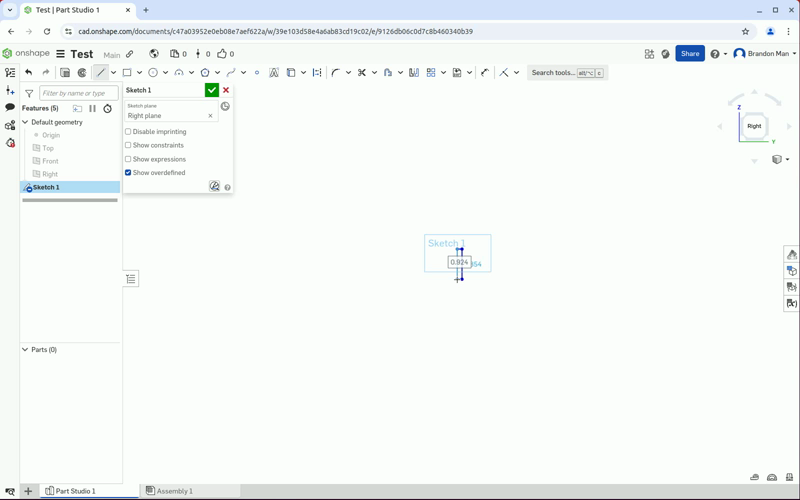
scroll(6)
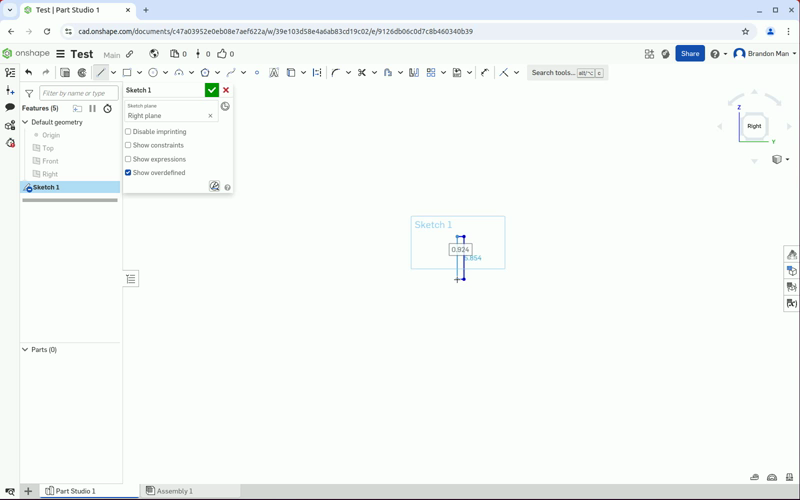
scroll(6)
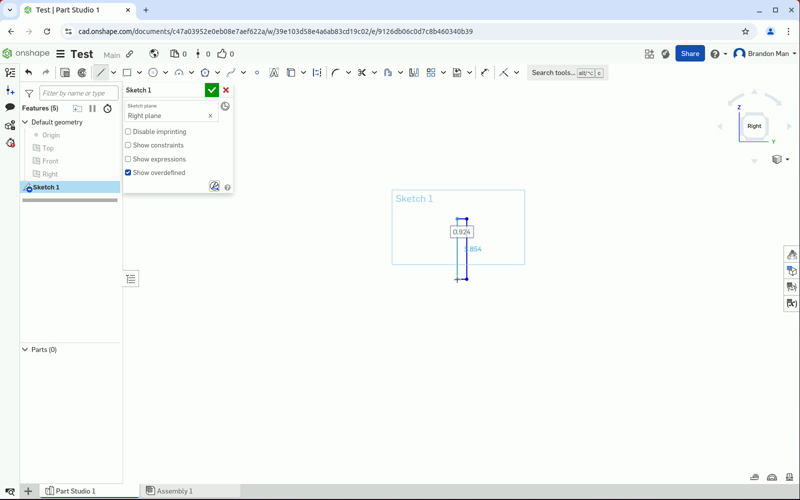
scroll(6)
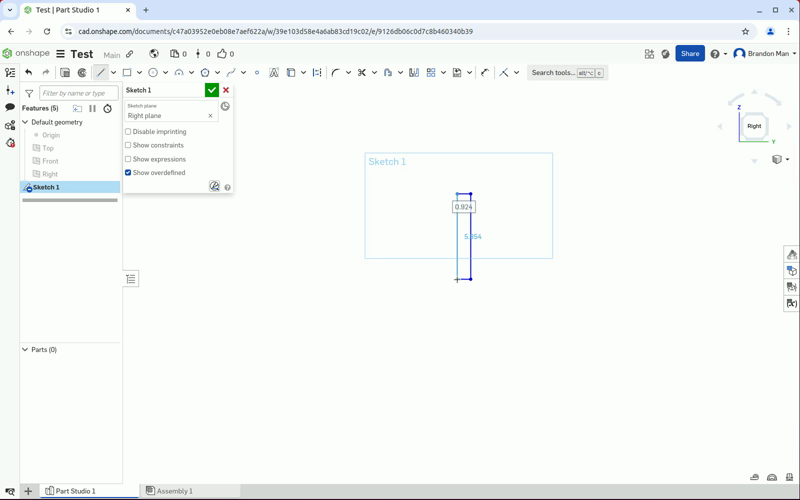
scroll(6)
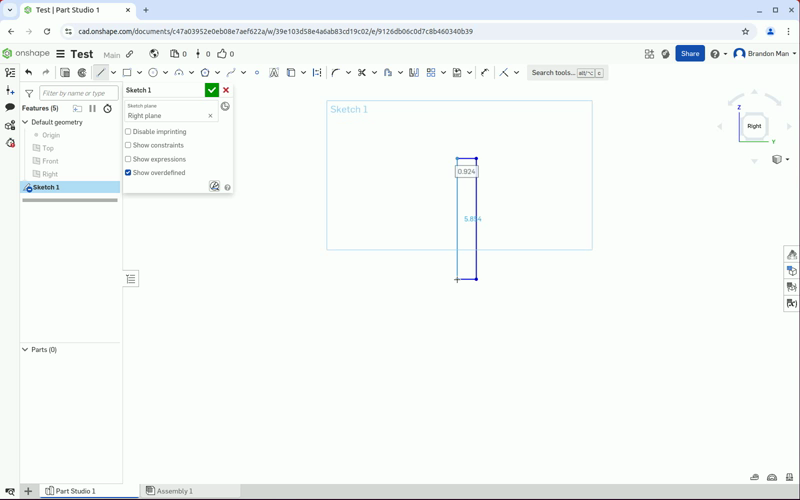
scroll(6)
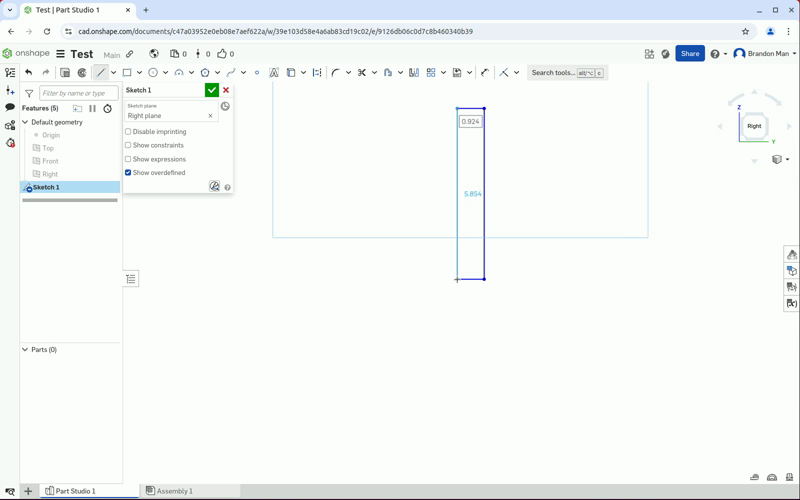
scroll(6)
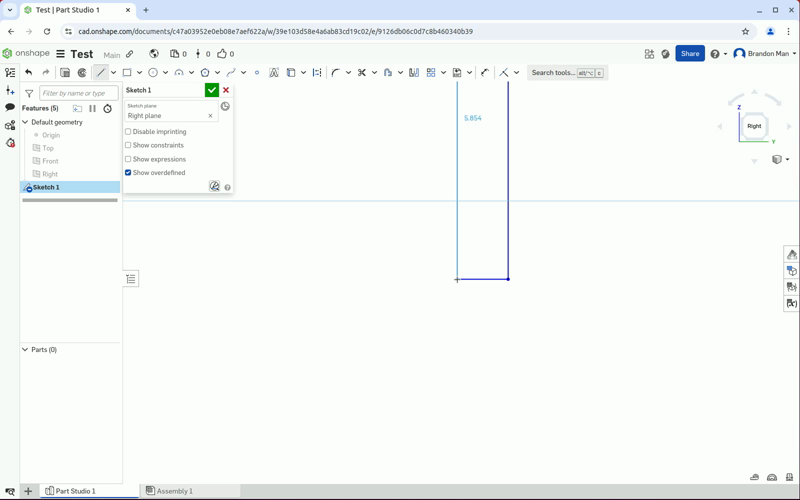
key_up(shift)
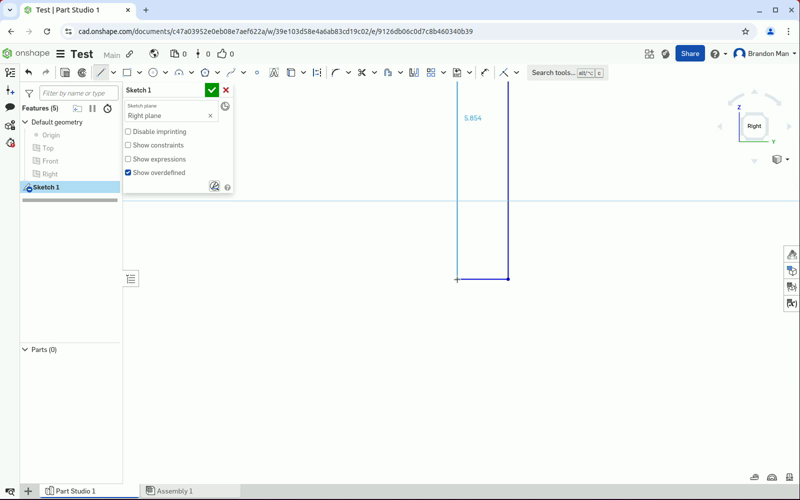
click(457, 279)
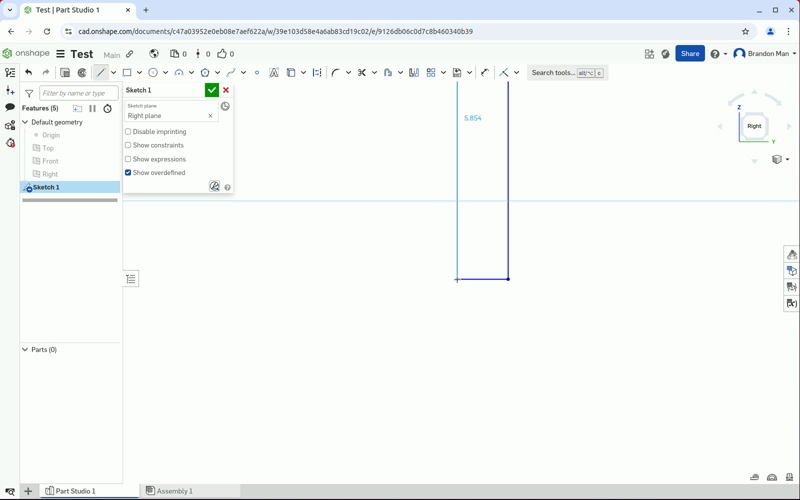
scroll(-6)
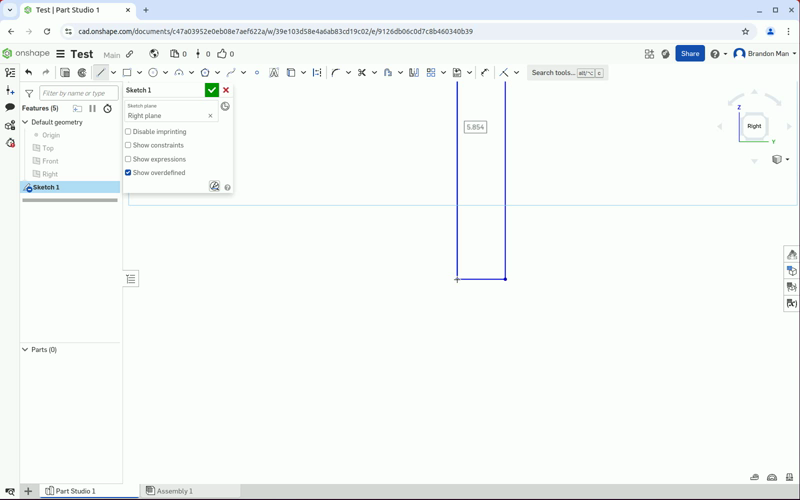
scroll(-6)
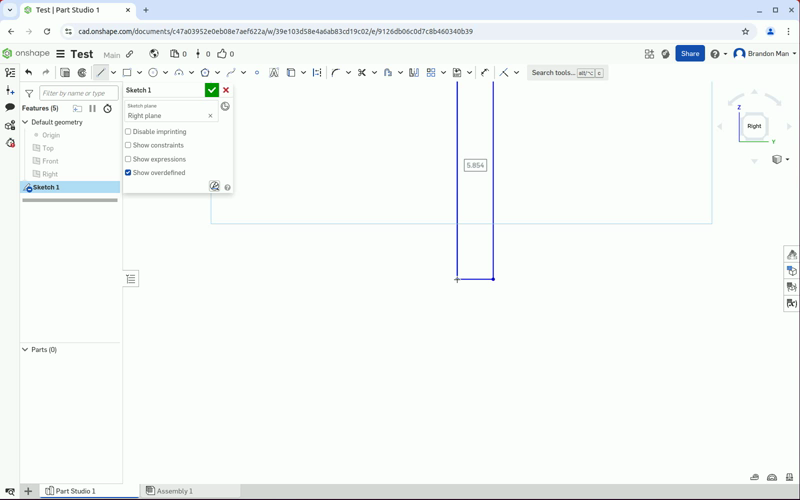
scroll(-6)
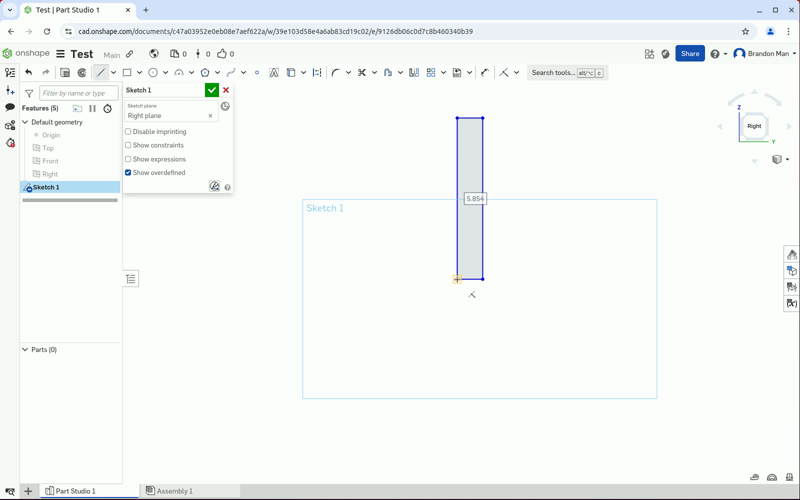
scroll(-6)
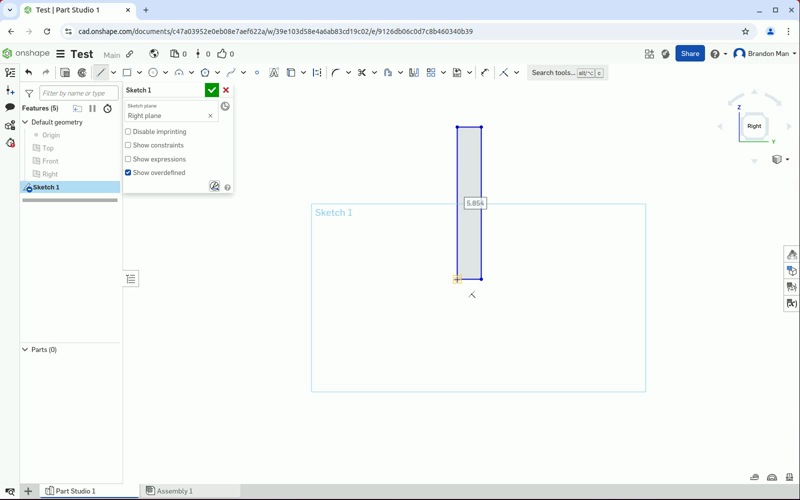
scroll(-6)
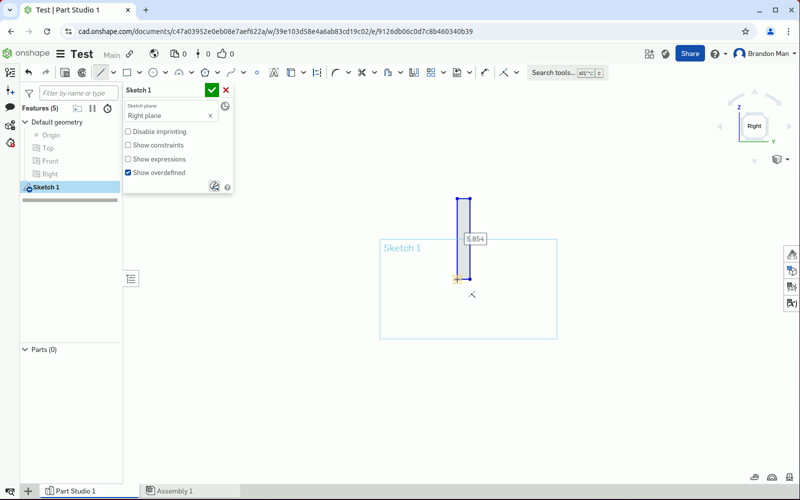
scroll(-6)
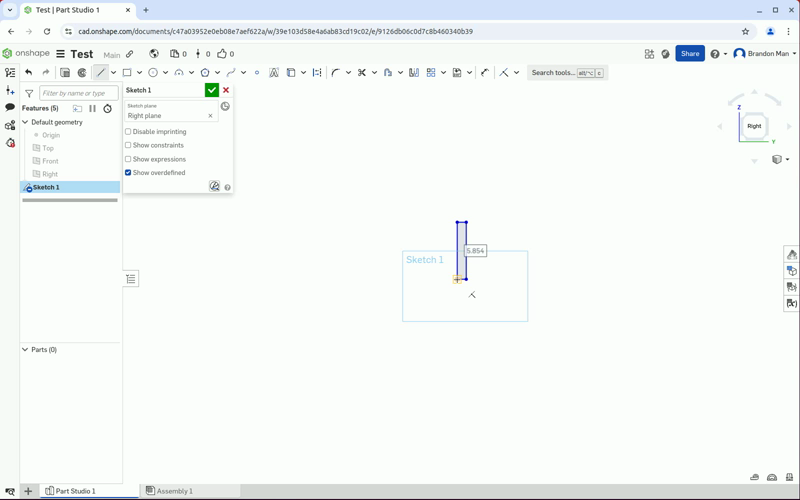
scroll(-6)
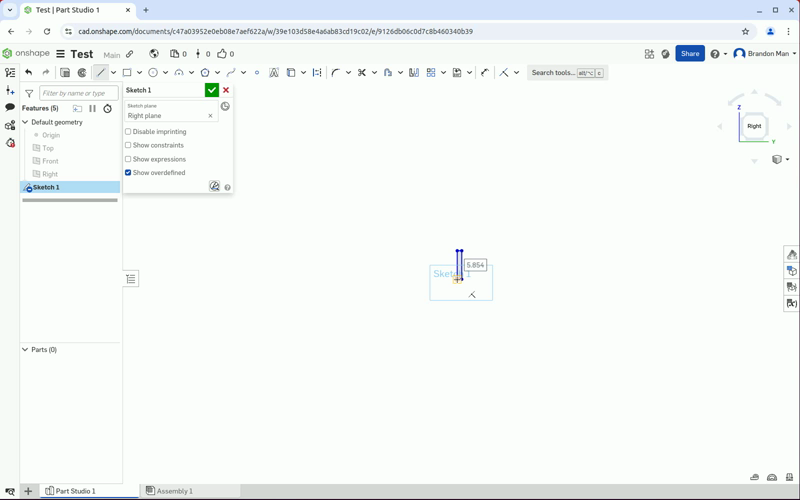
key(esc)
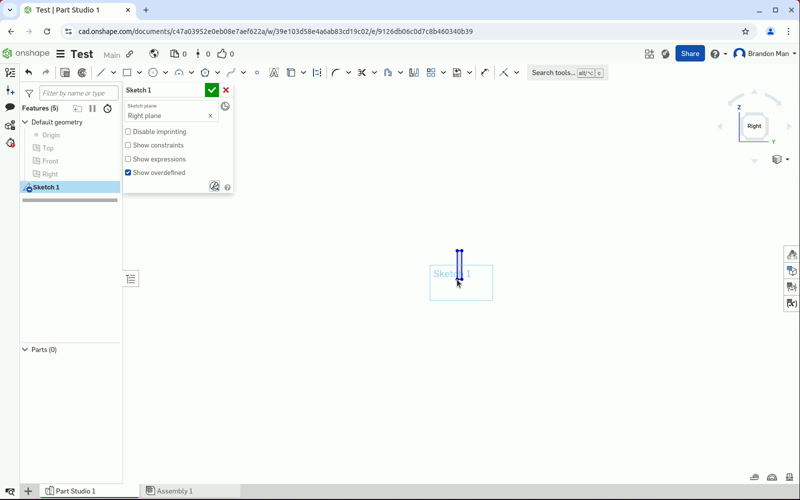
mouse_move(460, 257)
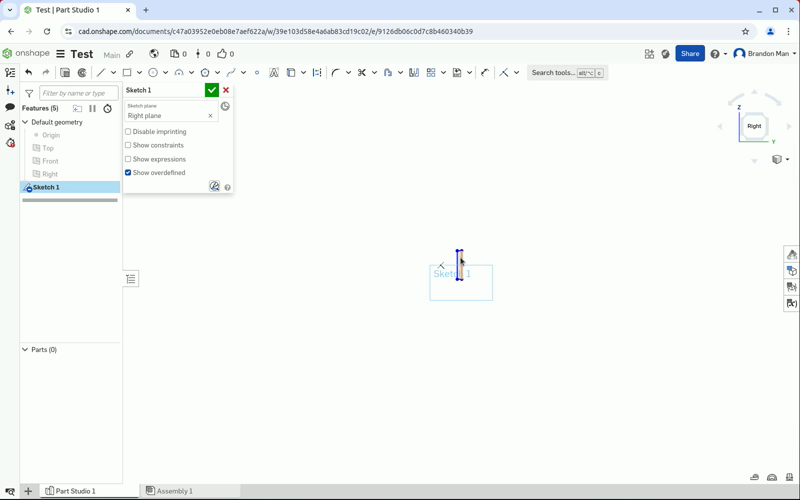
scroll(6)
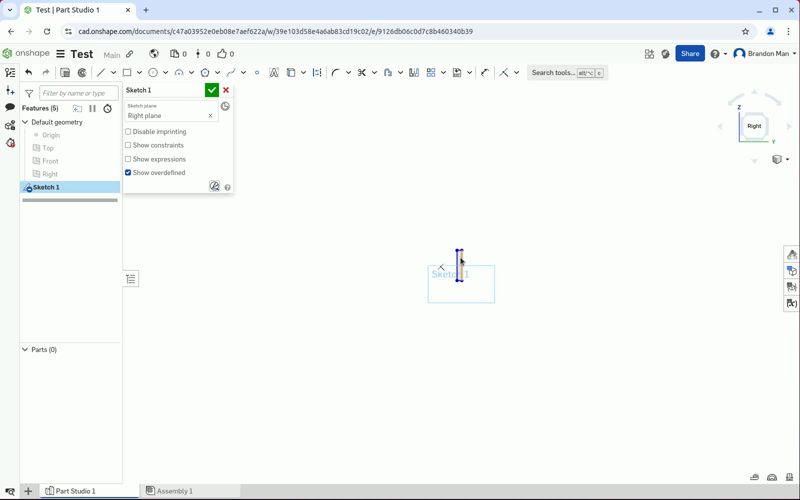
scroll(6)
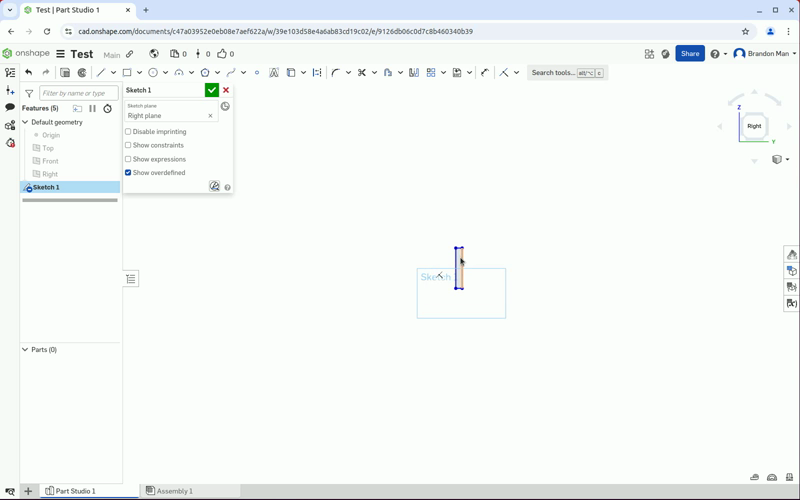
scroll(6)
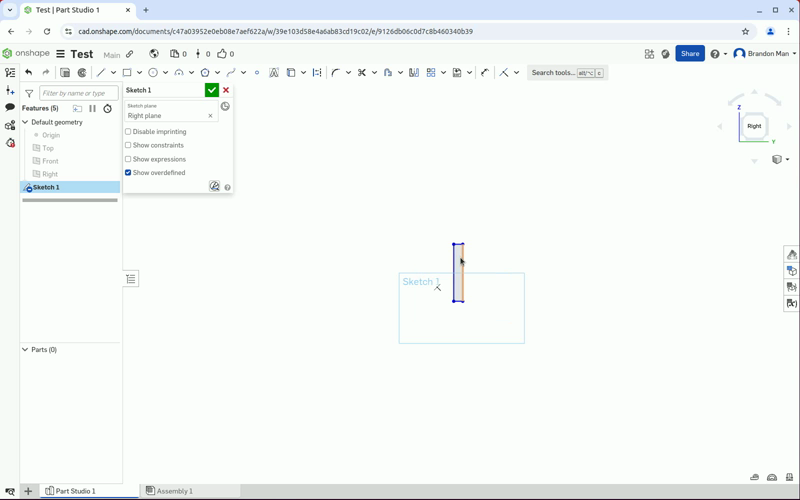
scroll(6)
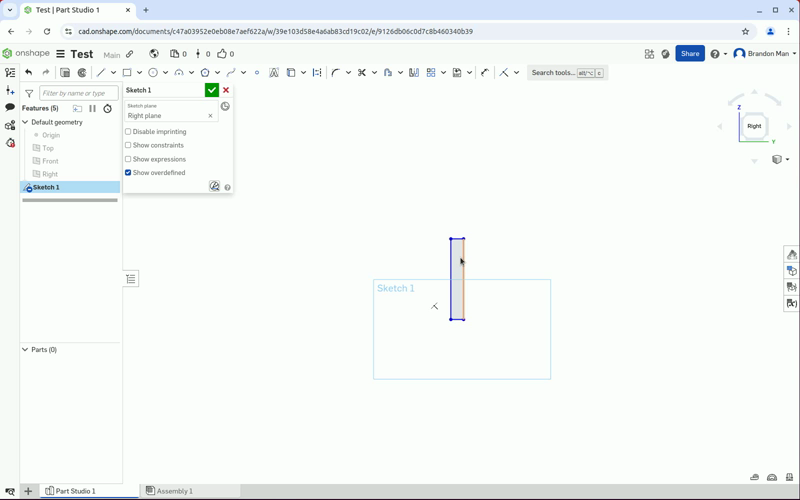
scroll(6)
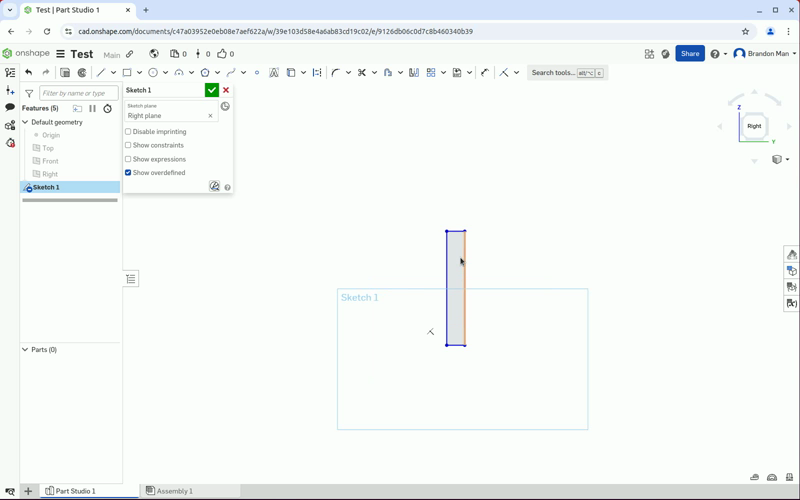
scroll(6)
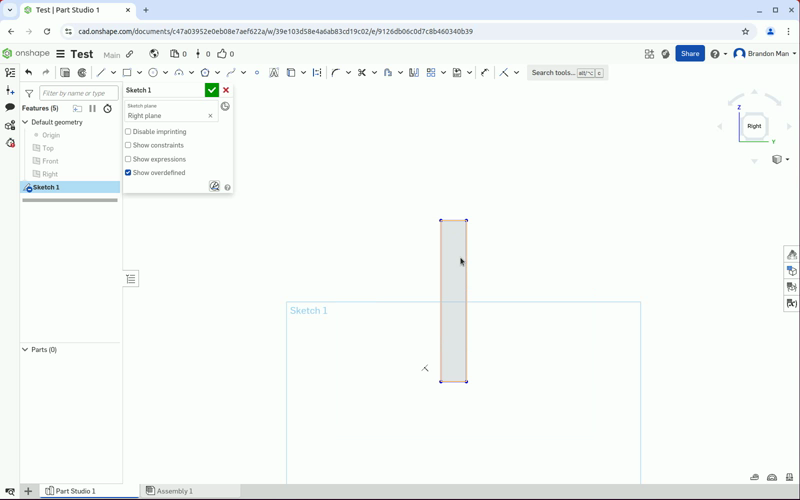
scroll(6)
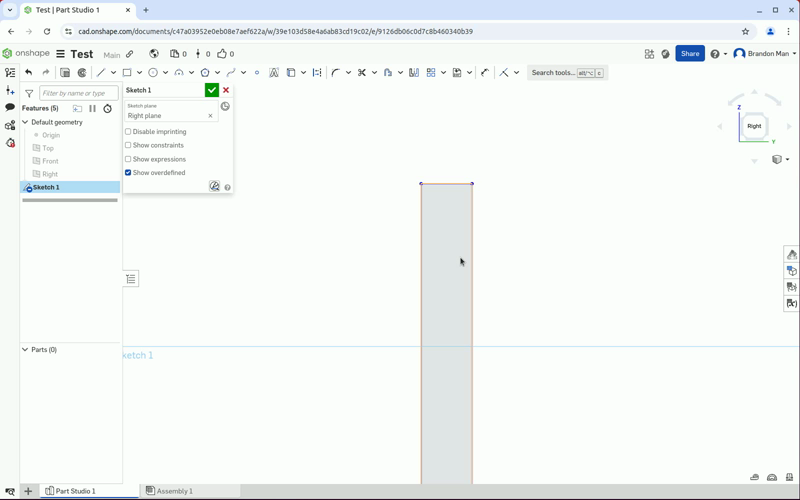
click(460, 257)
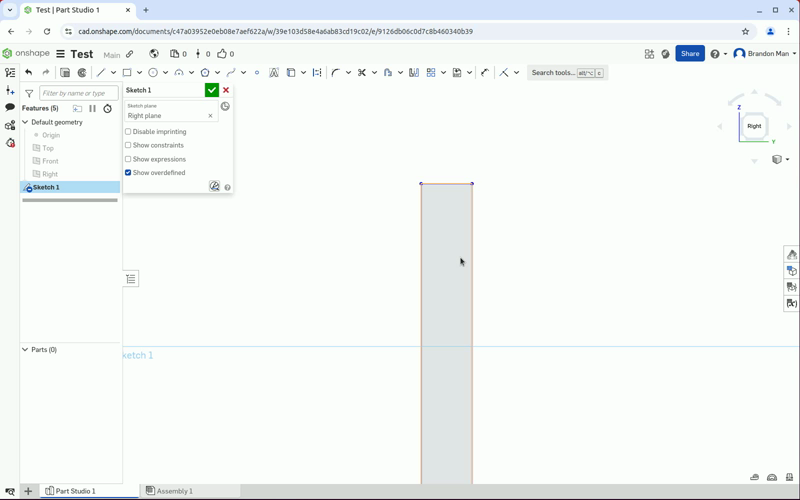
scroll(-6)
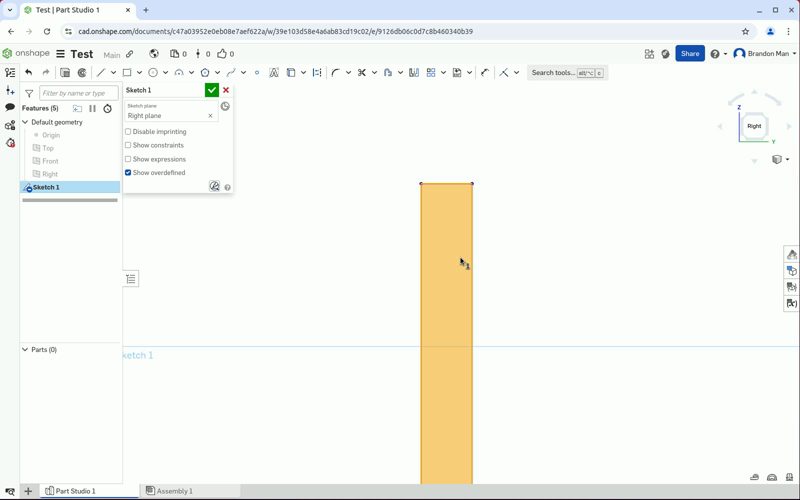
scroll(-6)
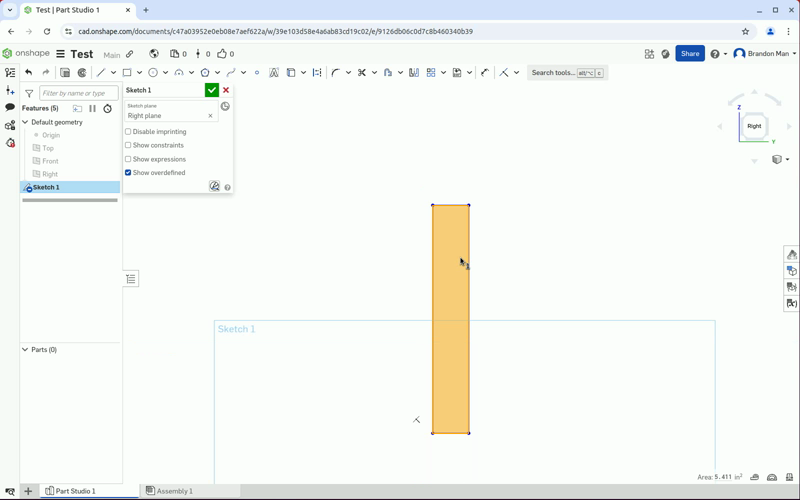
scroll(-6)
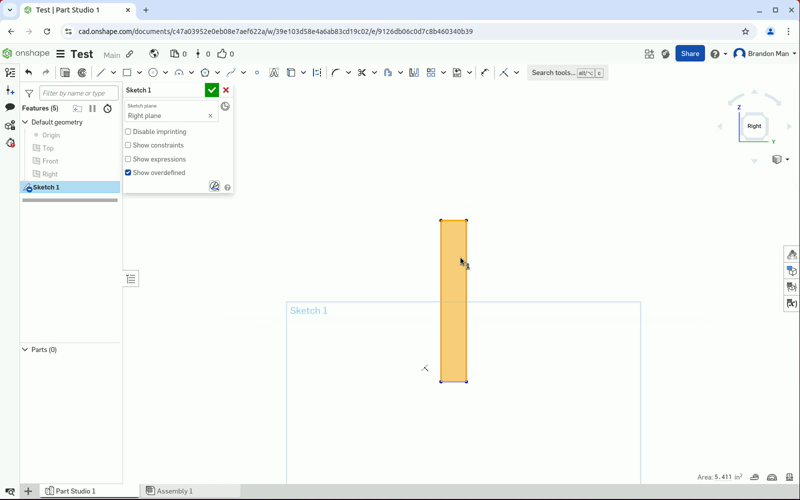
scroll(-6)
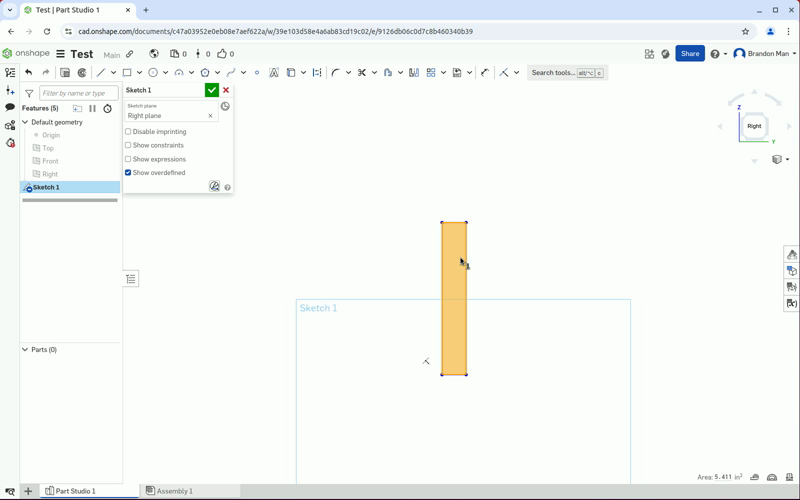
scroll(-6)
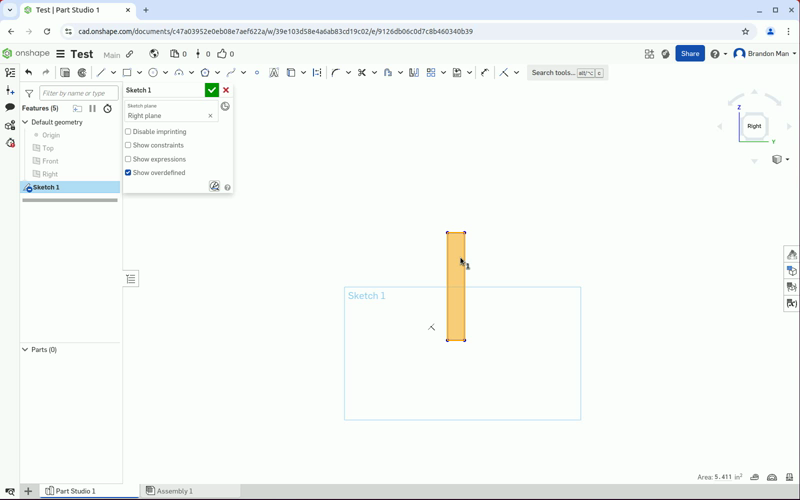
scroll(-6)
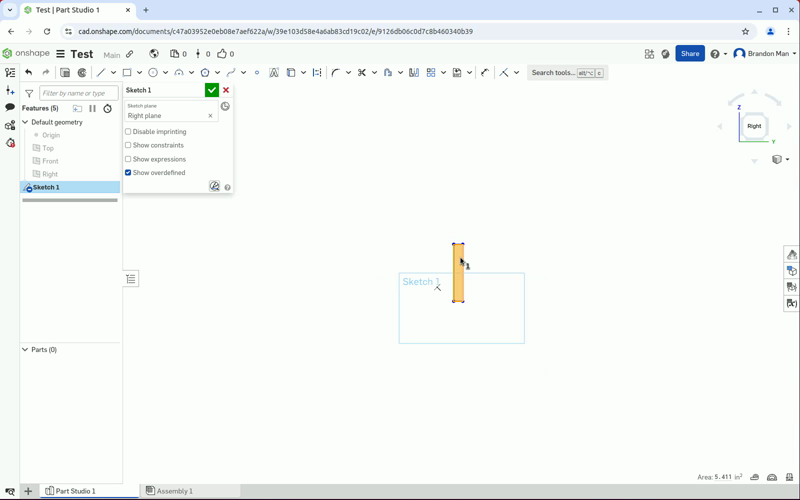
scroll(-6)
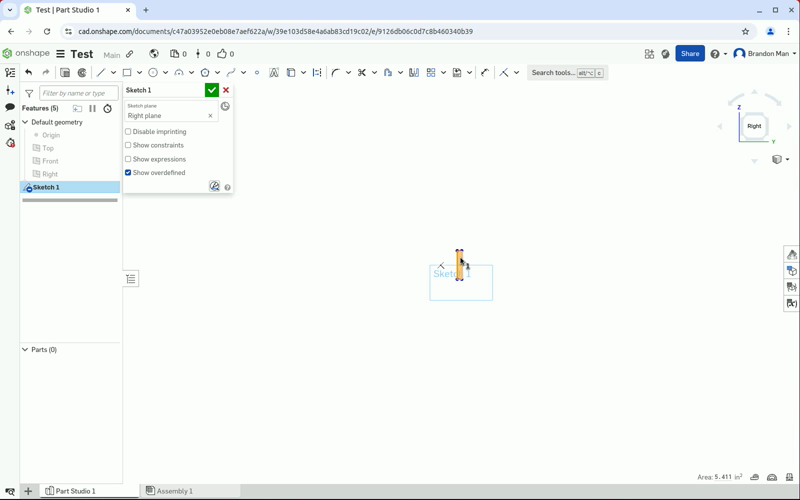
mouse_move(73, 352)
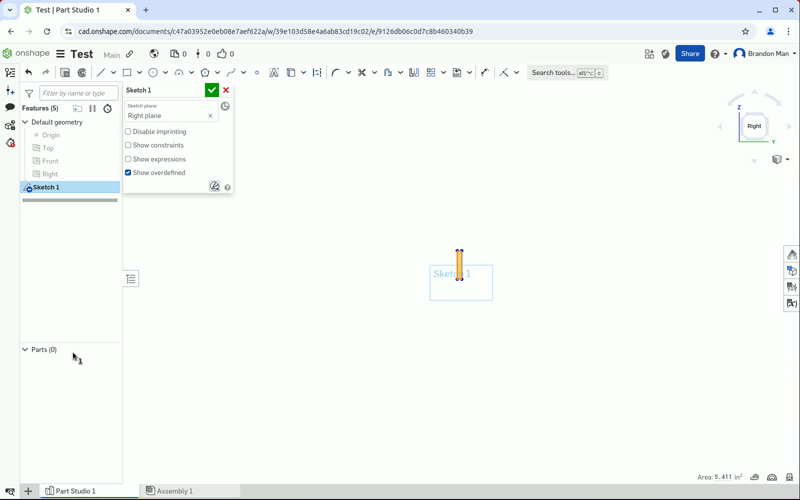
key(shift+y)
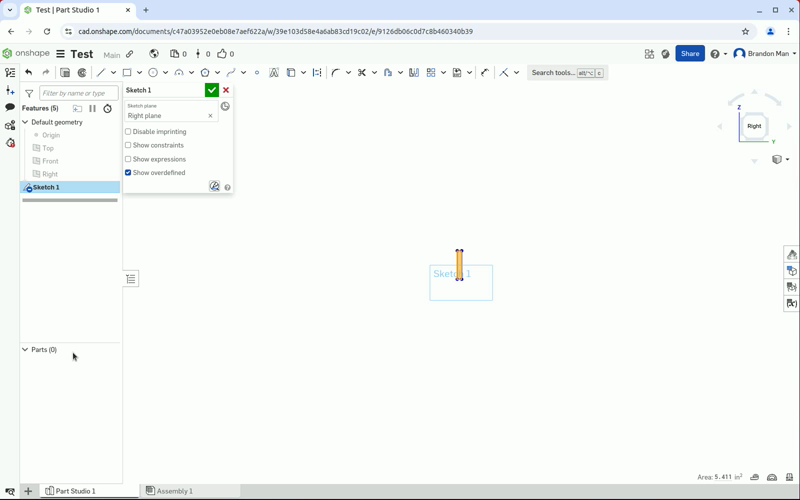
key(shift+e)
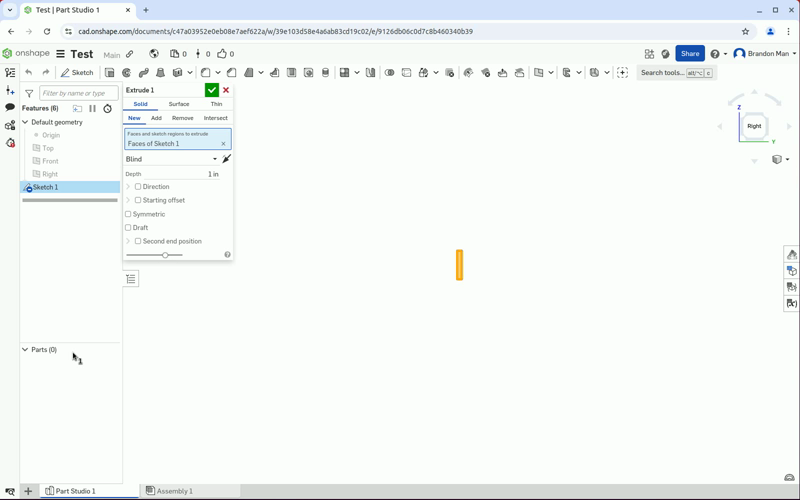
mouse_move(143, 106)
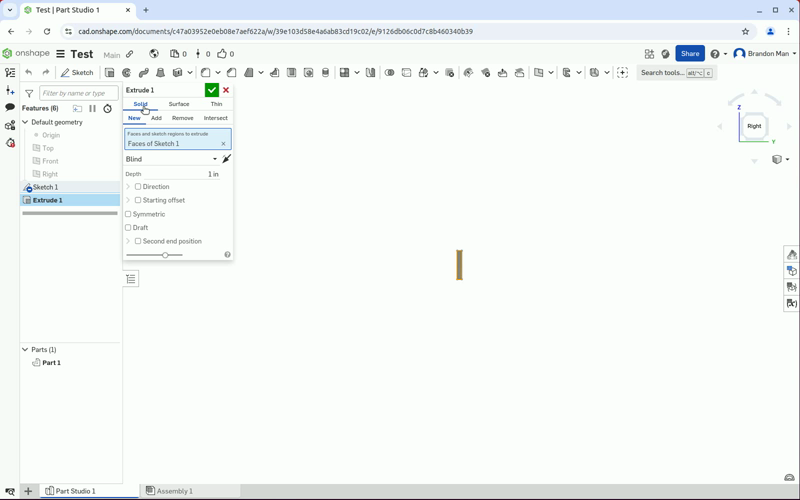
click(143, 106)
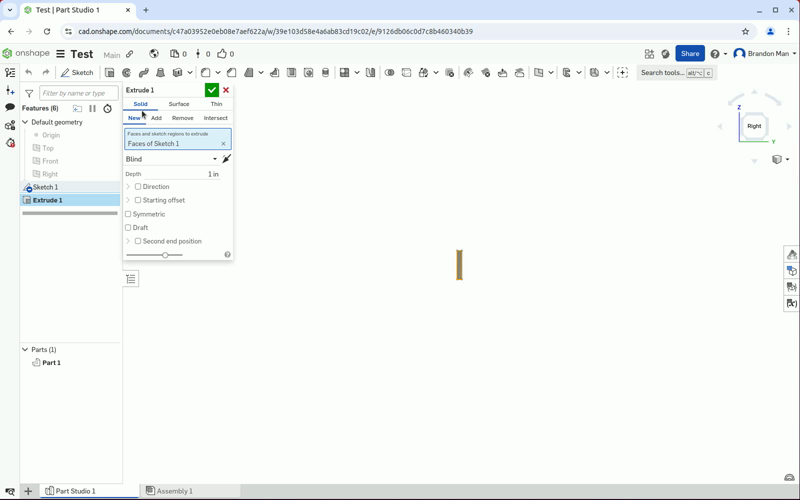
mouse_move(137, 120)
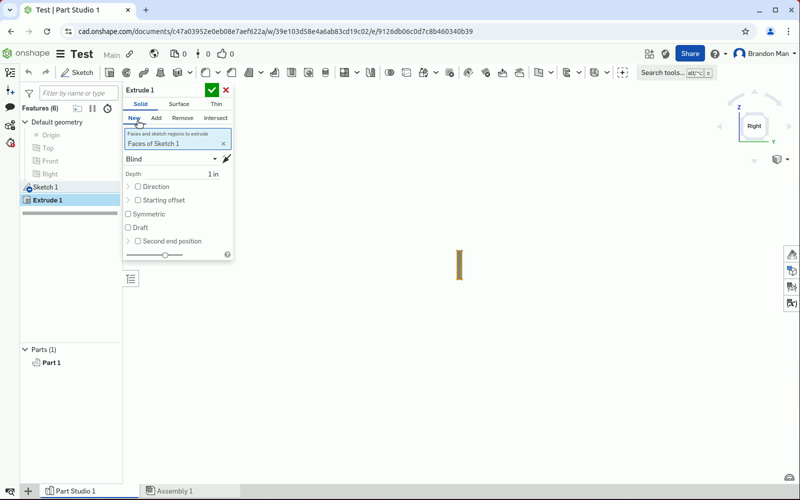
click(137, 120)
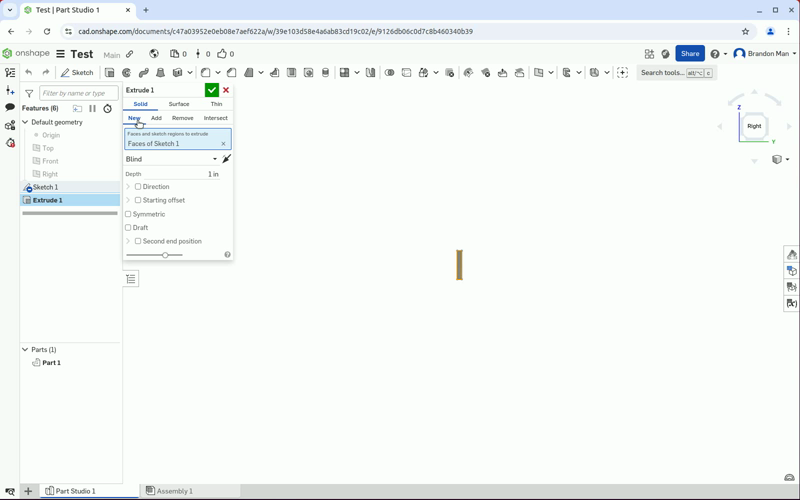
key(tab, 4)
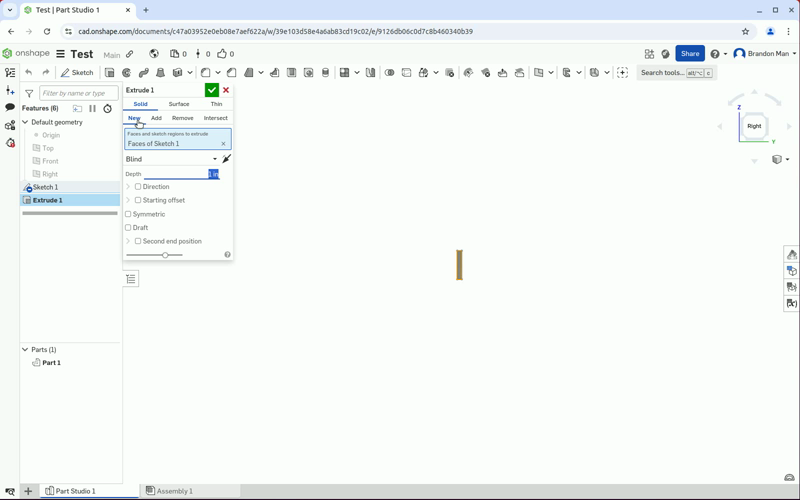
text(23.108)
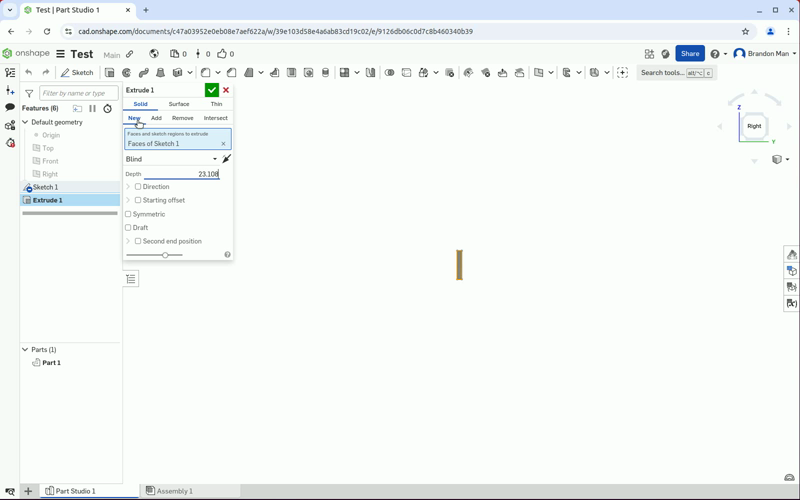
key(enter)
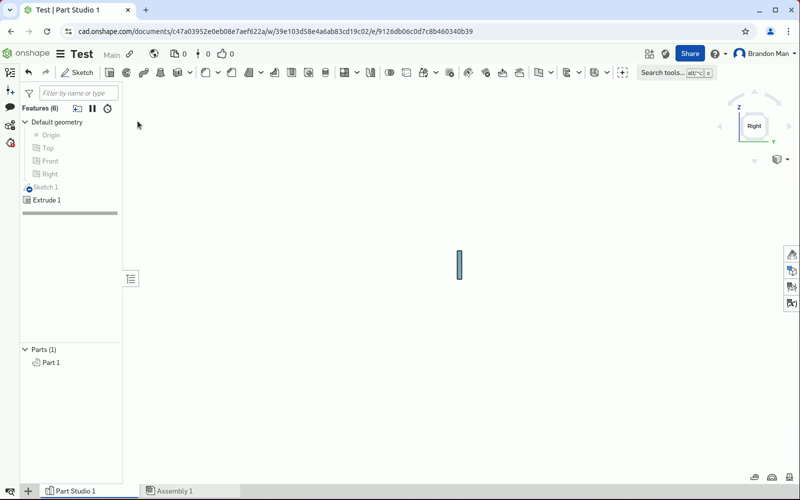
key(shift+h)
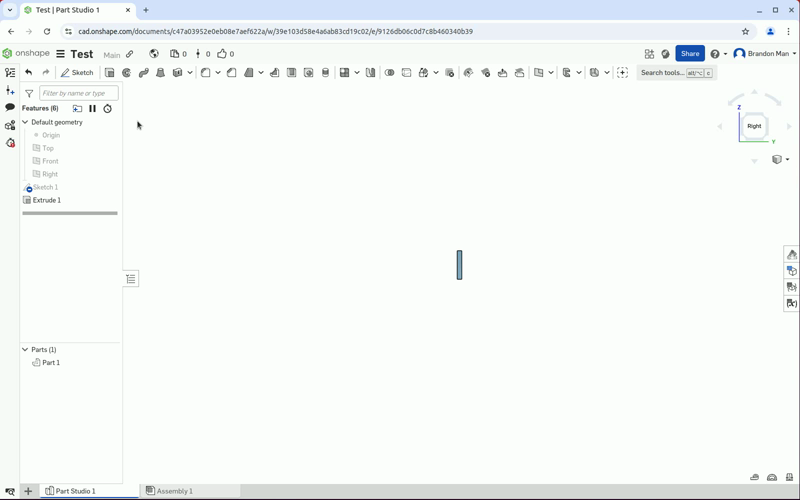
key(shift+h)
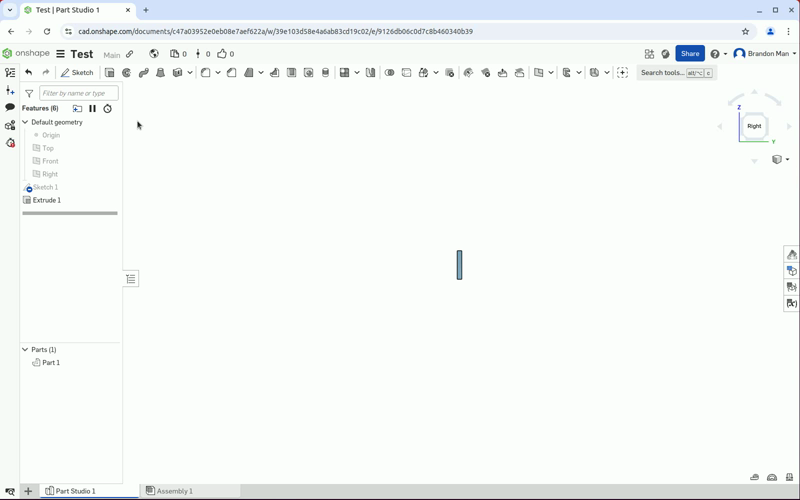
mouse_move(73, 189)
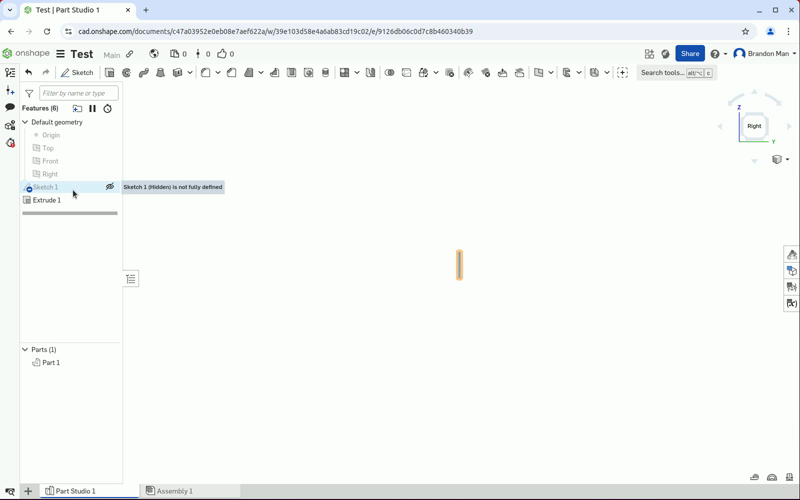
click(73, 189)
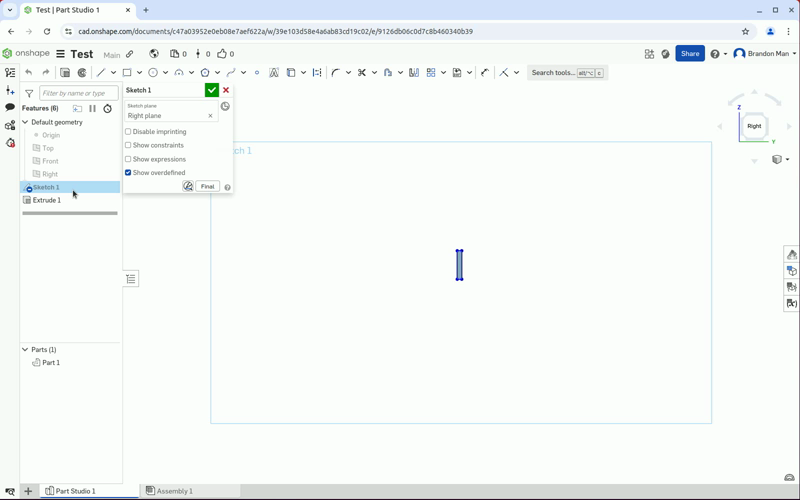
mouse_move(229, 92)
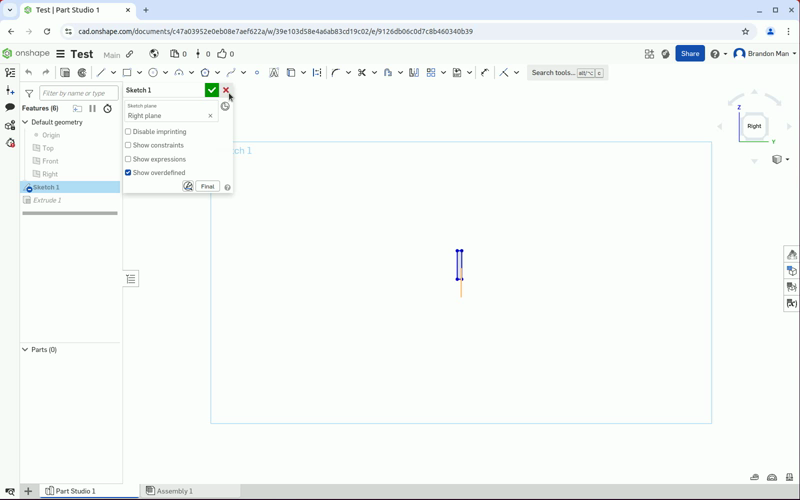
click(229, 92)
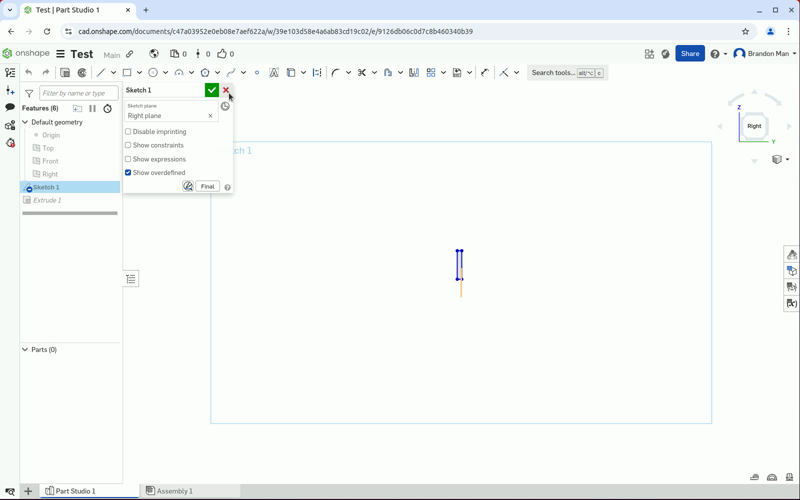
key(shift+s)
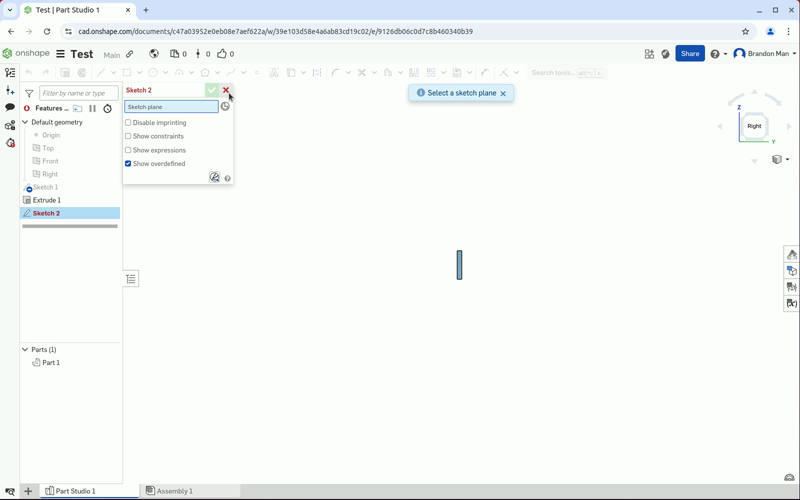
mouse_move(73, 176)
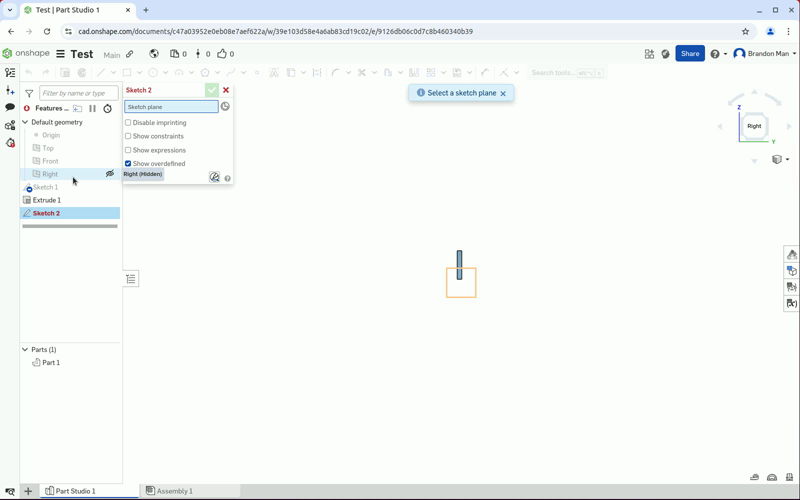
click(73, 176)
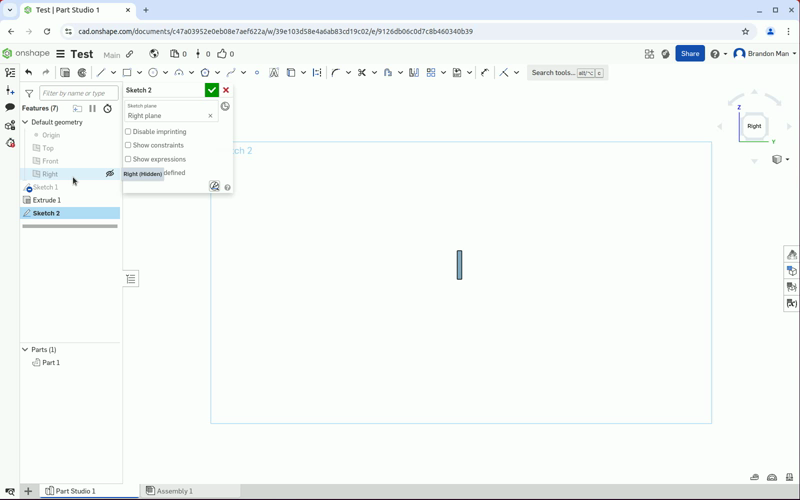
mouse_move(73, 352)
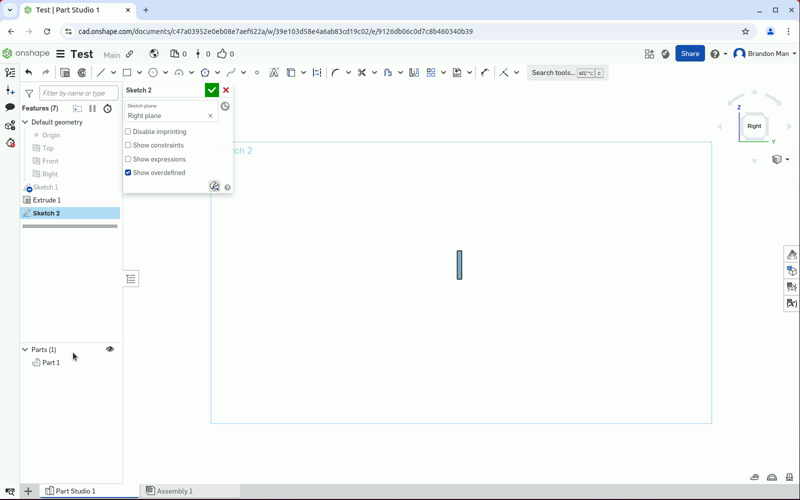
key(y)
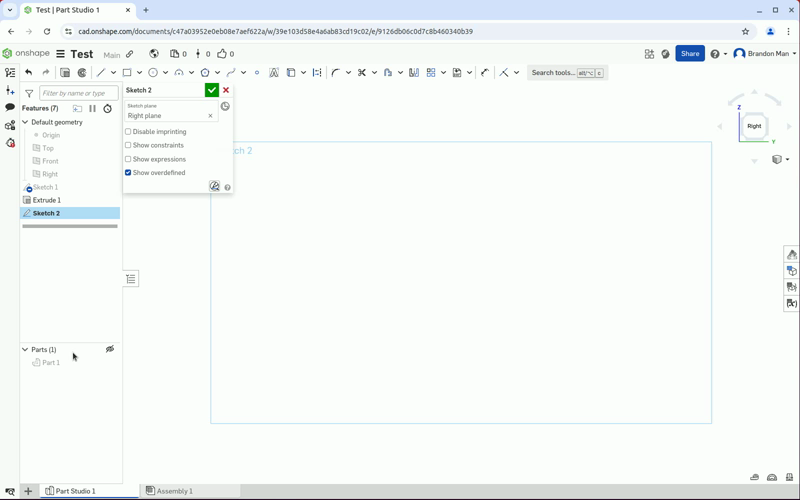
key(l)
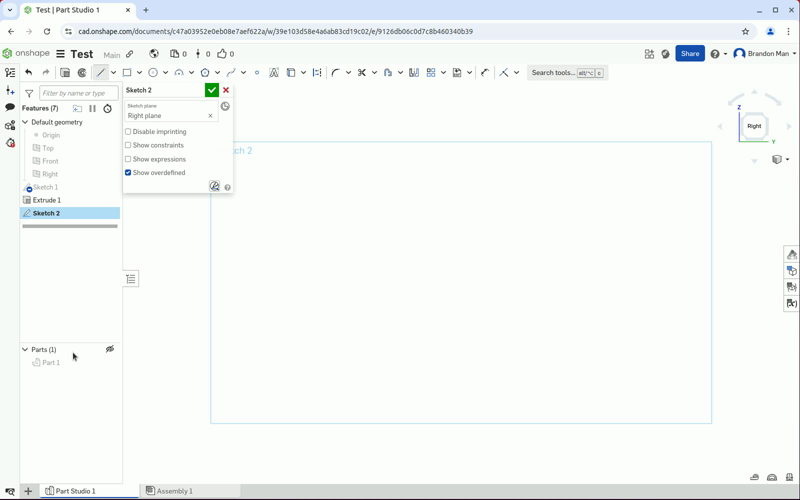
key_down(shift)
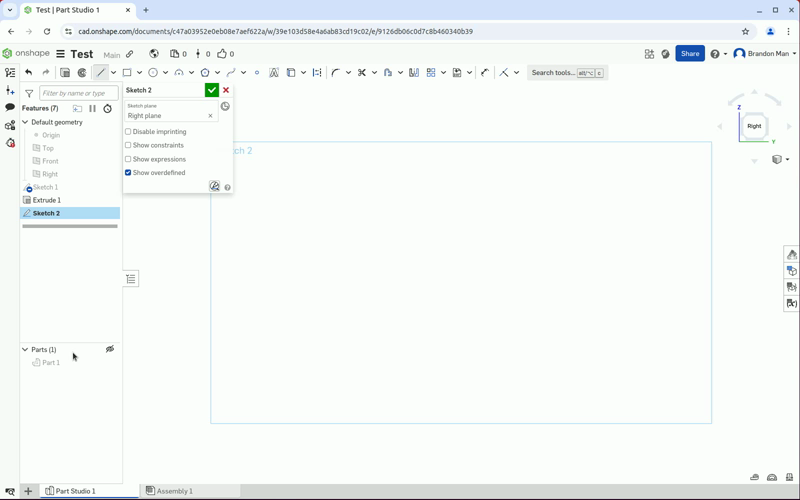
mouse_move(429, 282)
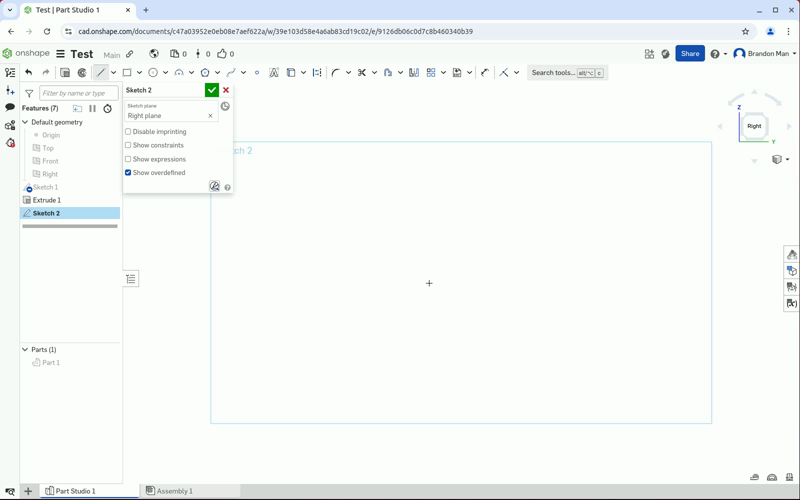
click(429, 282)
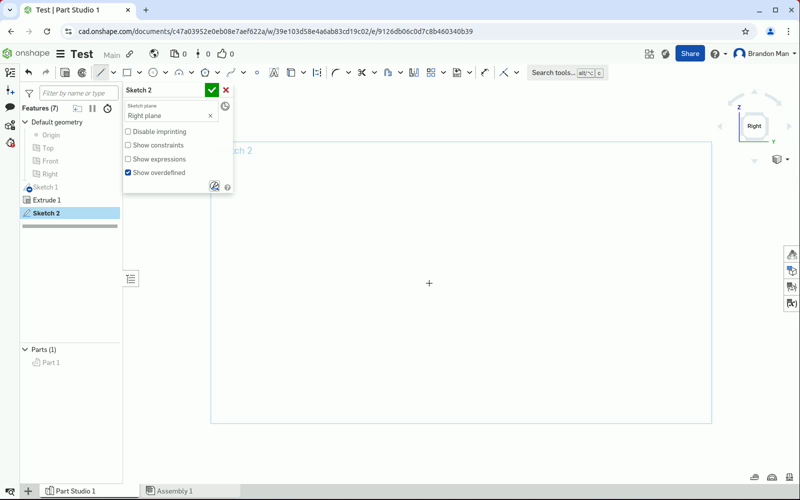
key_up(shift)
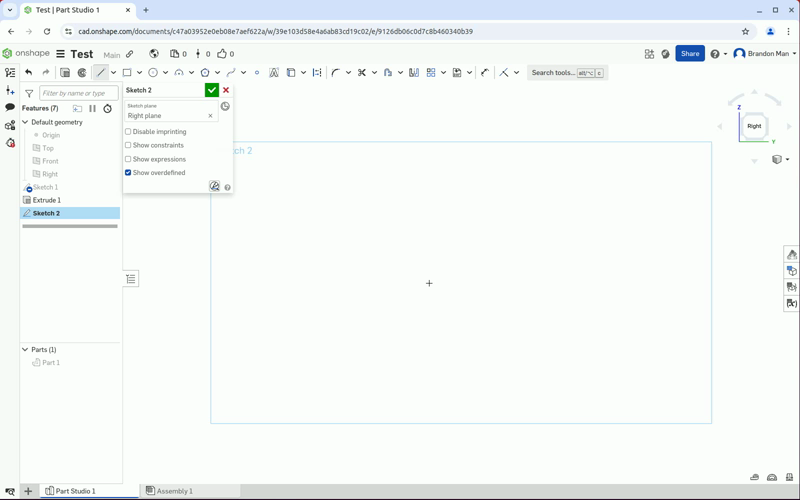
key_down(shift)
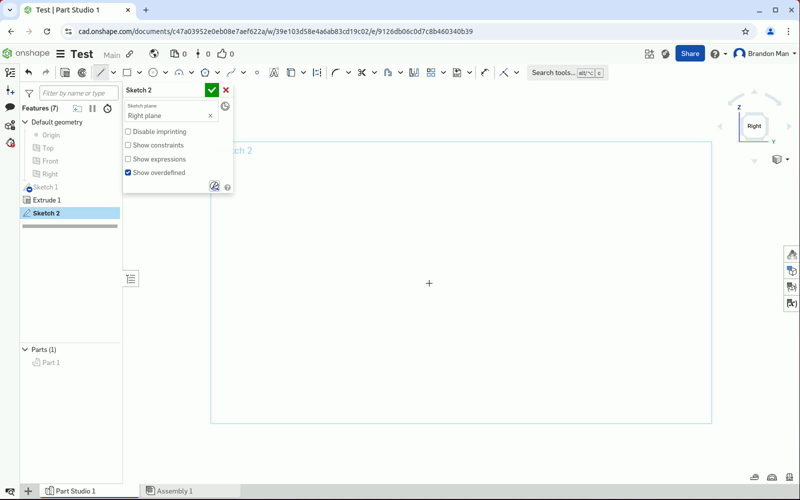
mouse_move(459, 282)
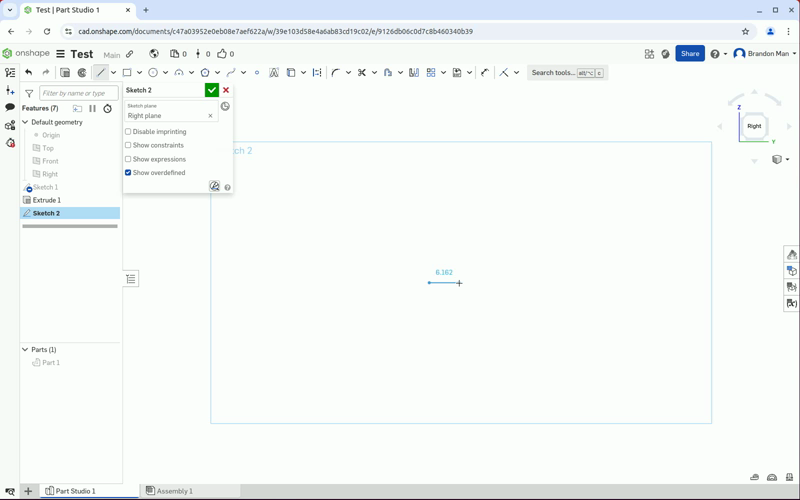
mouse_move(461, 282)
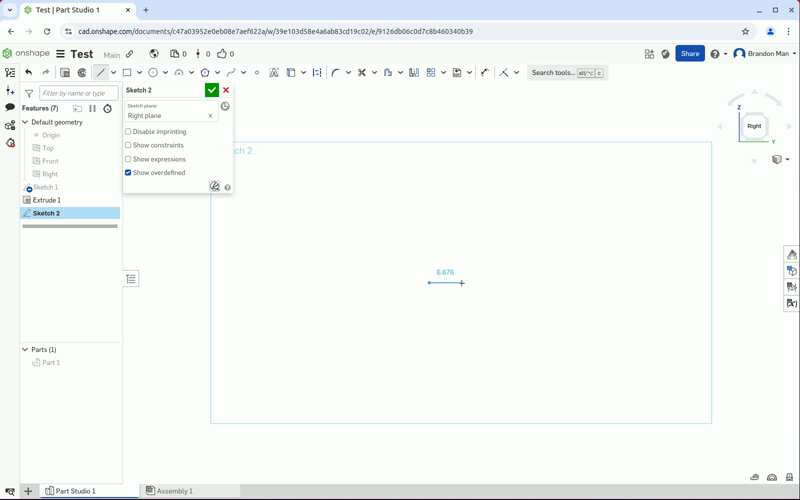
click(461, 282)
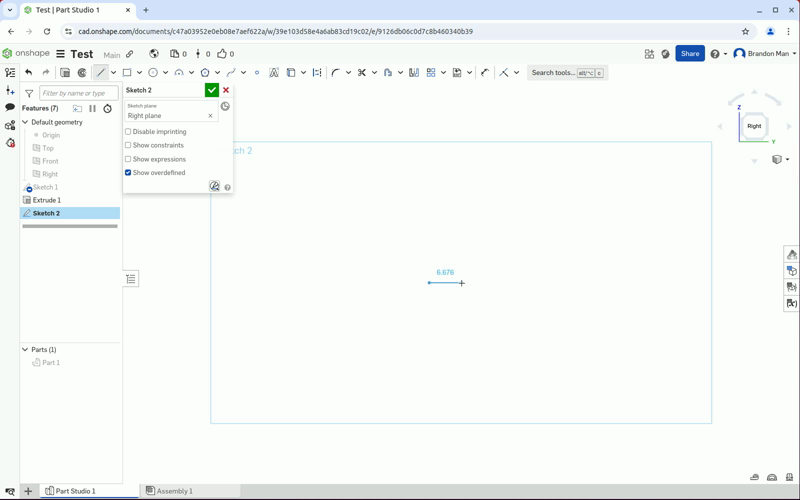
key_up(shift)
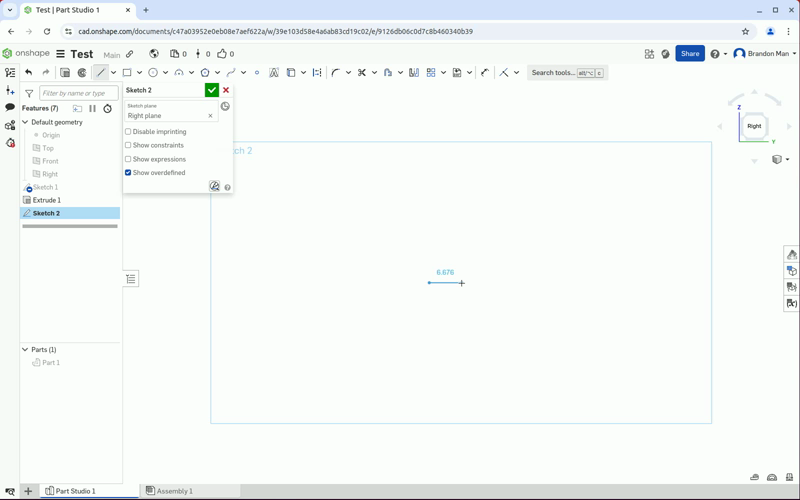
key_down(shift)
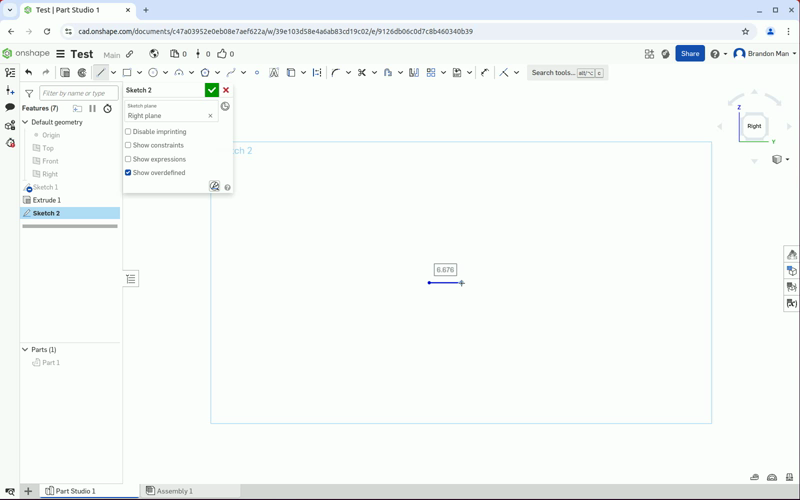
mouse_move(491, 282)
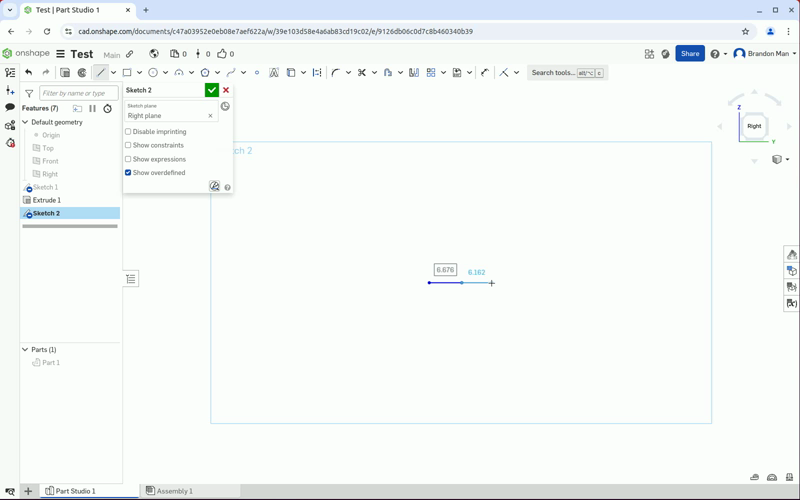
mouse_move(461, 278)
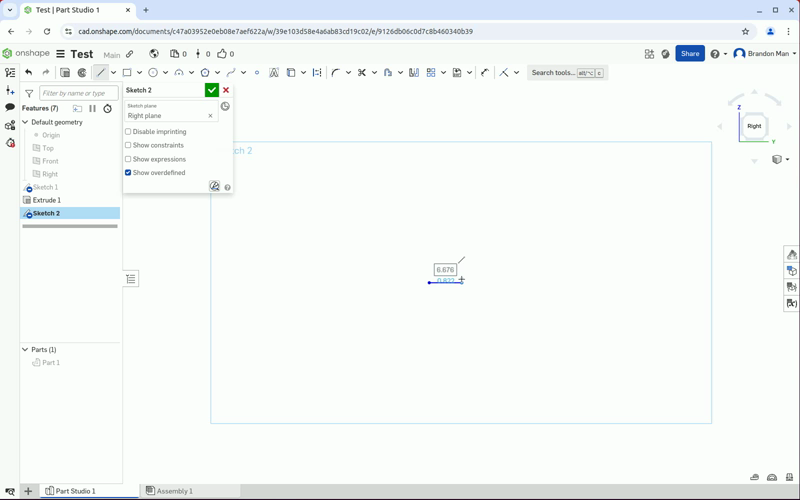
scroll(6)
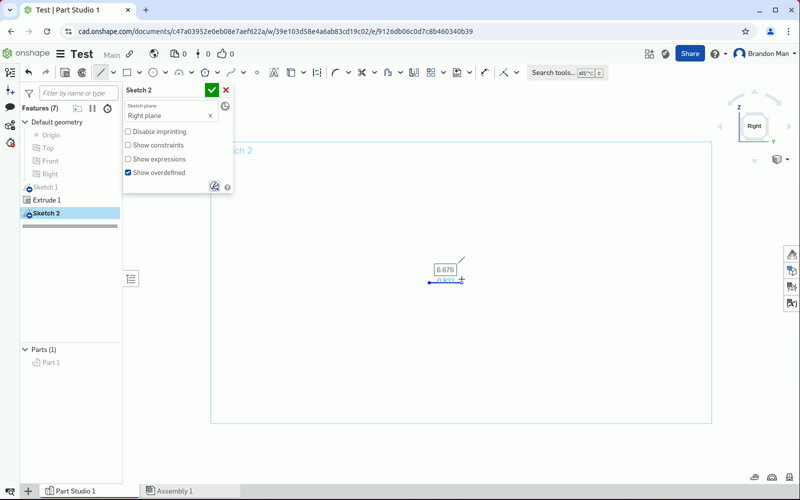
scroll(6)
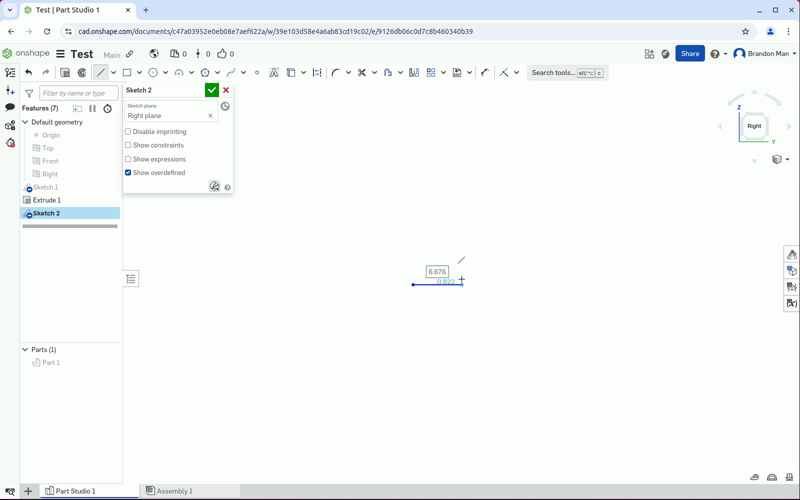
scroll(6)
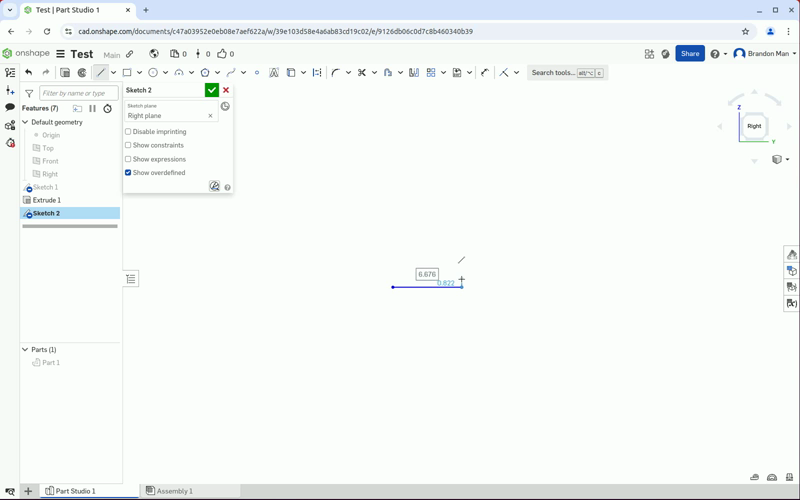
scroll(6)
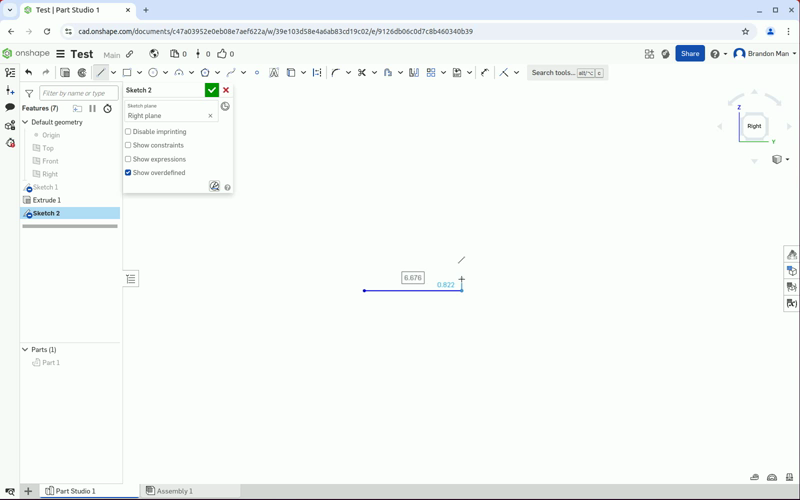
scroll(6)
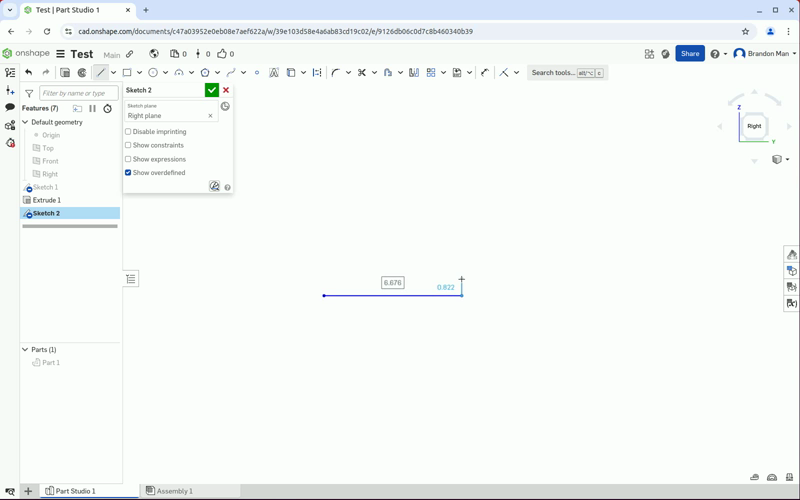
scroll(6)
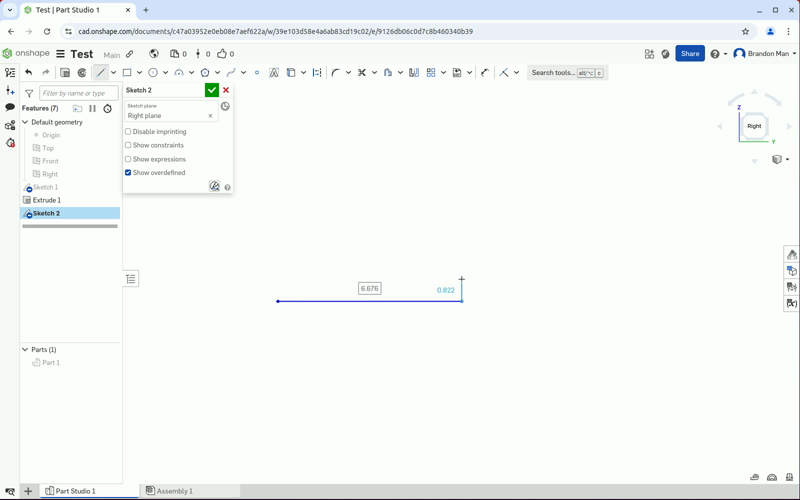
scroll(6)
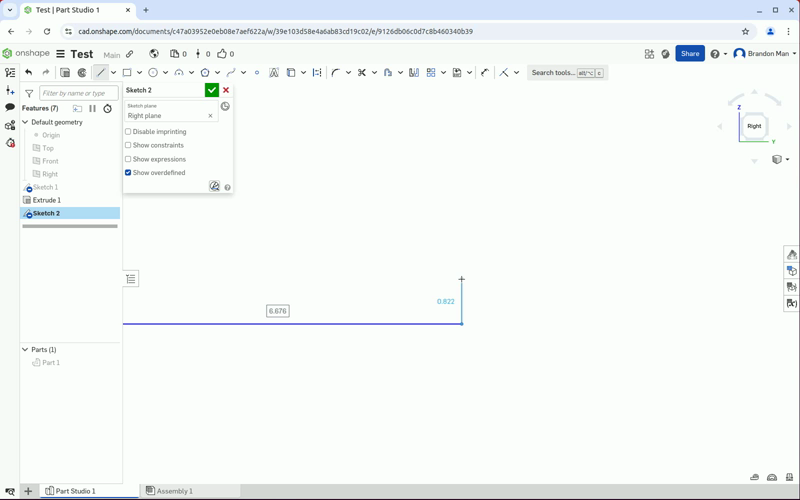
click(461, 278)
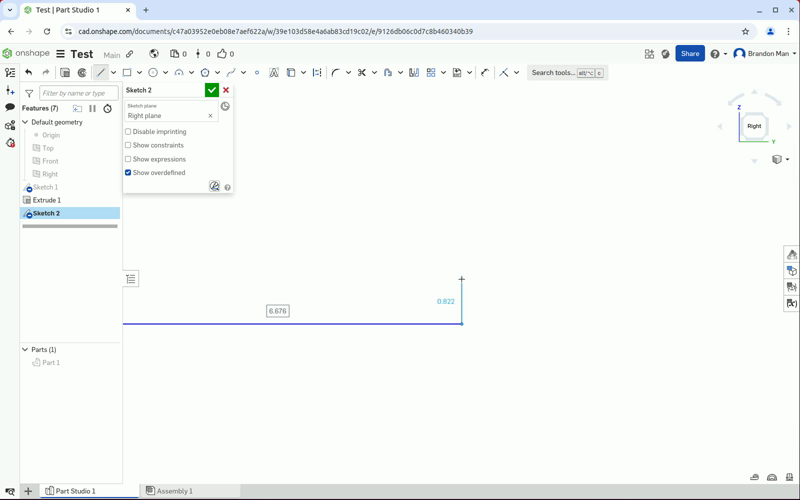
scroll(-6)
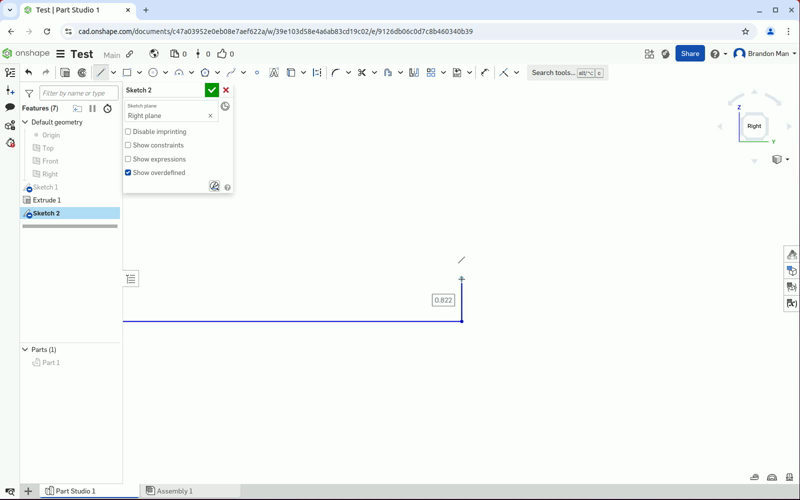
scroll(-6)
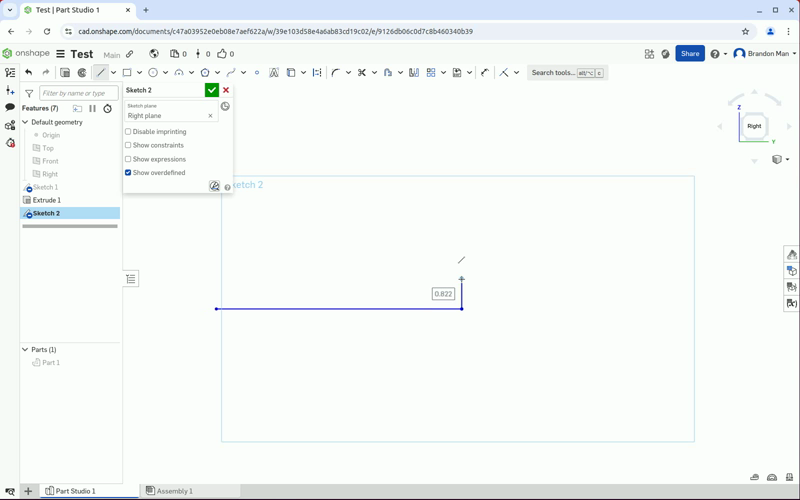
scroll(-6)
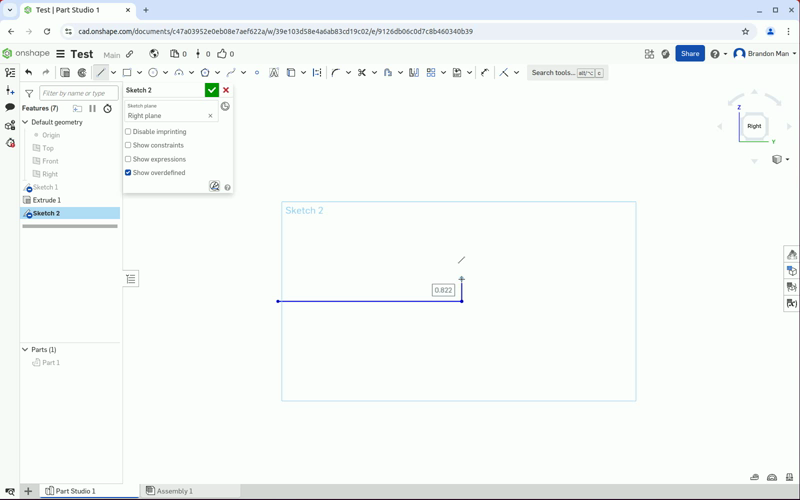
scroll(-6)
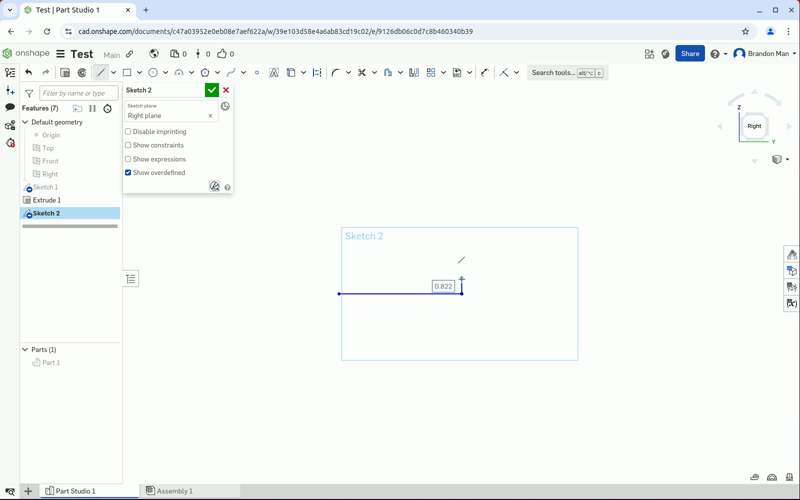
scroll(-6)
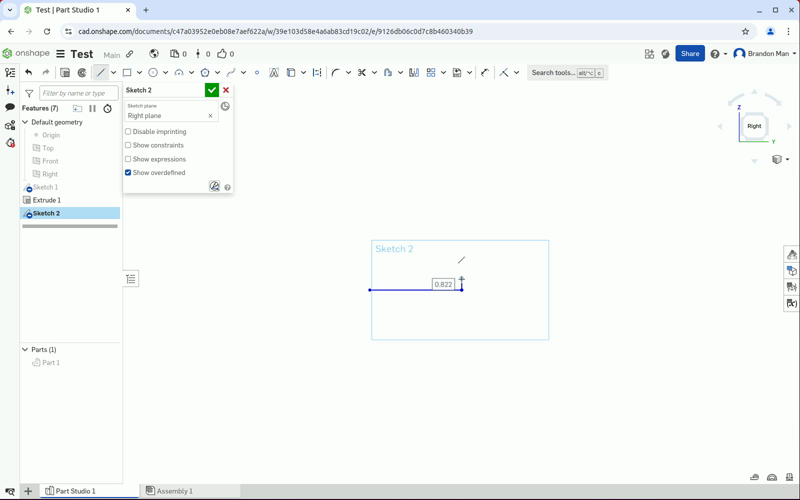
scroll(-6)
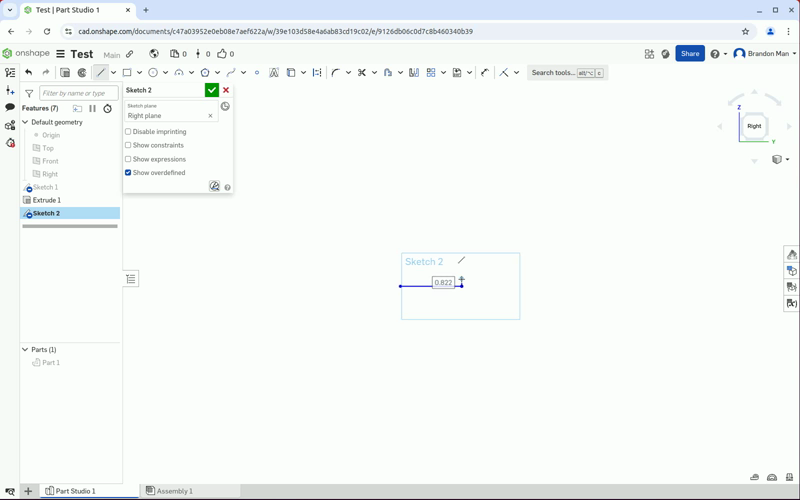
scroll(-6)
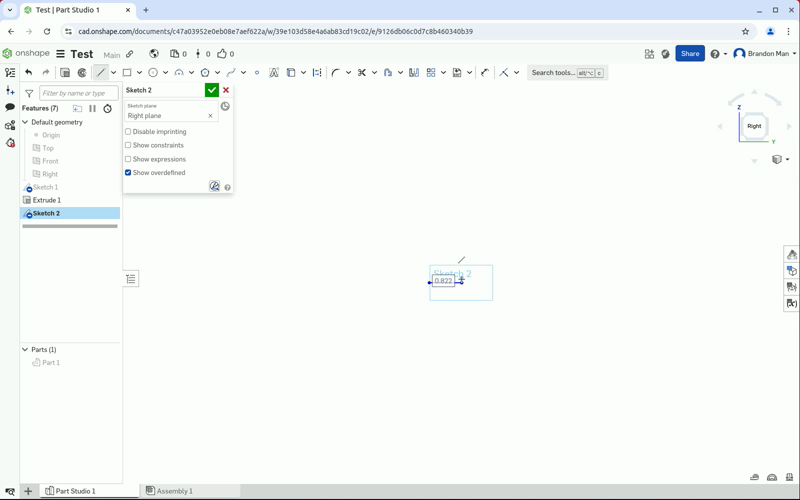
key_up(shift)
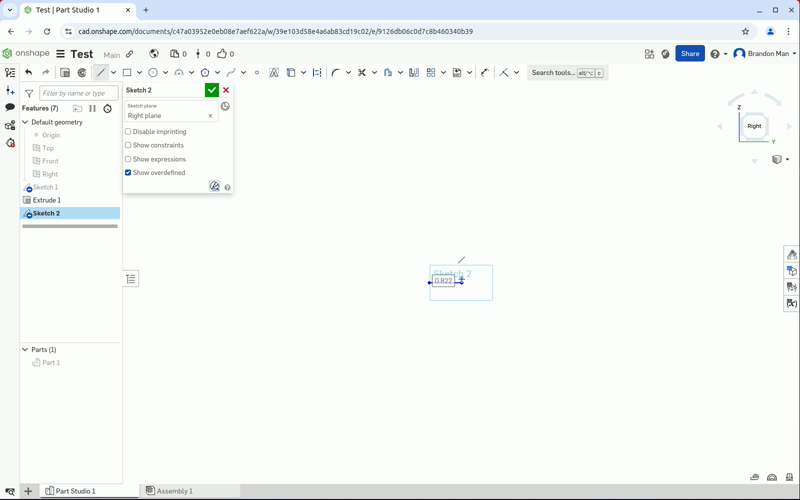
key_down(shift)
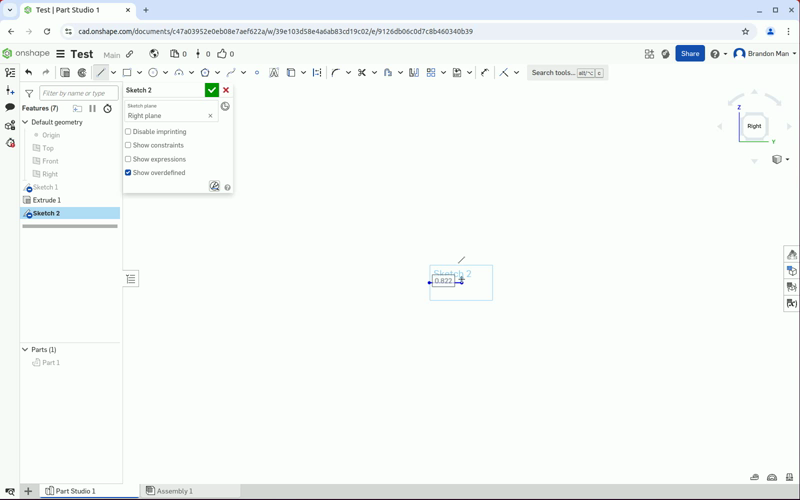
mouse_move(491, 278)
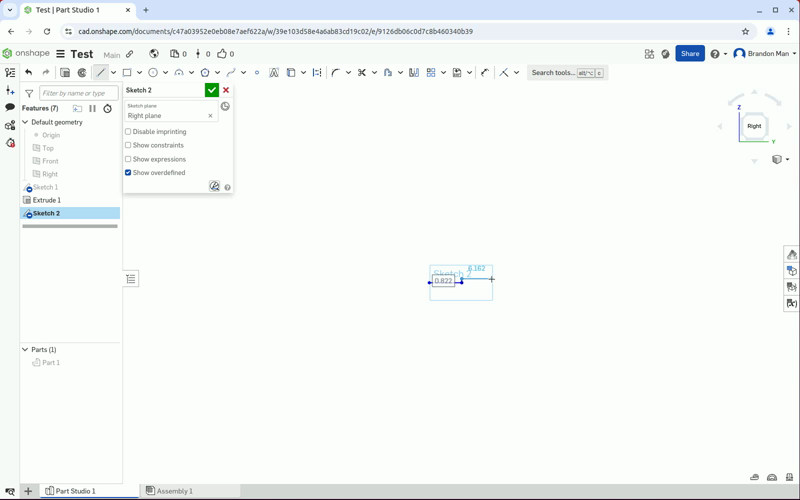
mouse_move(457, 278)
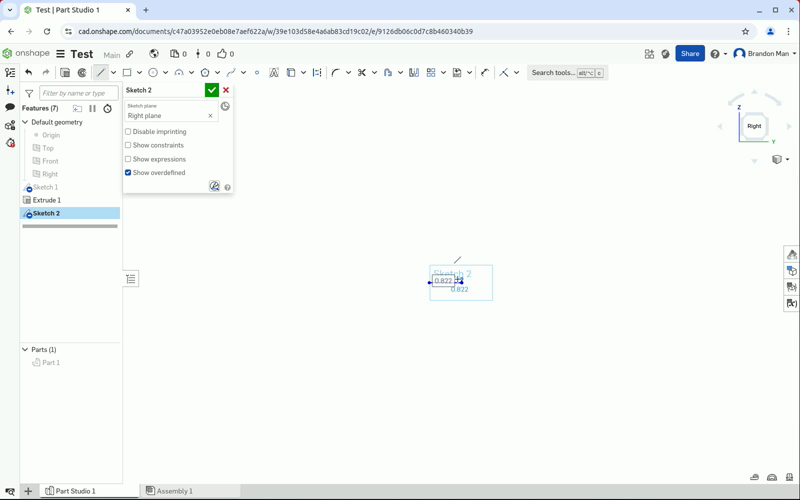
scroll(6)
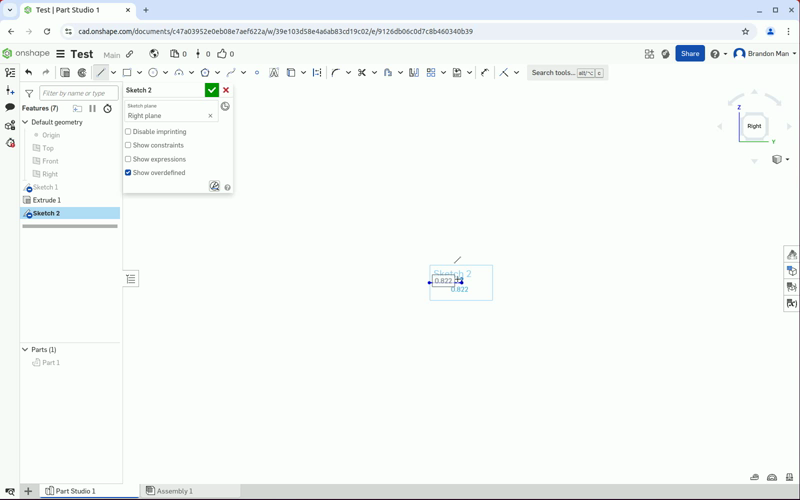
scroll(6)
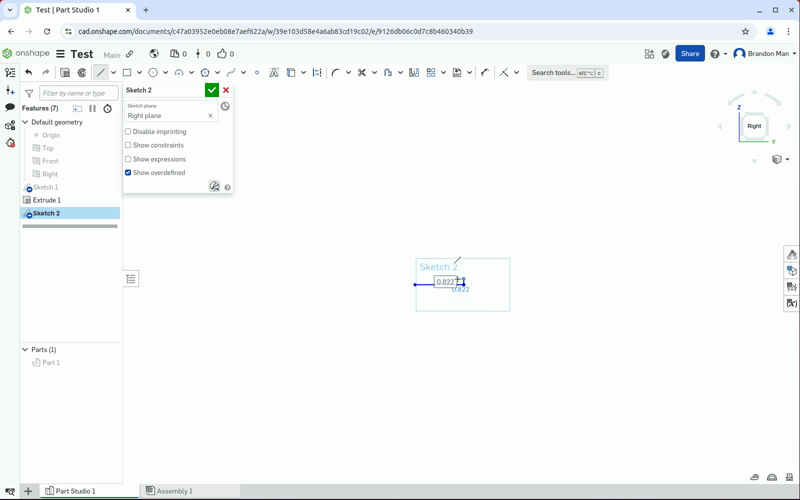
scroll(6)
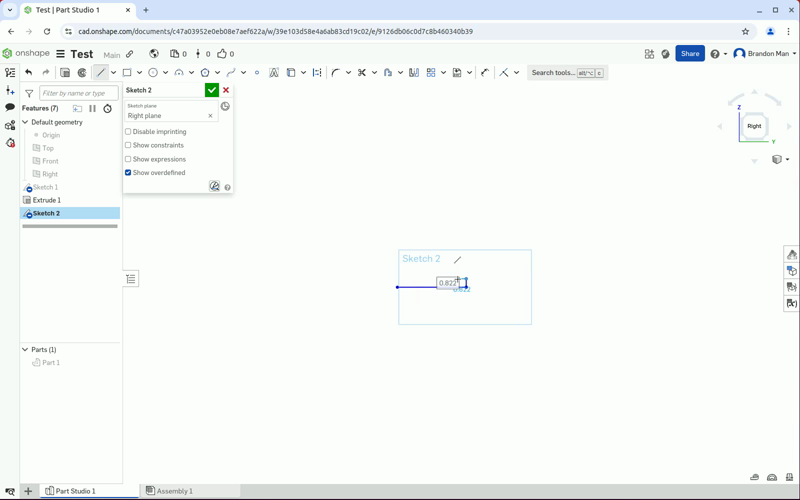
scroll(6)
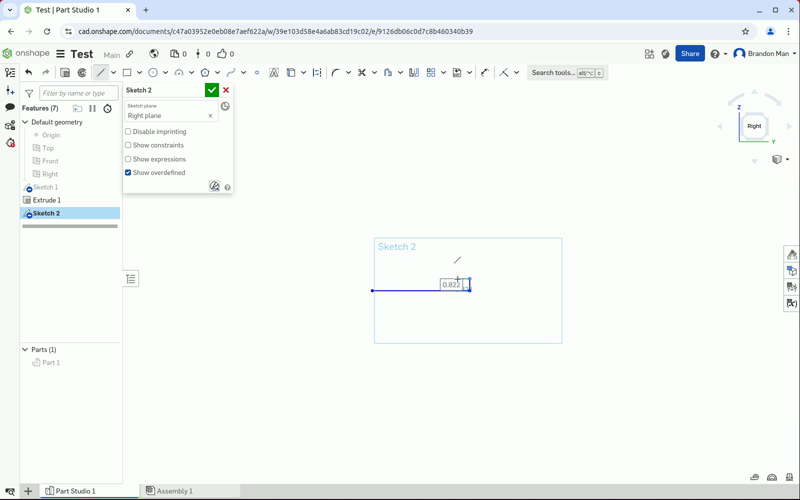
scroll(6)
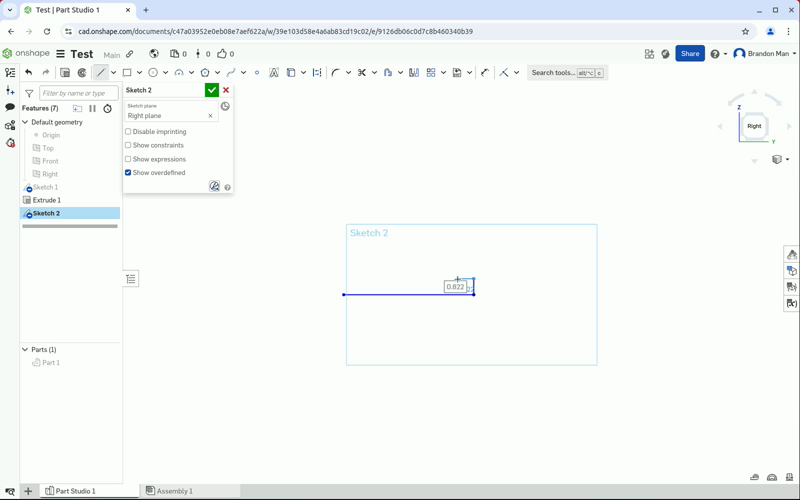
scroll(6)
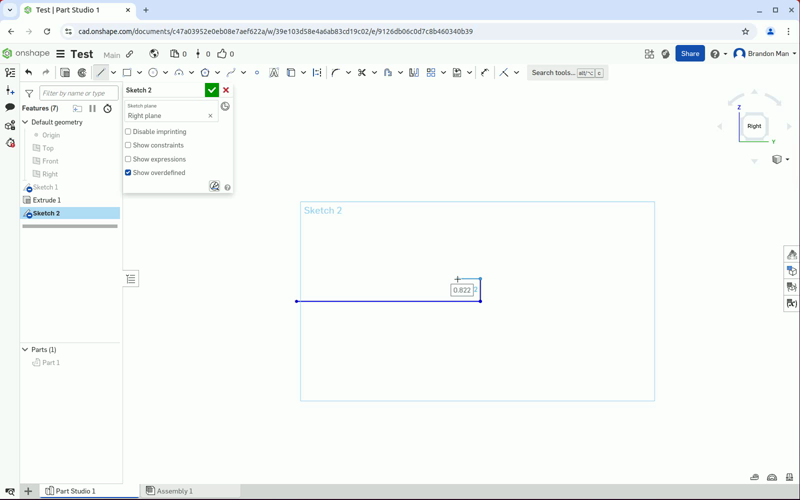
scroll(6)
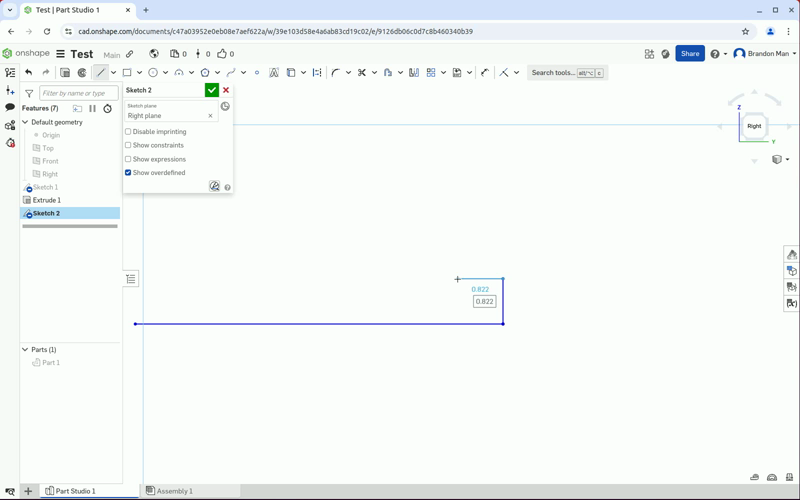
click(457, 278)
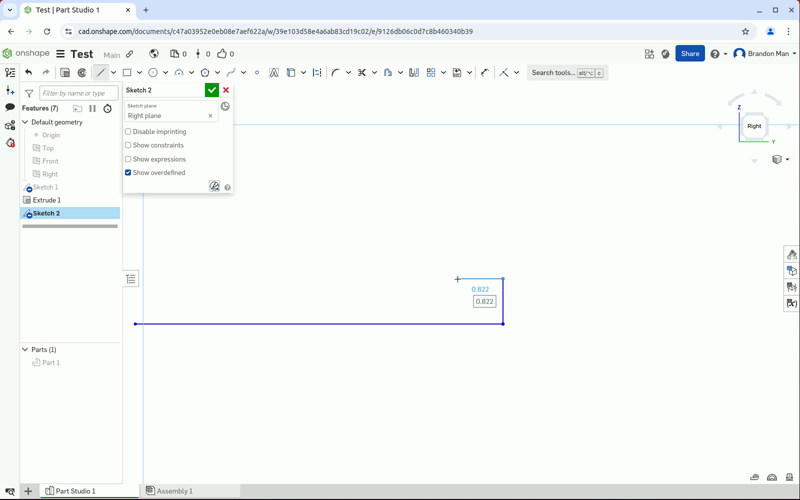
scroll(-6)
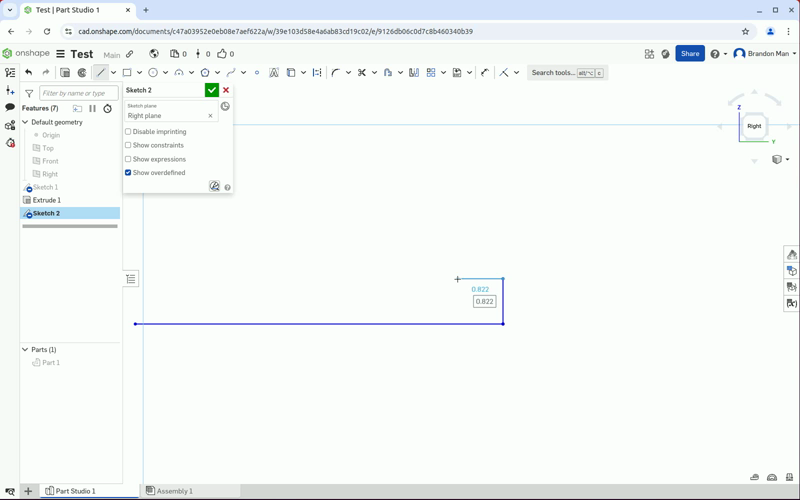
scroll(-6)
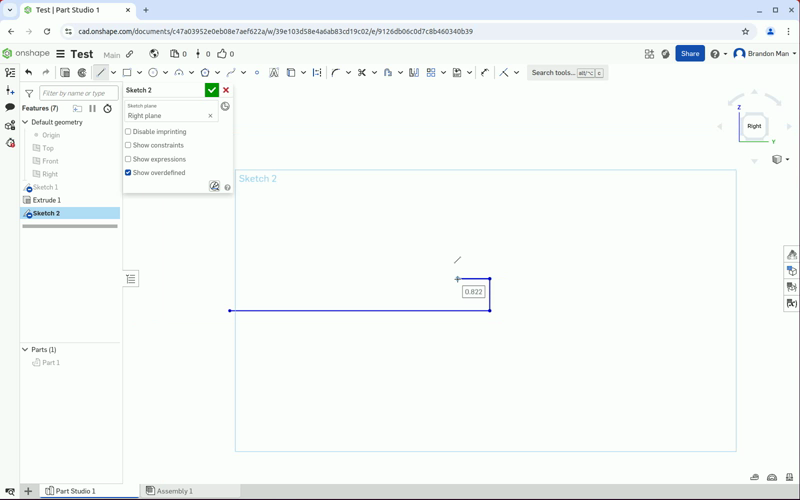
scroll(-6)
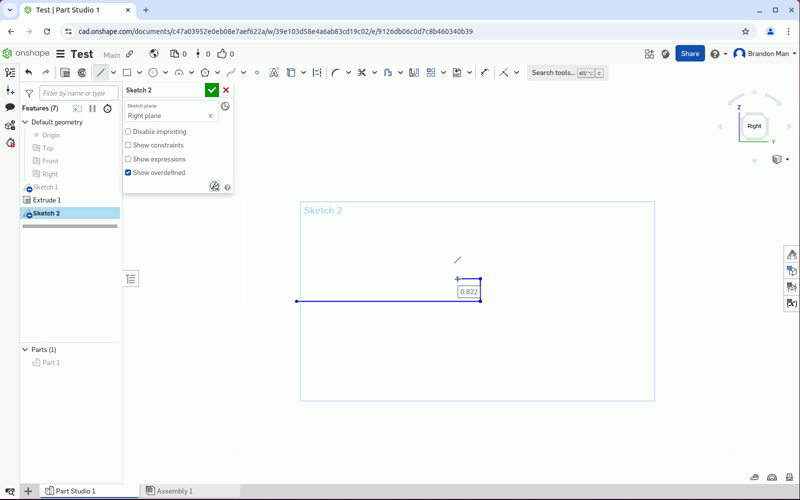
scroll(-6)
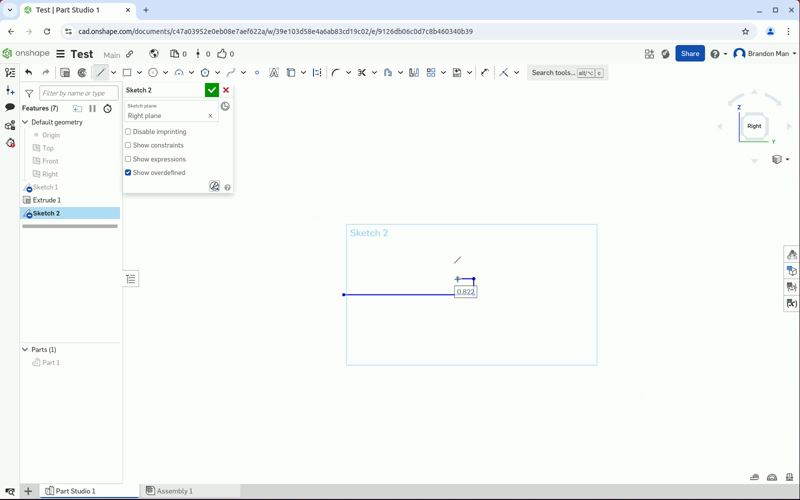
scroll(-6)
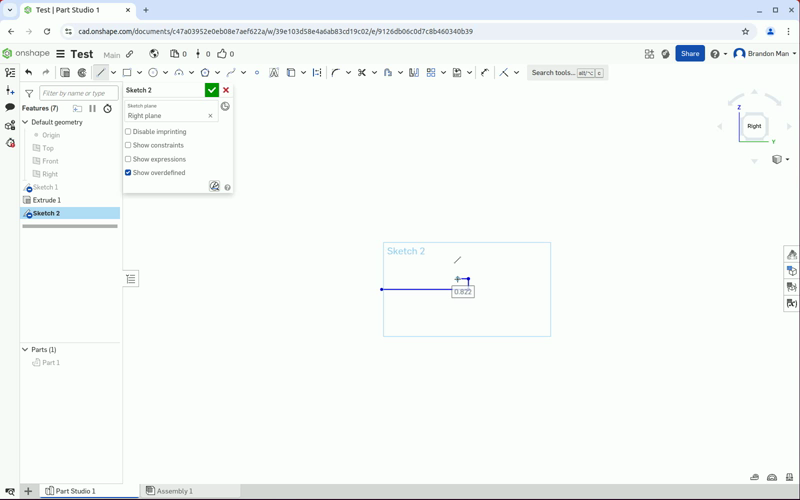
scroll(-6)
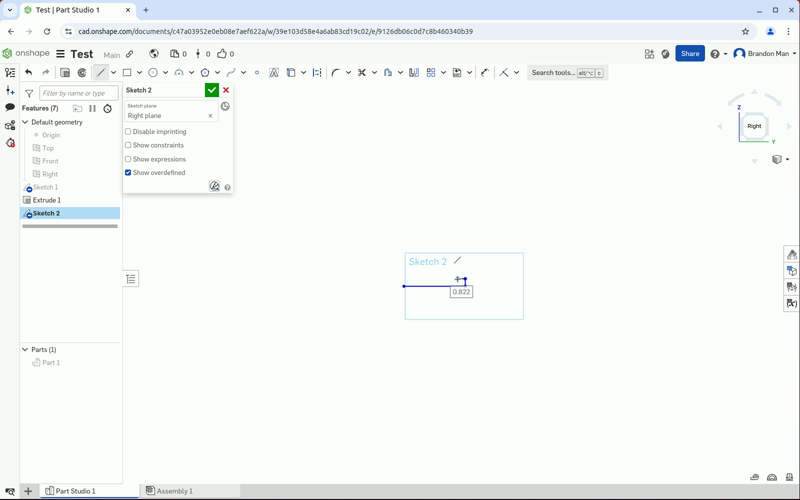
scroll(-6)
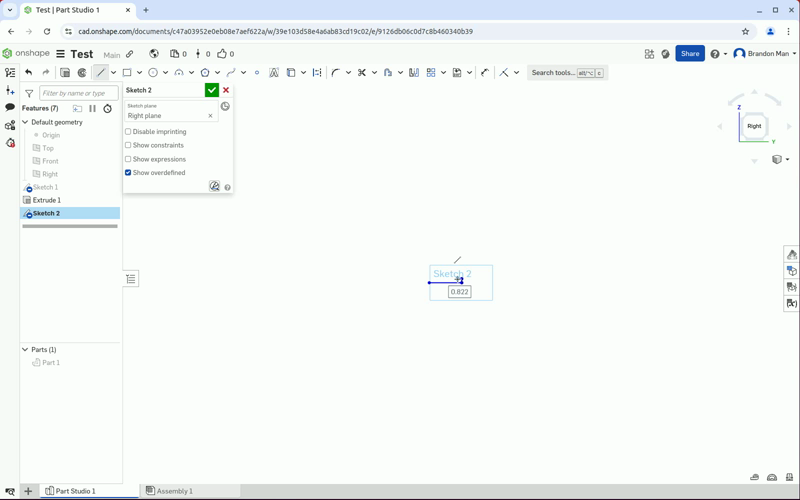
key_up(shift)
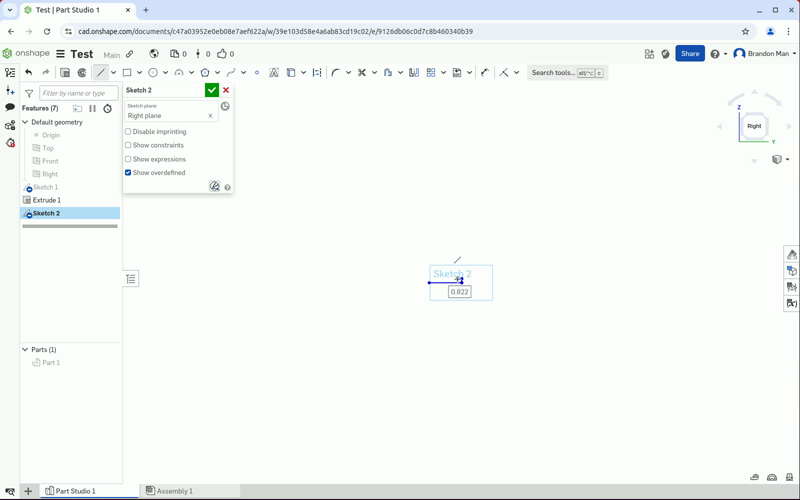
key_down(shift)
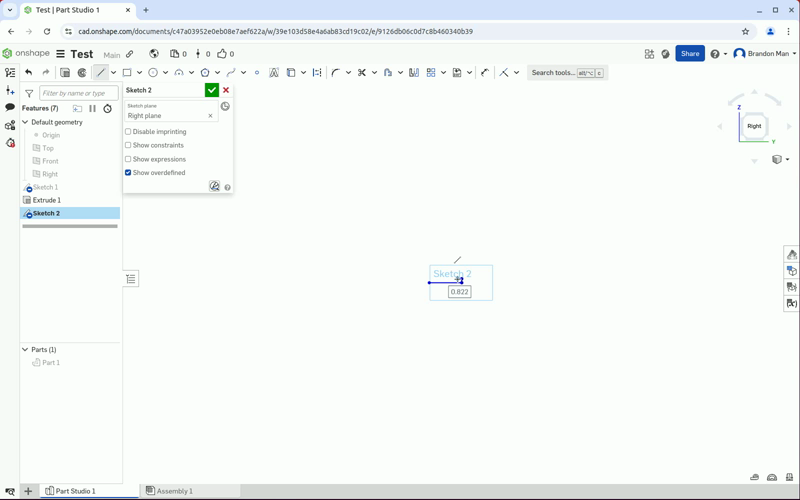
mouse_move(487, 278)
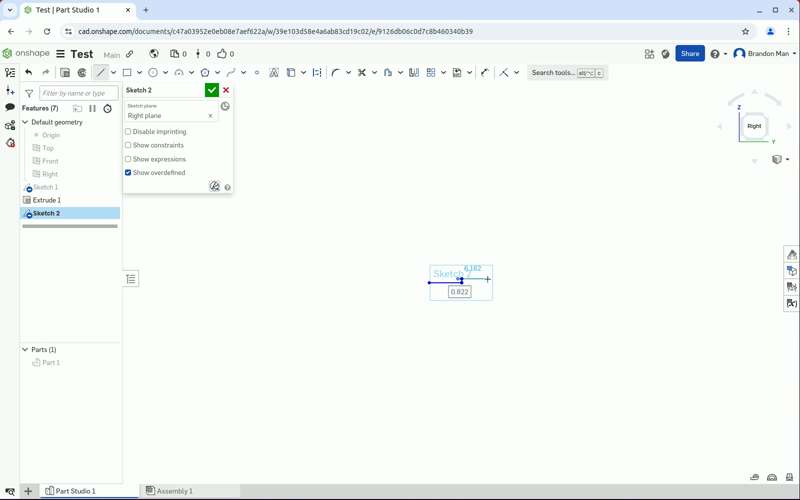
mouse_move(429, 278)
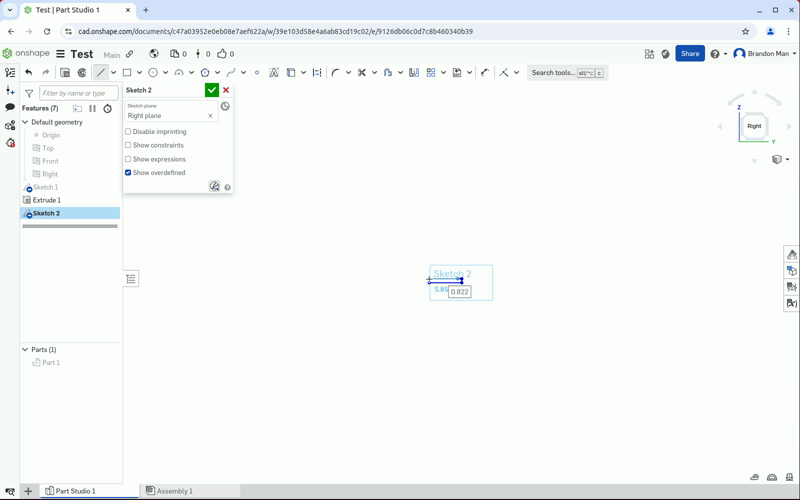
scroll(6)
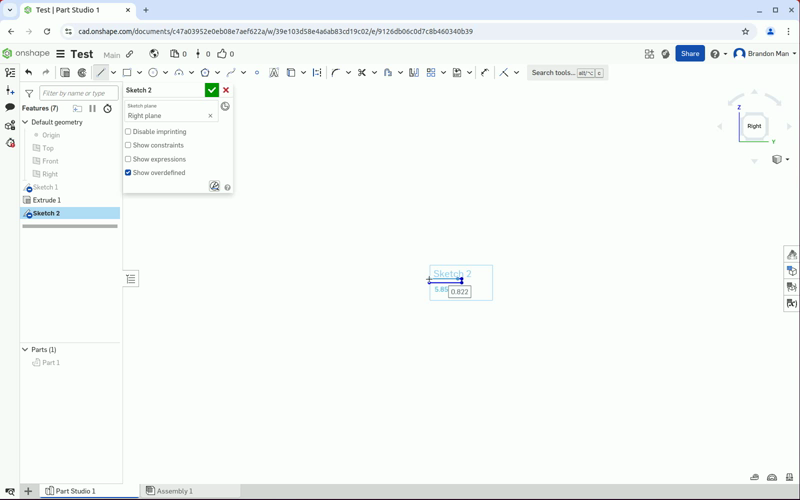
scroll(6)
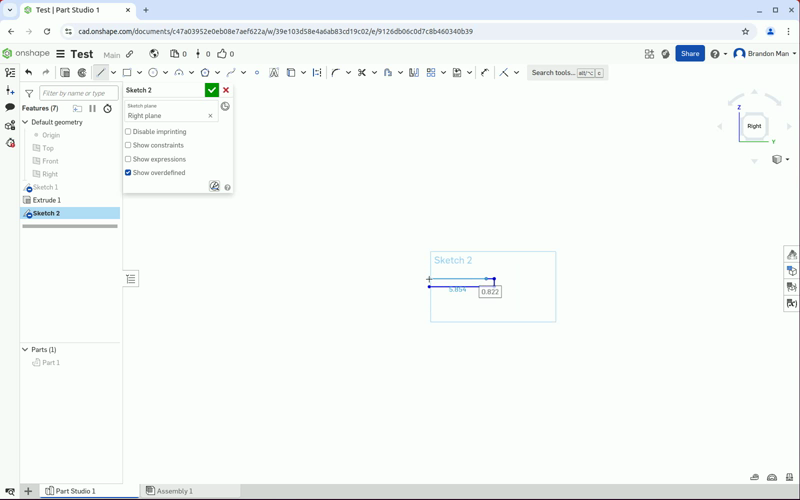
scroll(6)
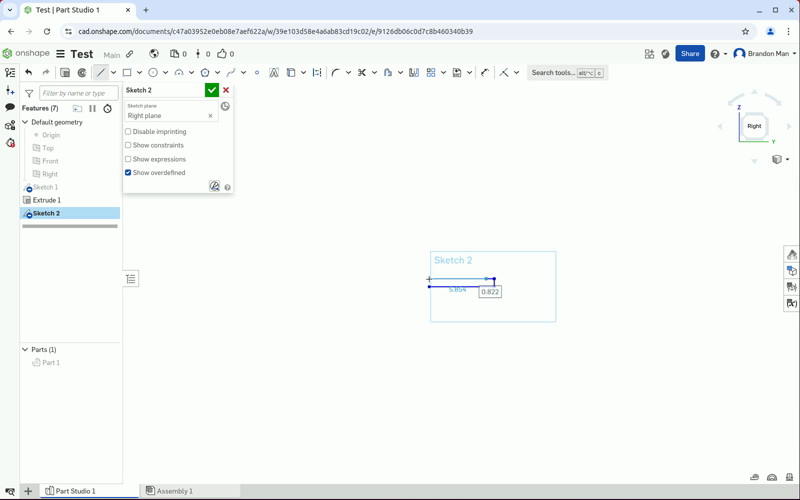
scroll(6)
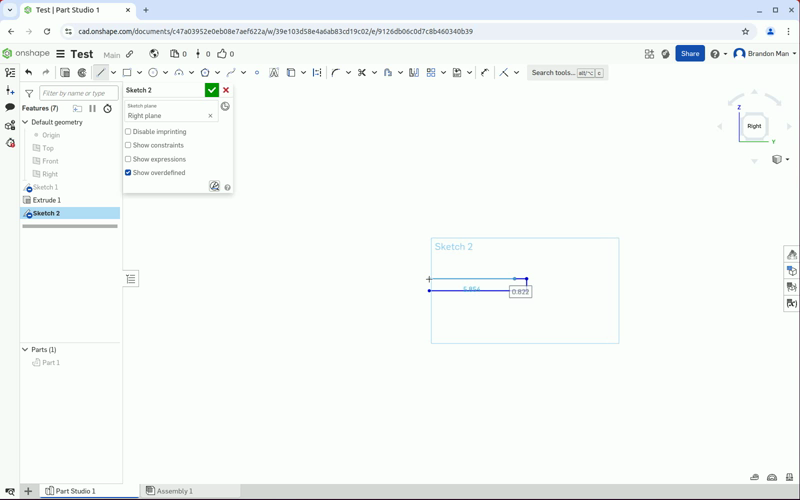
scroll(6)
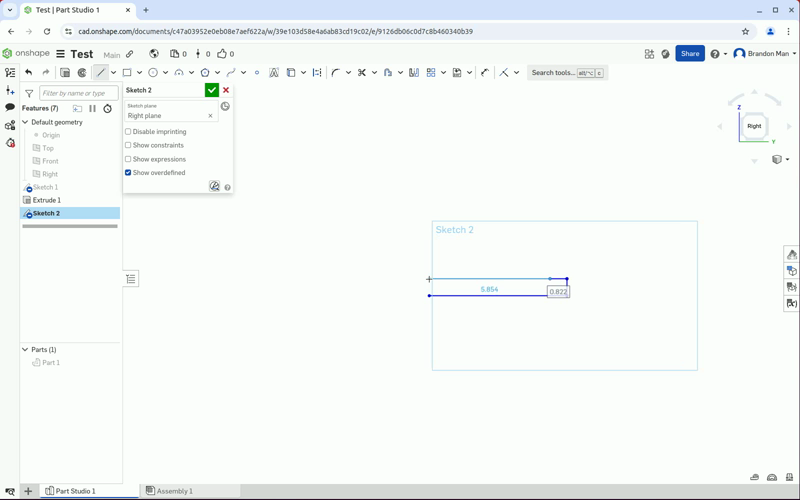
scroll(6)
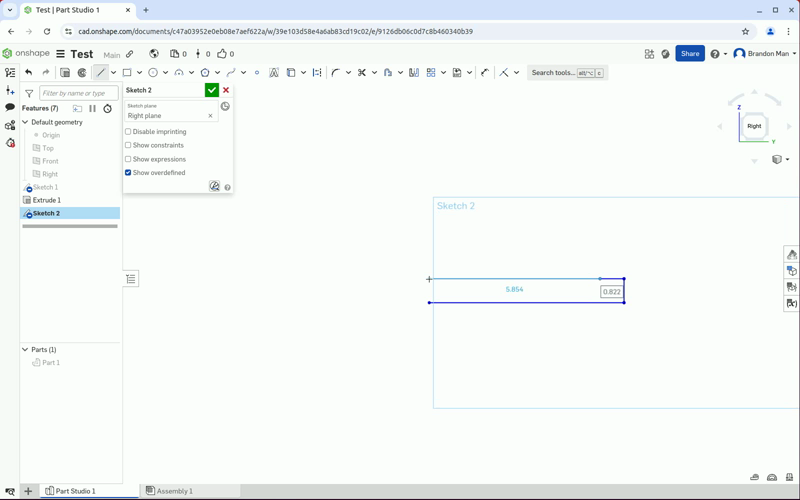
scroll(6)
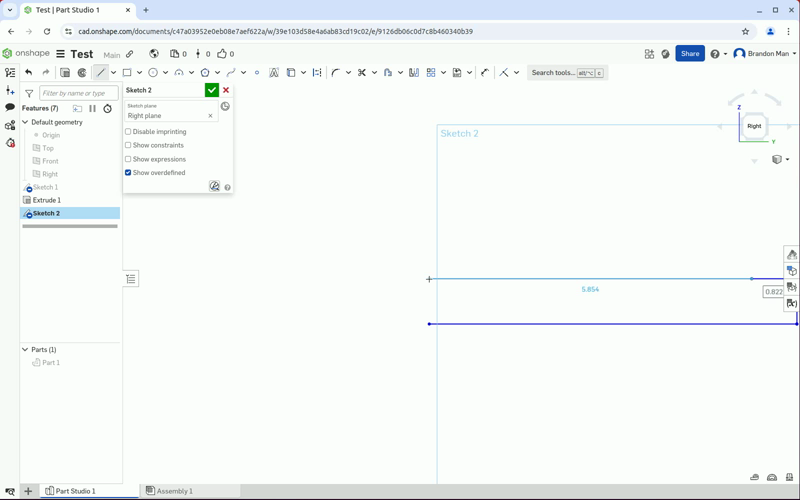
click(429, 278)
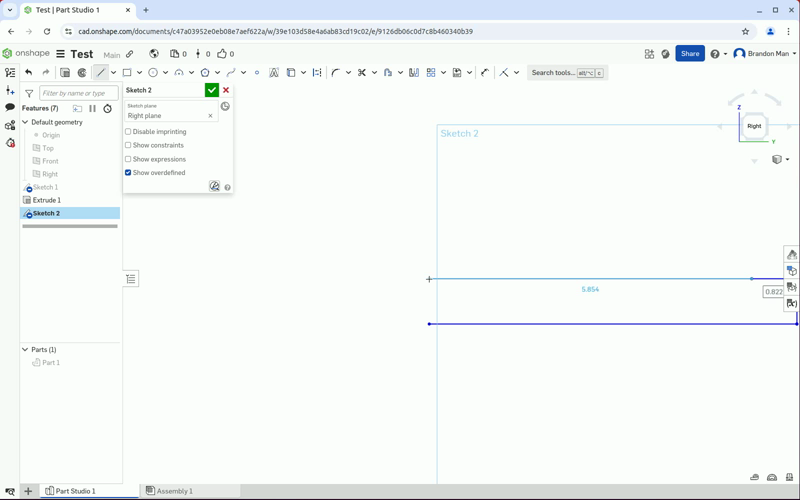
scroll(-6)
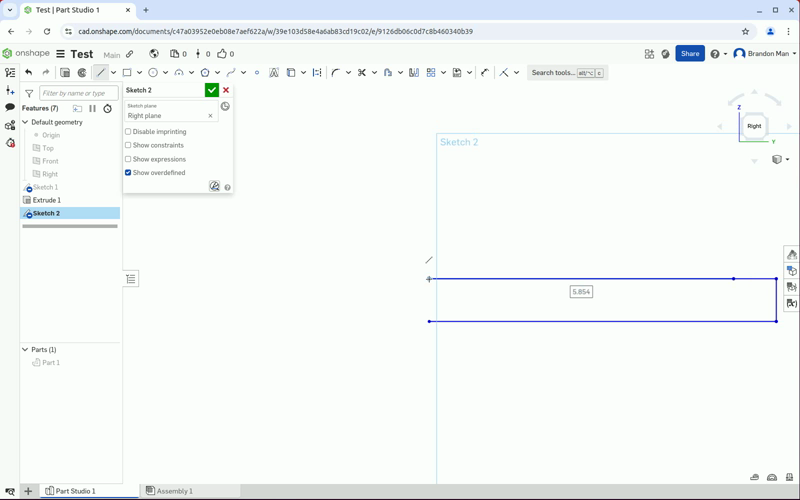
scroll(-6)
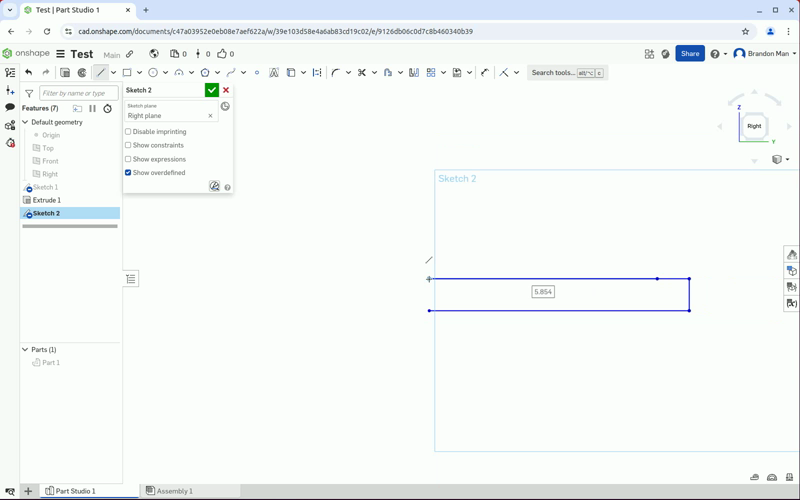
scroll(-6)
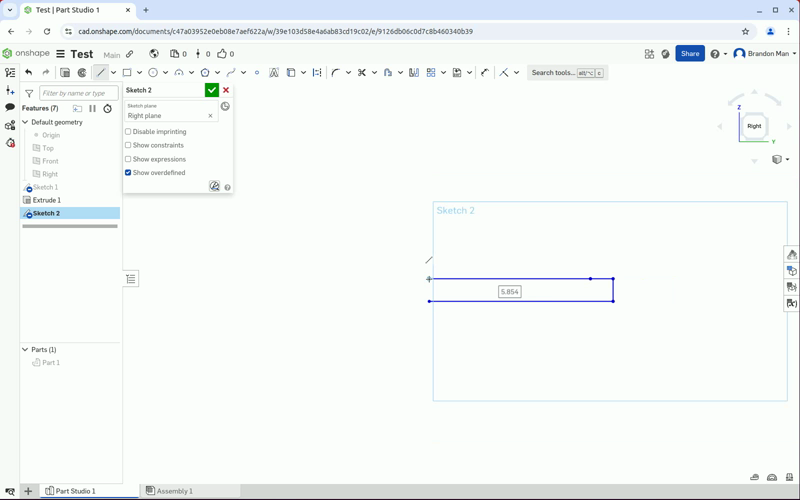
scroll(-6)
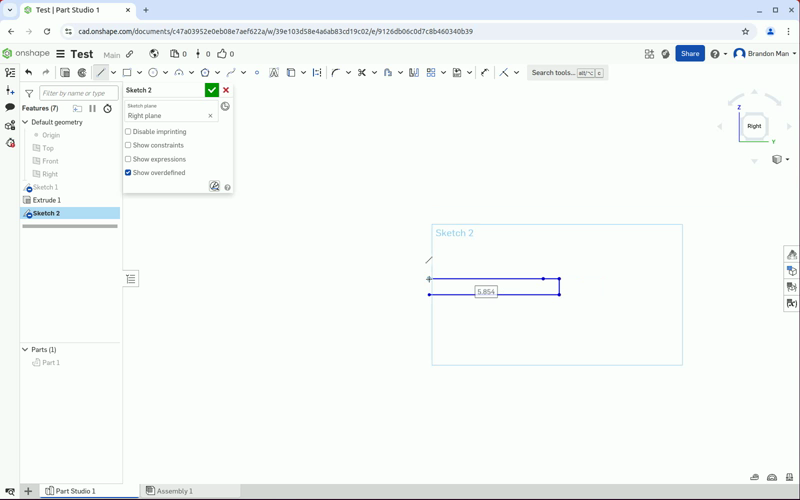
scroll(-6)
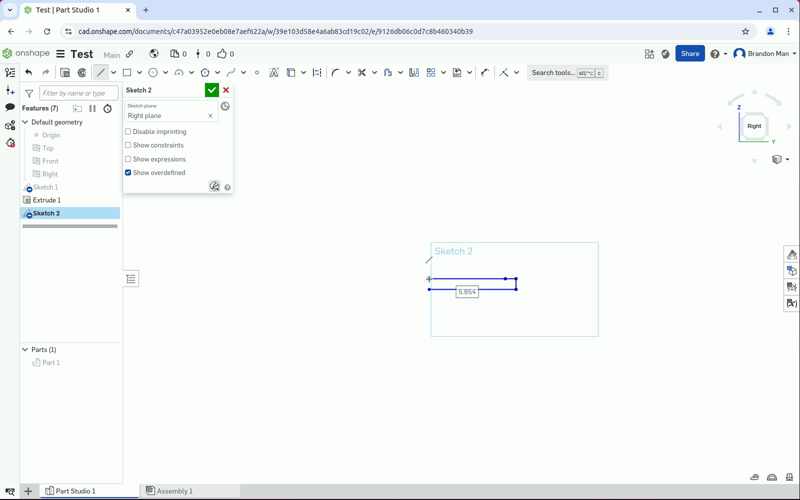
scroll(-6)
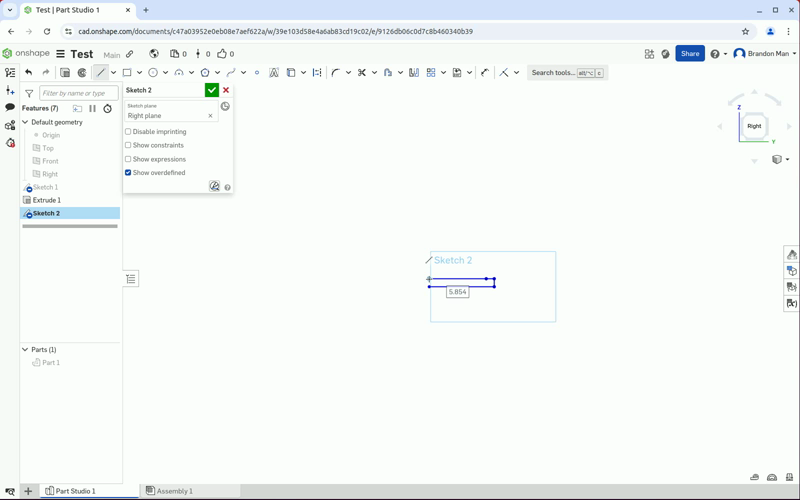
scroll(-6)
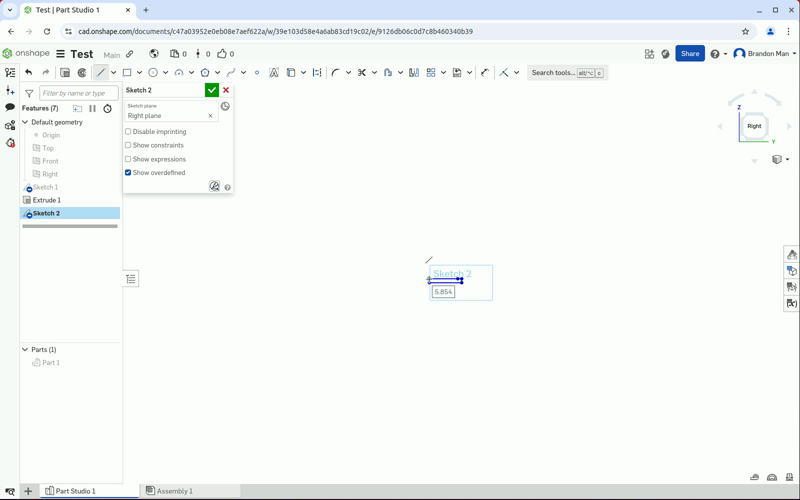
key_up(shift)
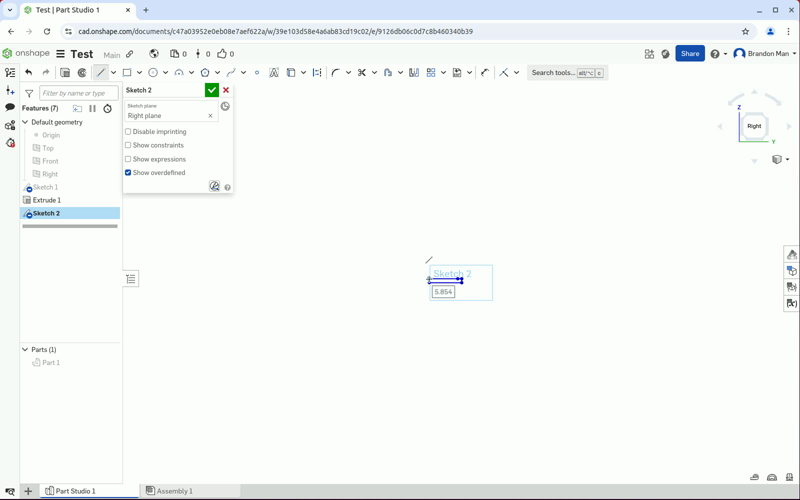
mouse_move(459, 278)
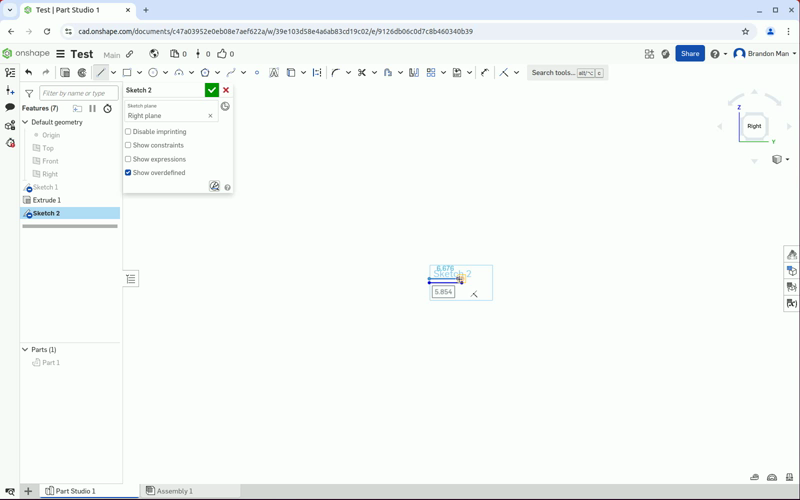
key_down(shift)
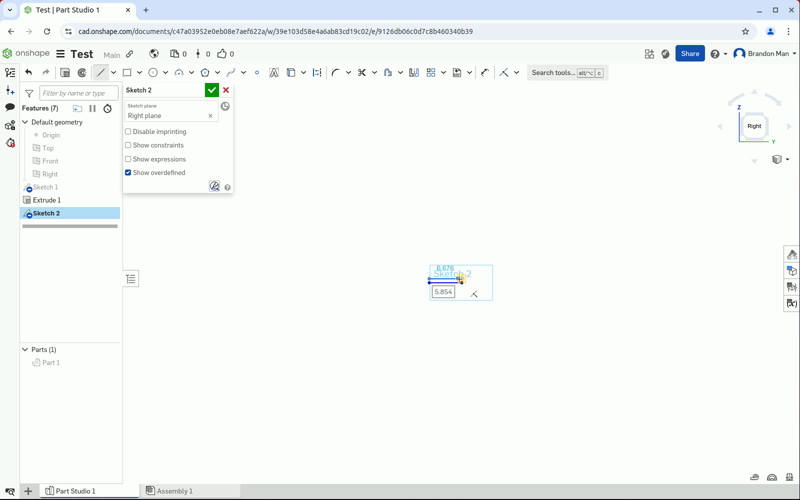
mouse_move(429, 282)
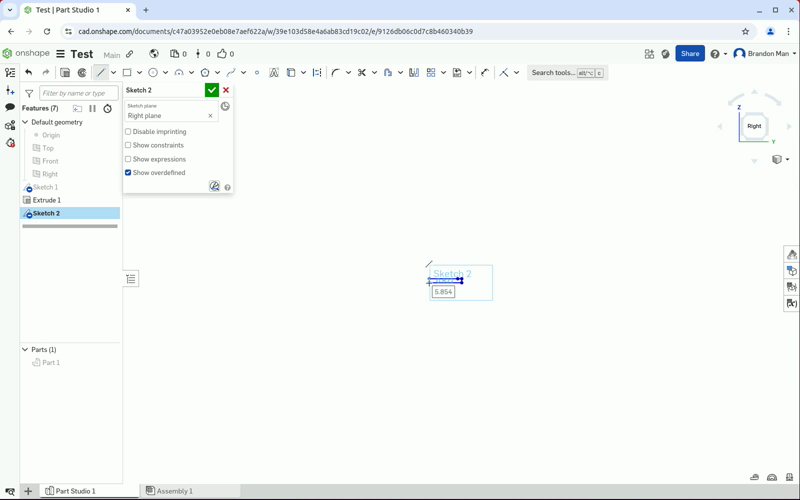
scroll(6)
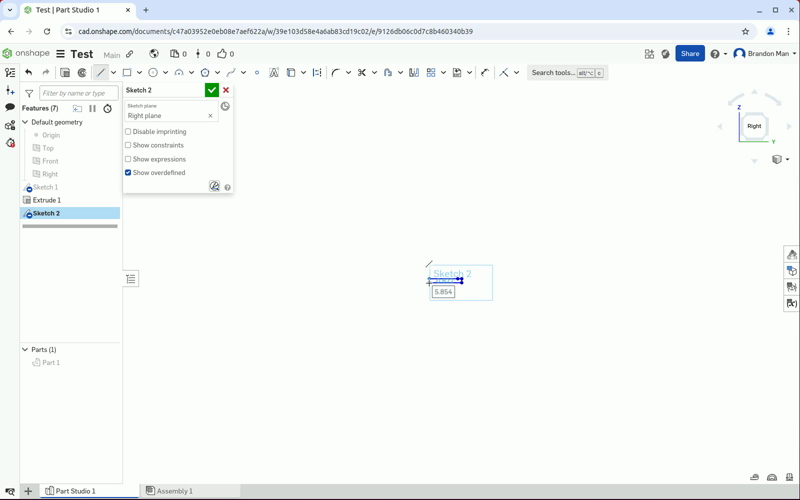
scroll(6)
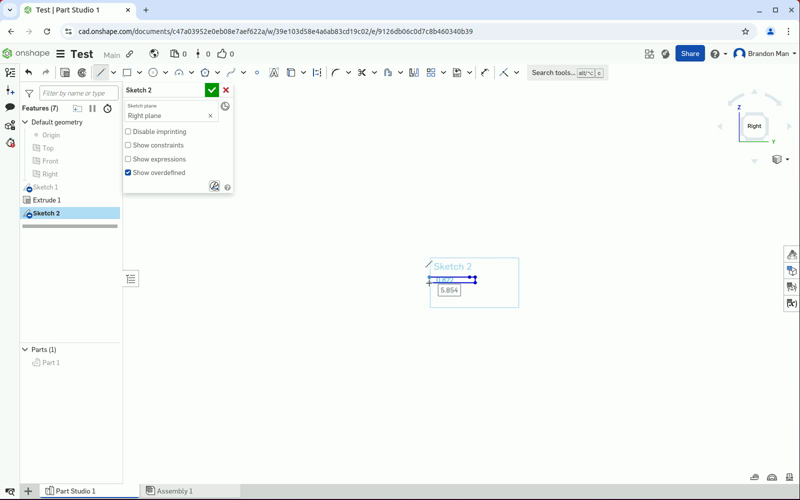
scroll(6)
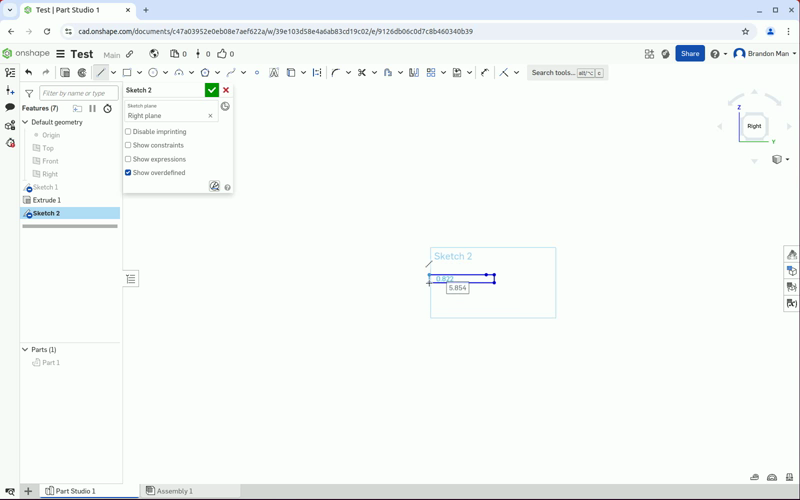
scroll(6)
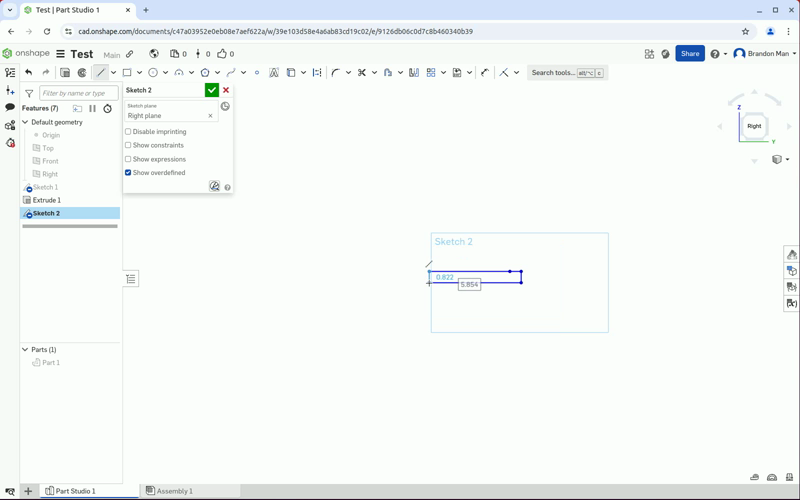
scroll(6)
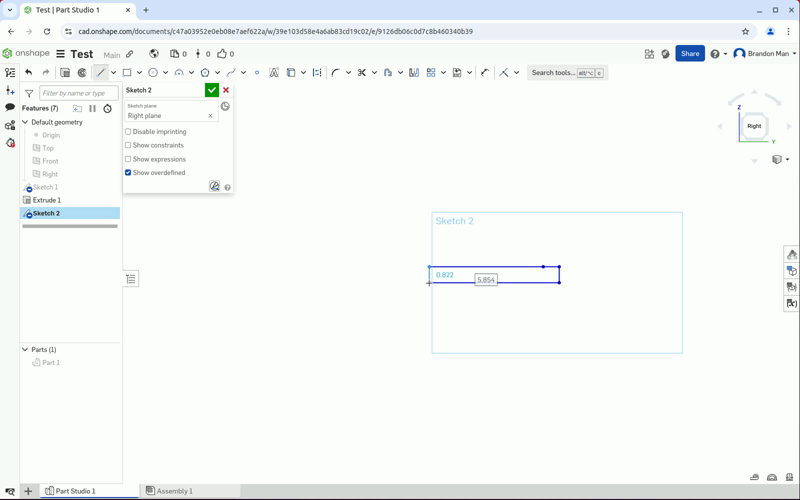
scroll(6)
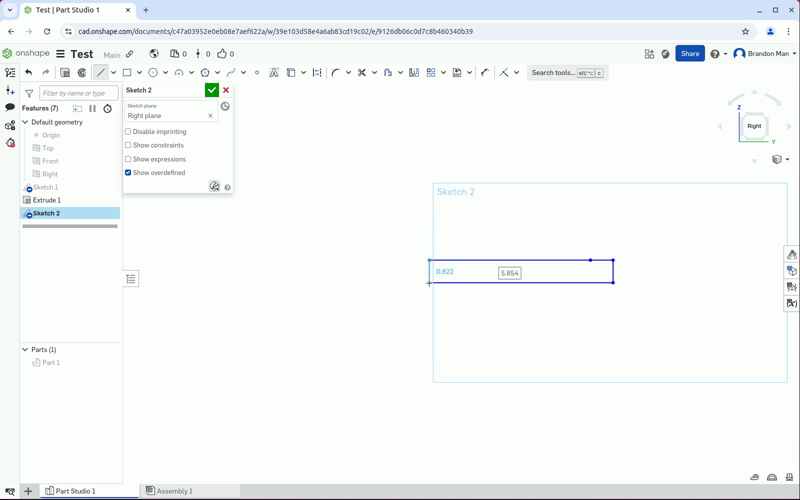
scroll(6)
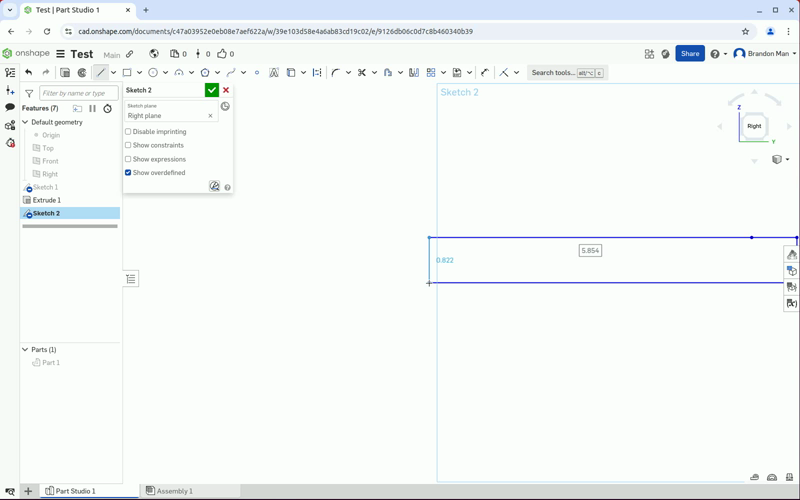
key_up(shift)
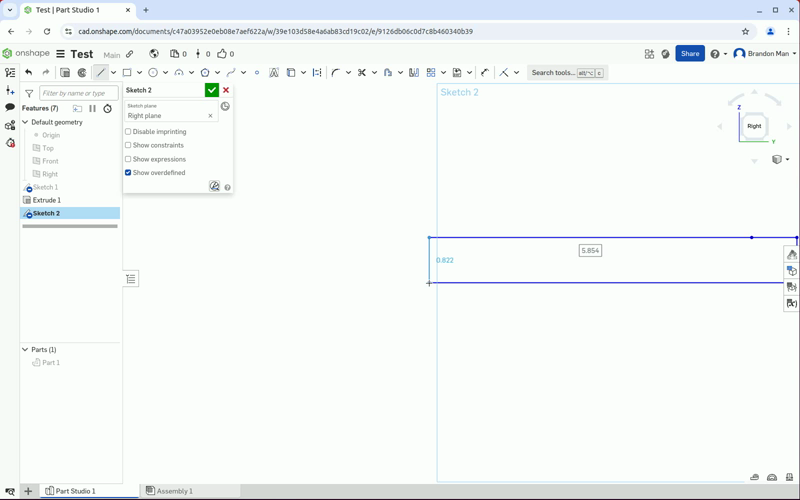
click(429, 282)
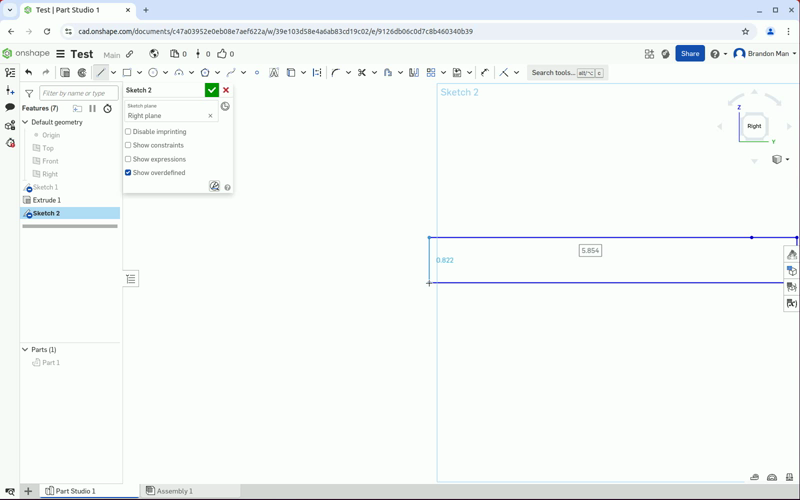
scroll(-6)
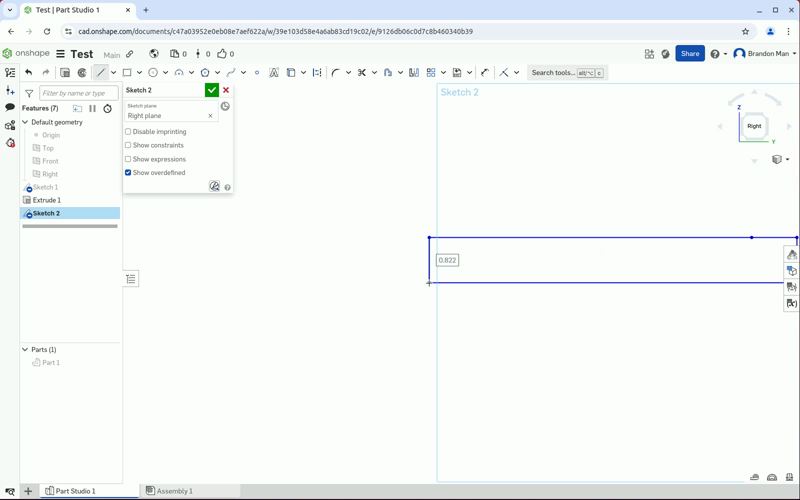
scroll(-6)
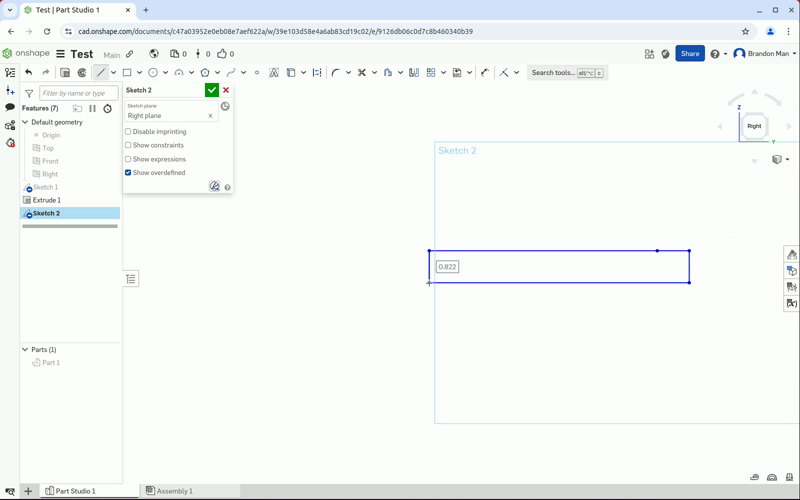
scroll(-6)
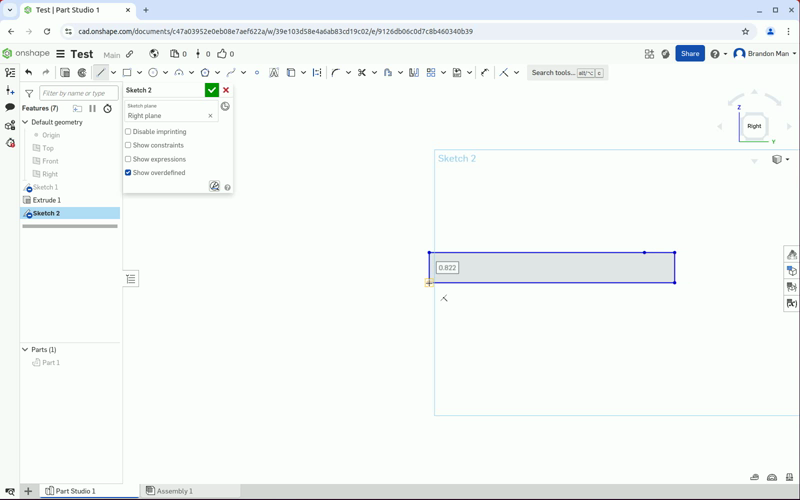
scroll(-6)
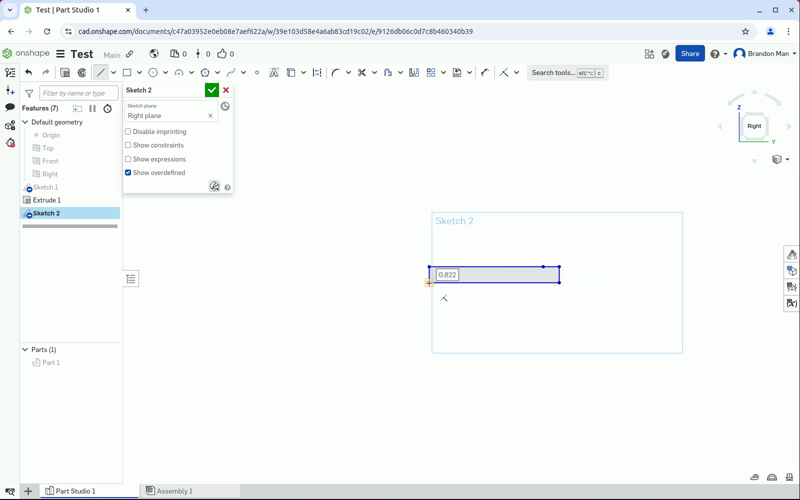
scroll(-6)
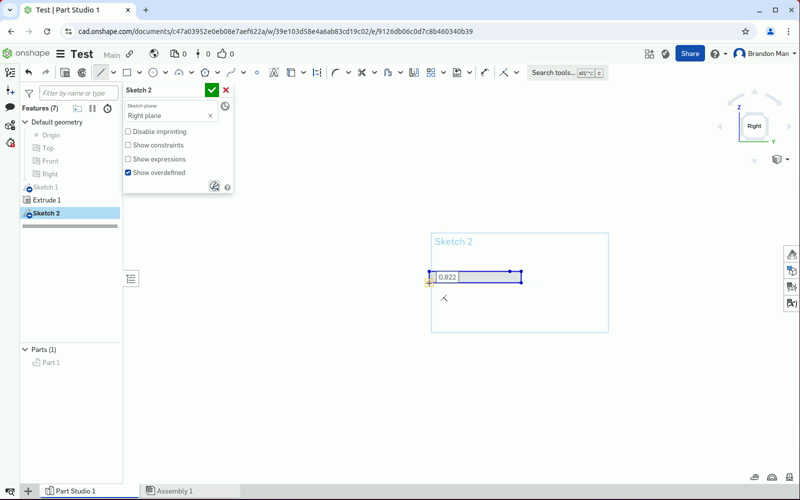
scroll(-6)
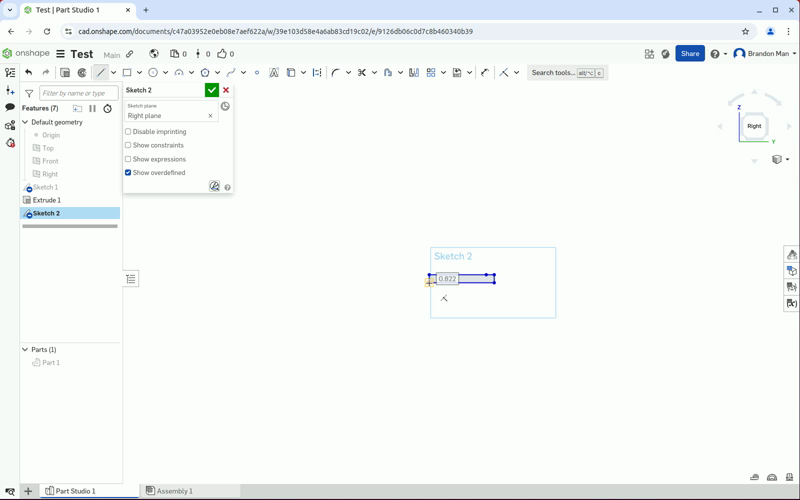
scroll(-6)
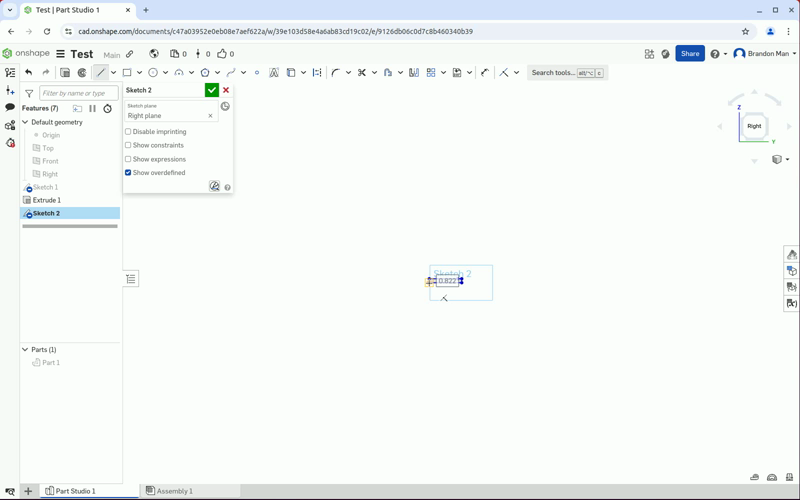
key(esc)
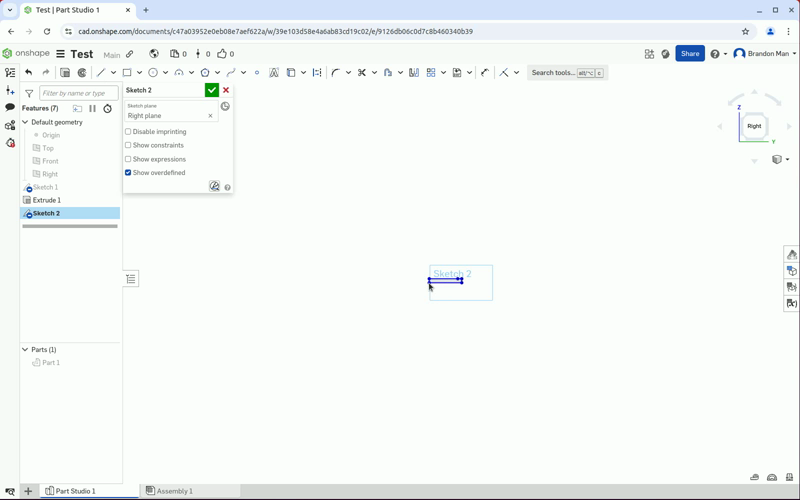
mouse_move(461, 279)
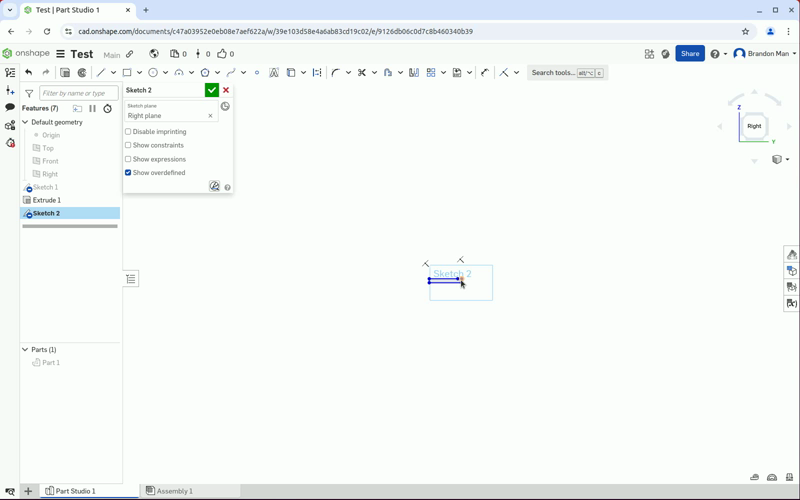
scroll(6)
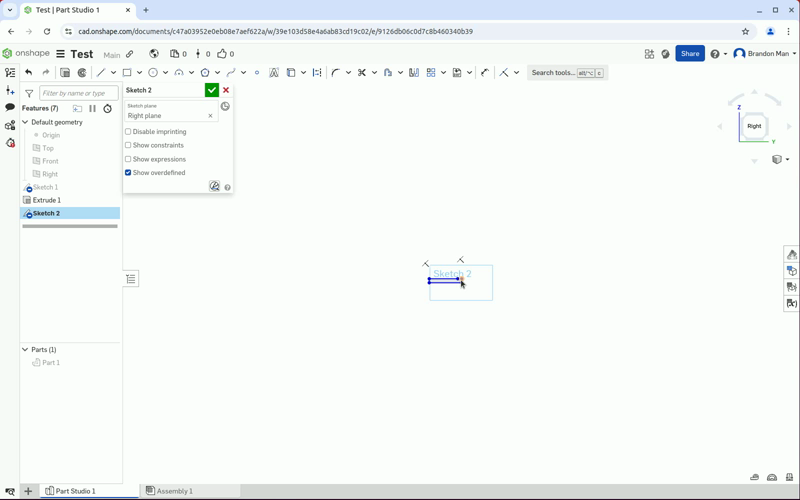
scroll(6)
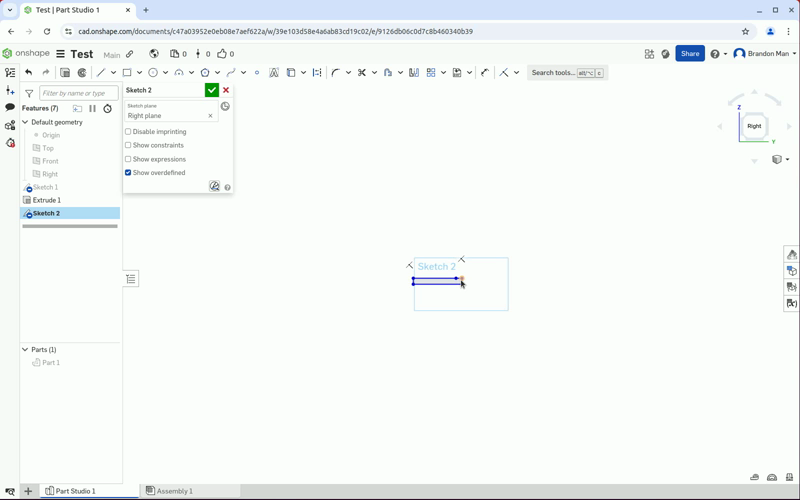
scroll(6)
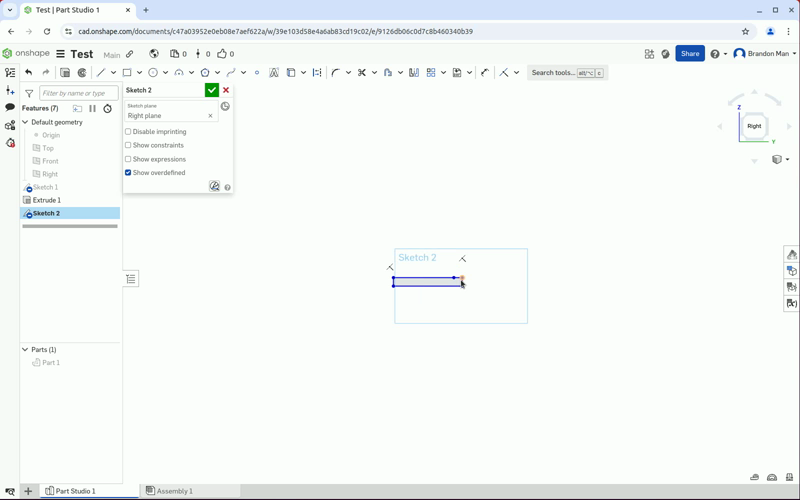
scroll(6)
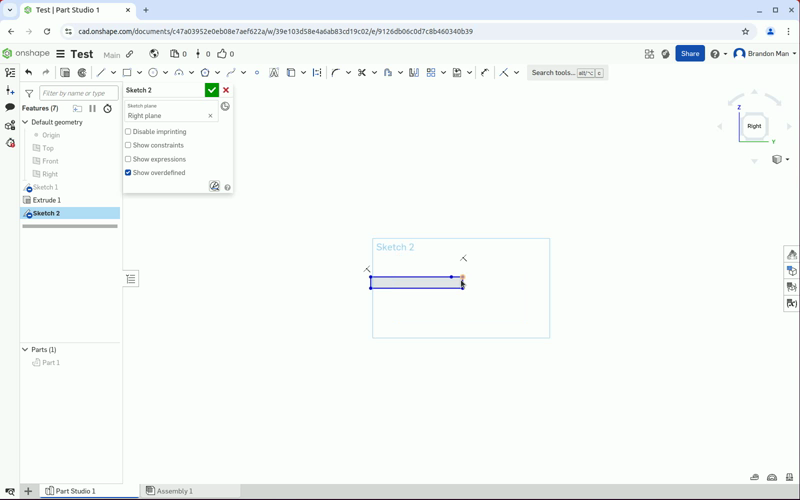
scroll(6)
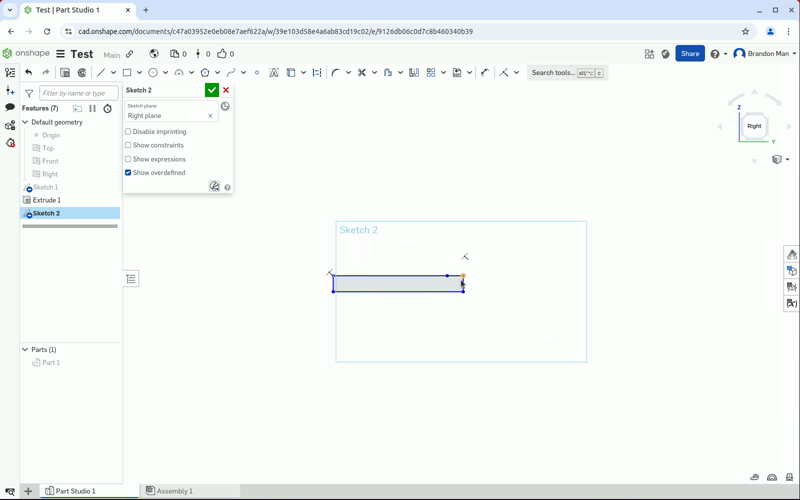
scroll(6)
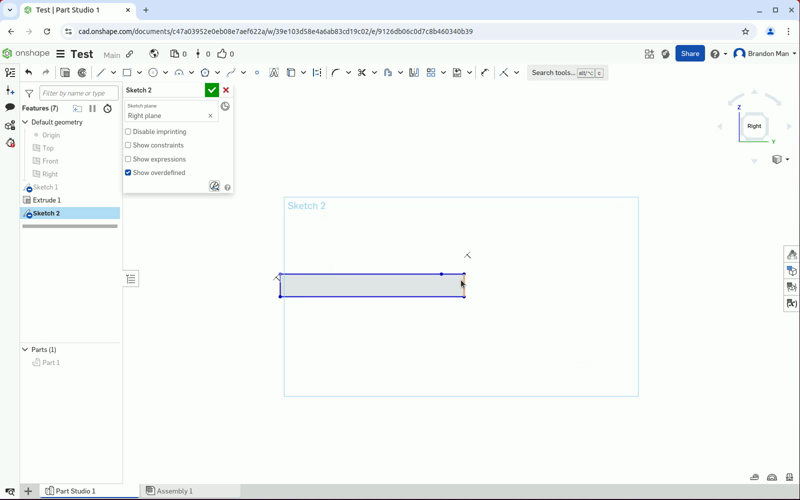
scroll(6)
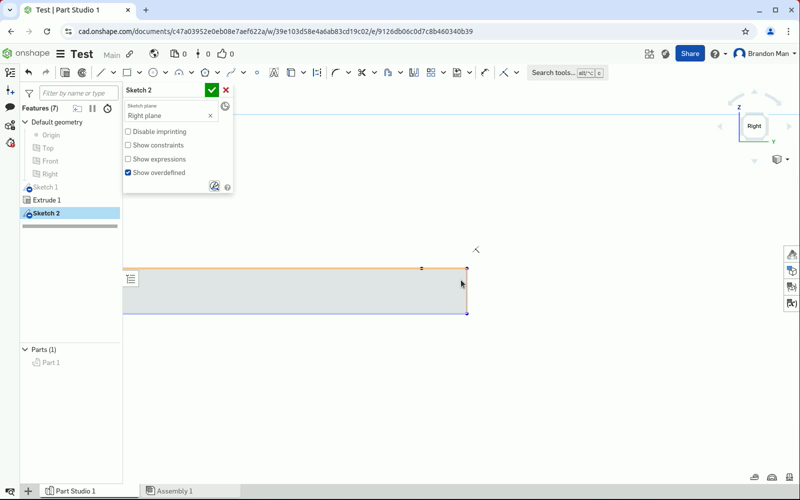
click(461, 279)
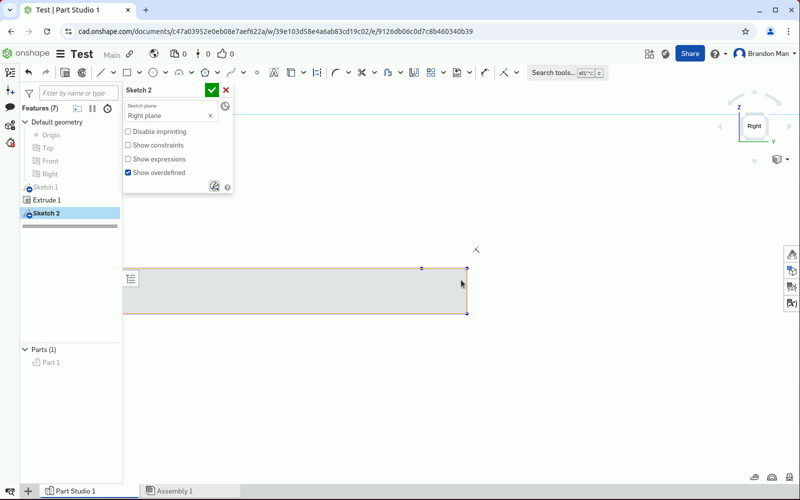
scroll(-6)
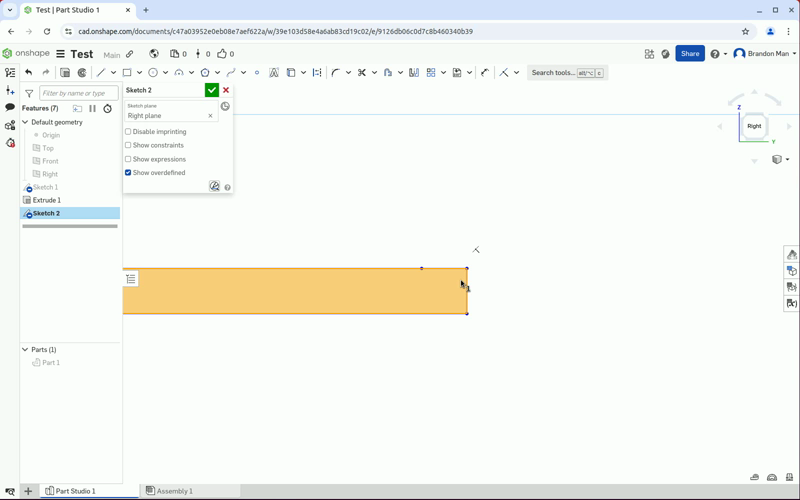
scroll(-6)
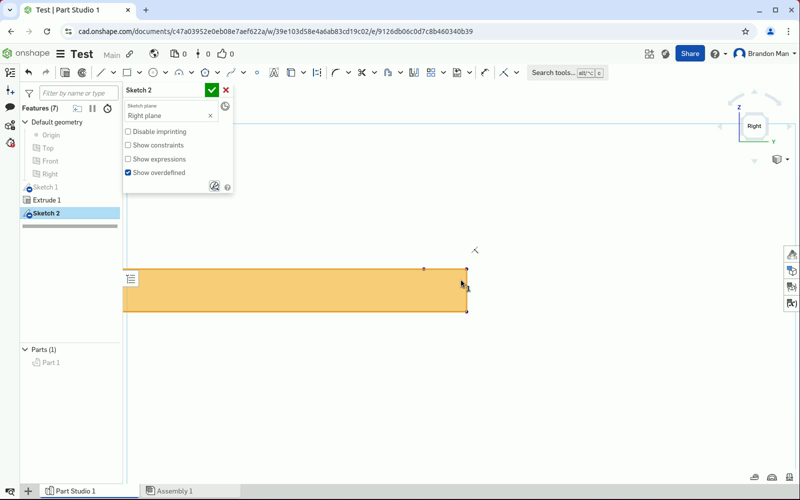
scroll(-6)
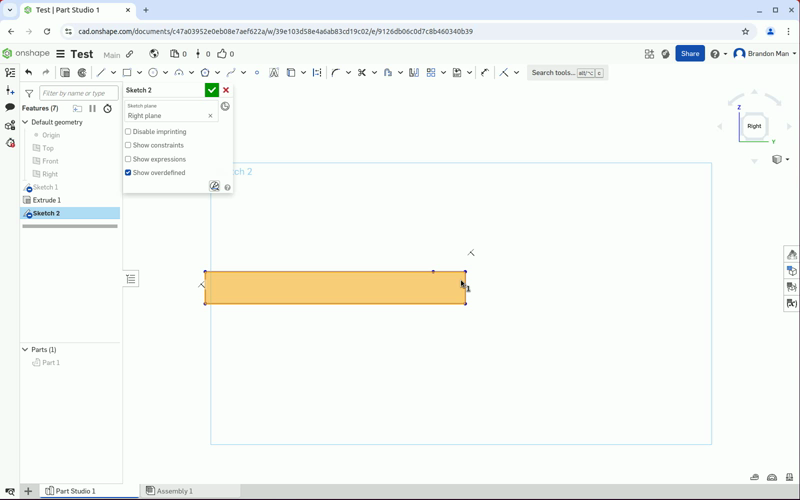
scroll(-6)
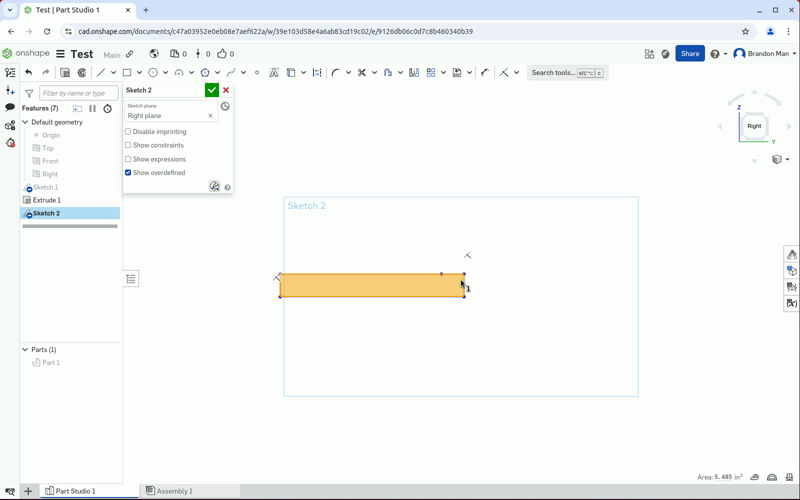
scroll(-6)
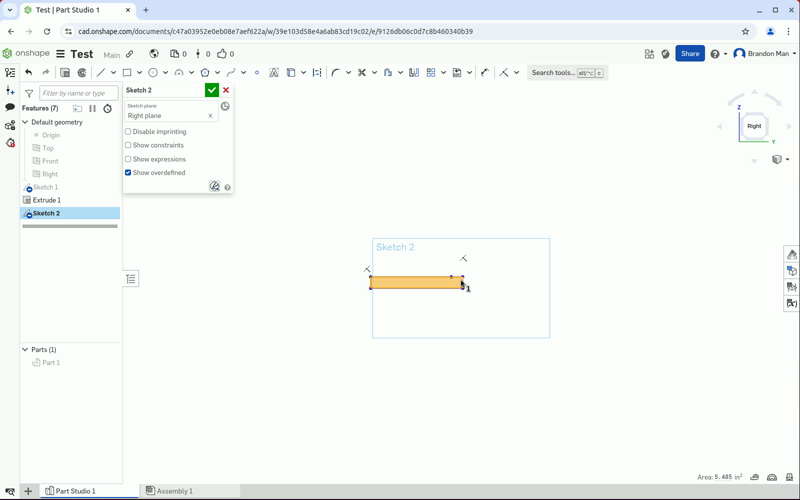
scroll(-6)
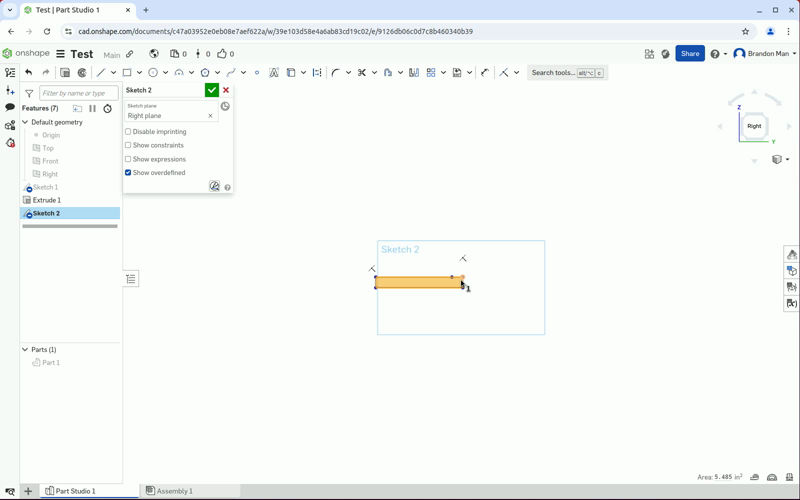
scroll(-6)
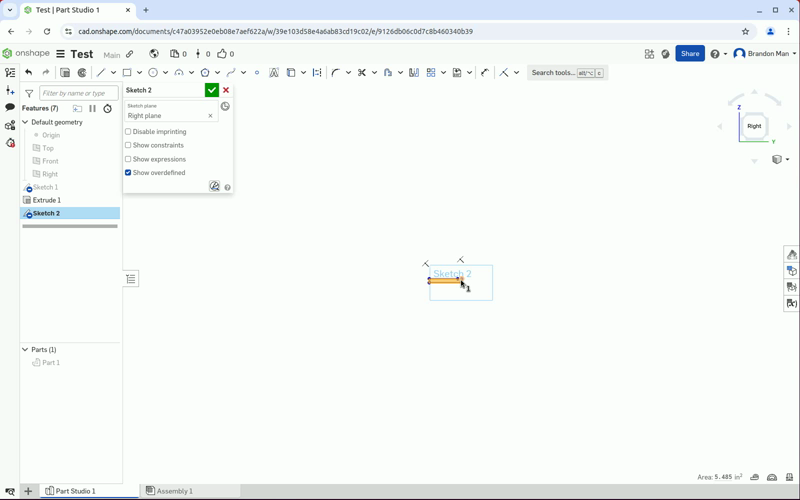
mouse_move(73, 352)
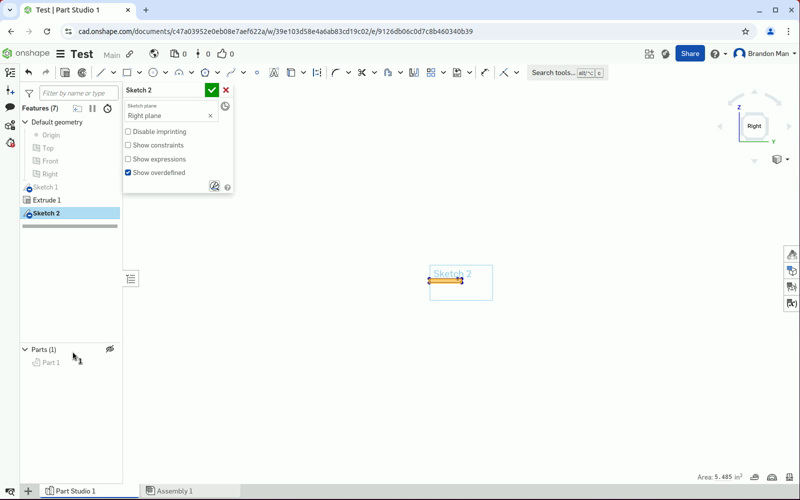
key(shift+y)
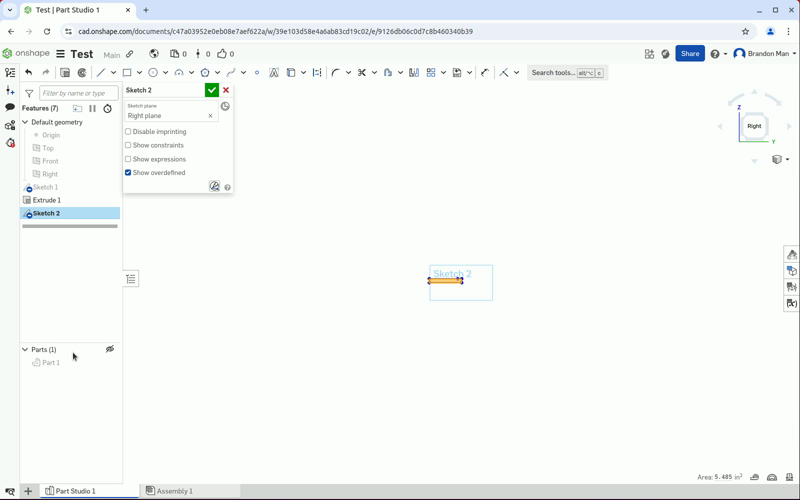
key(shift+e)
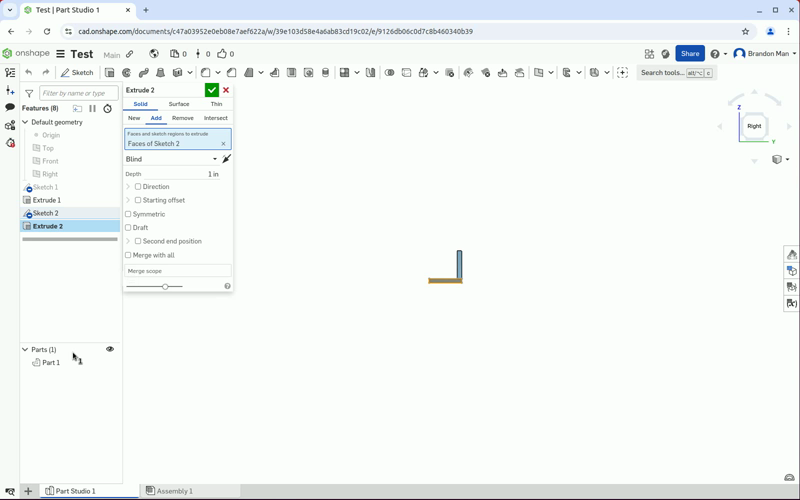
mouse_move(143, 106)
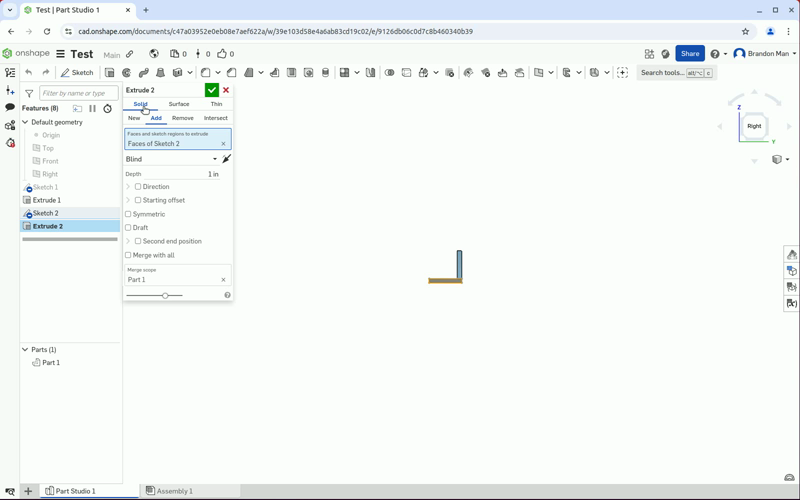
click(143, 106)
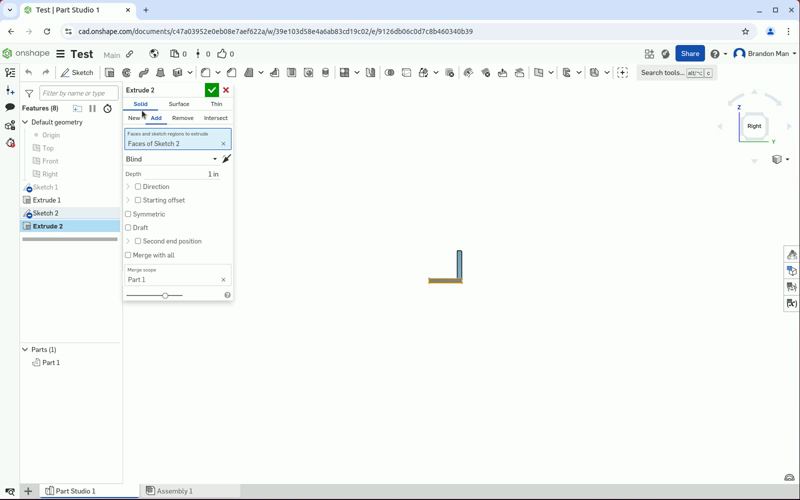
mouse_move(137, 120)
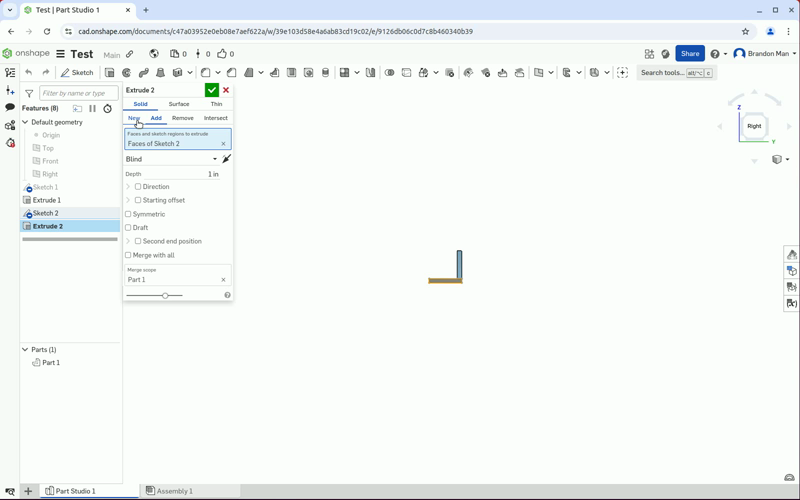
click(137, 120)
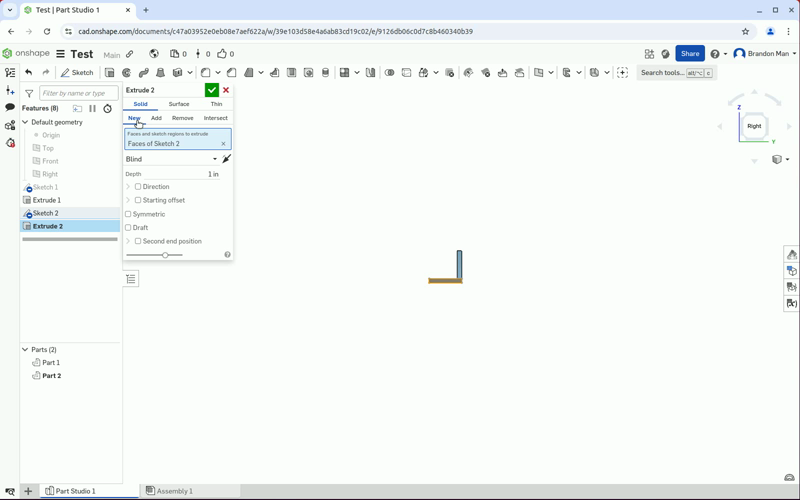
key(tab, 4)
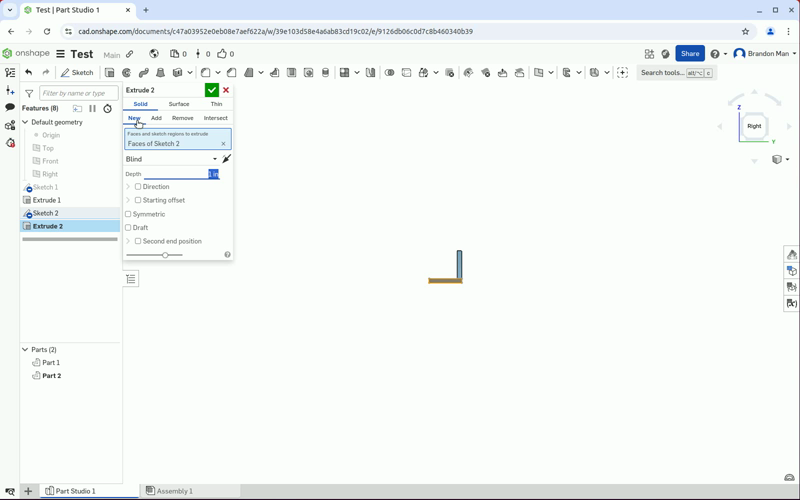
text(23.108)
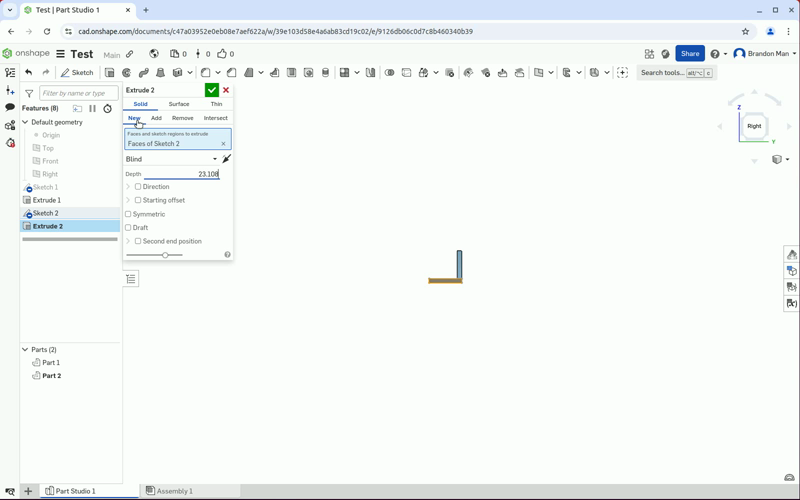
key(enter)
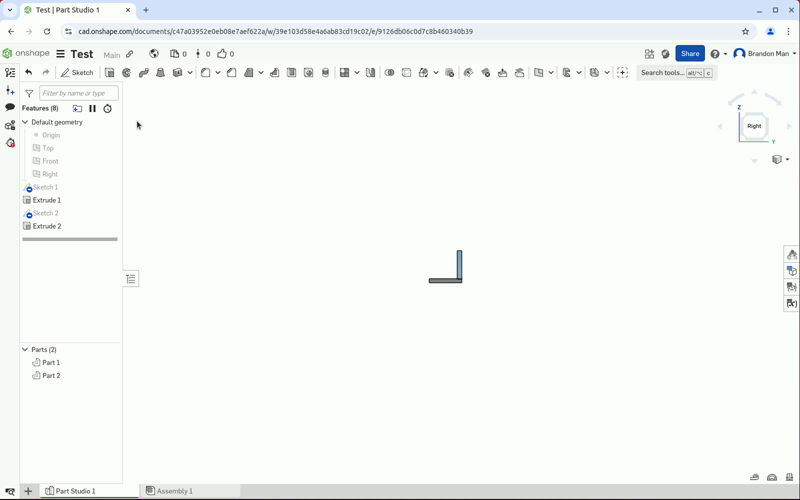
key(shift+h)
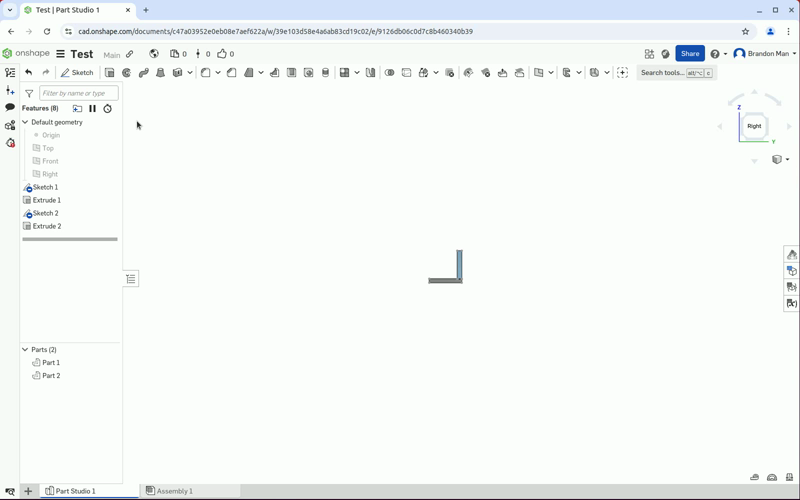
key(shift+h)
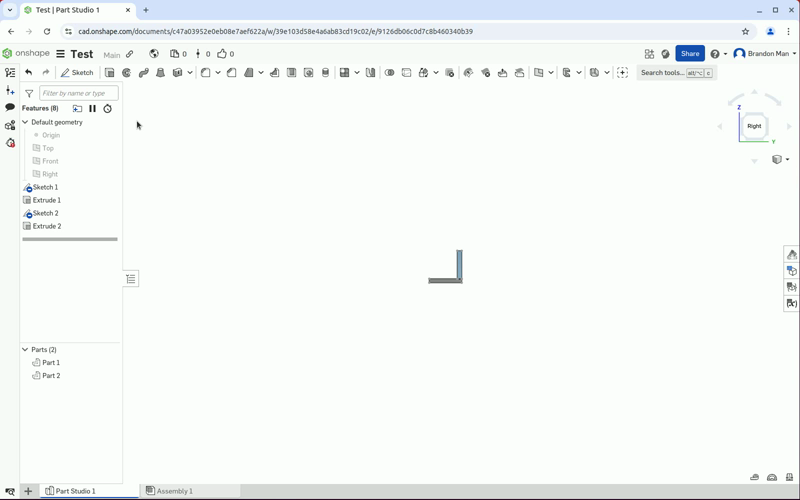
key(shift+7)
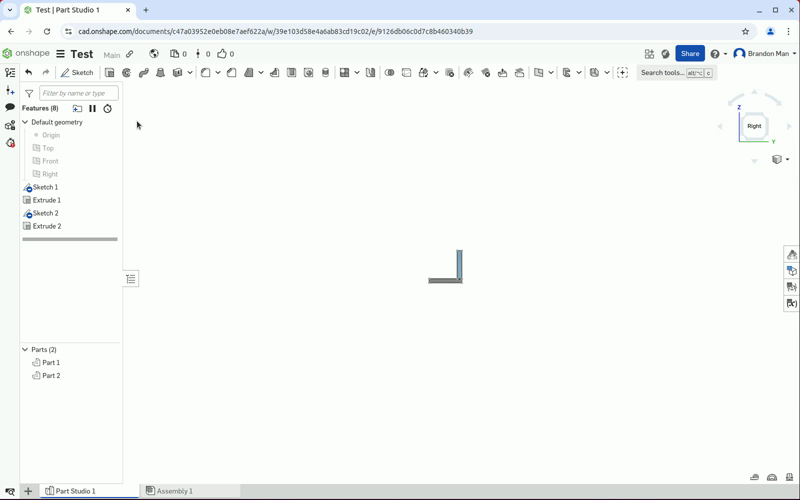
key(right, 2)
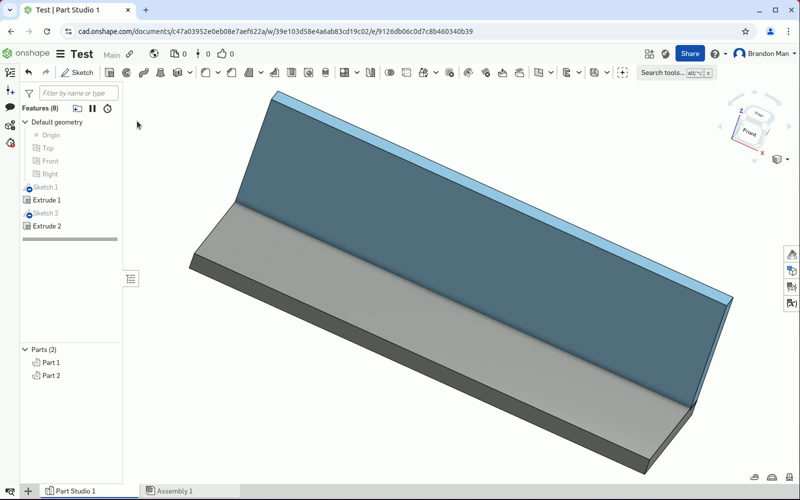
key(down, 2)
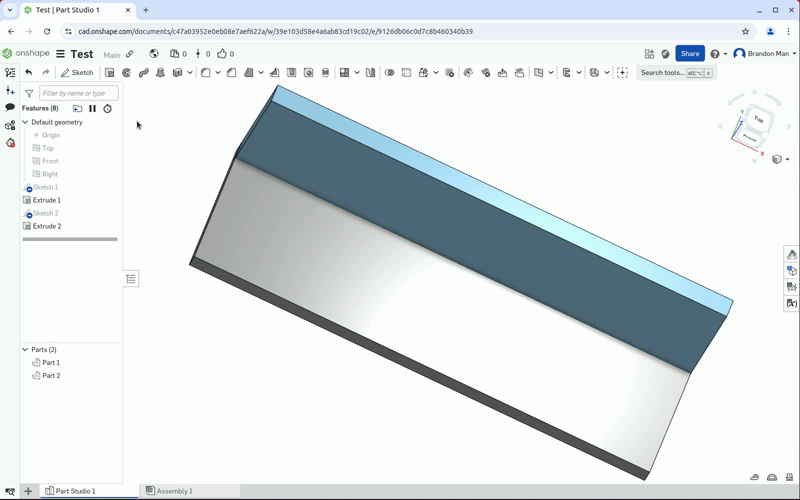
key(up, 2)
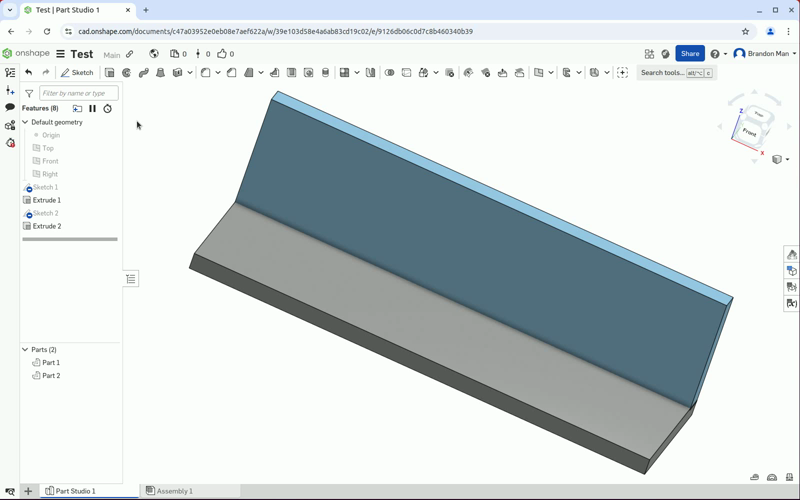
key(left, 2)
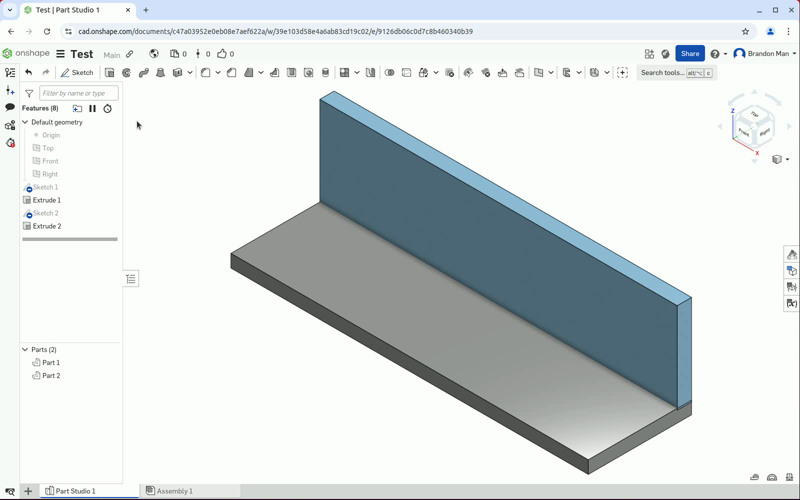
mouse_move(73, 189)
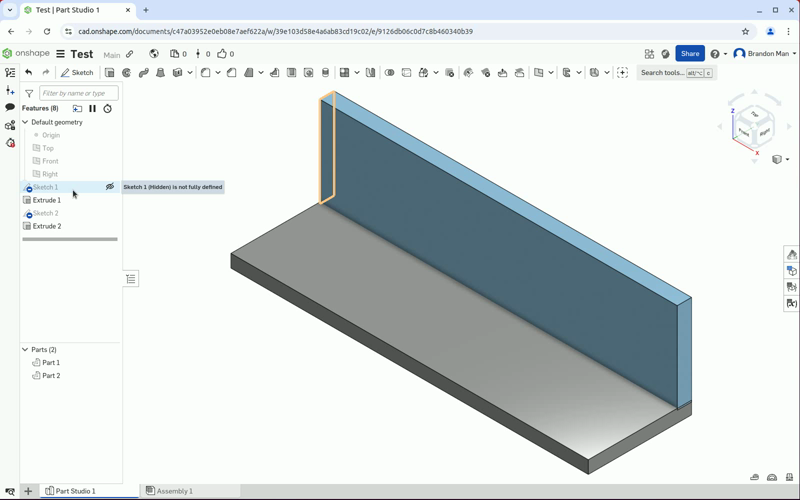
click(73, 189)